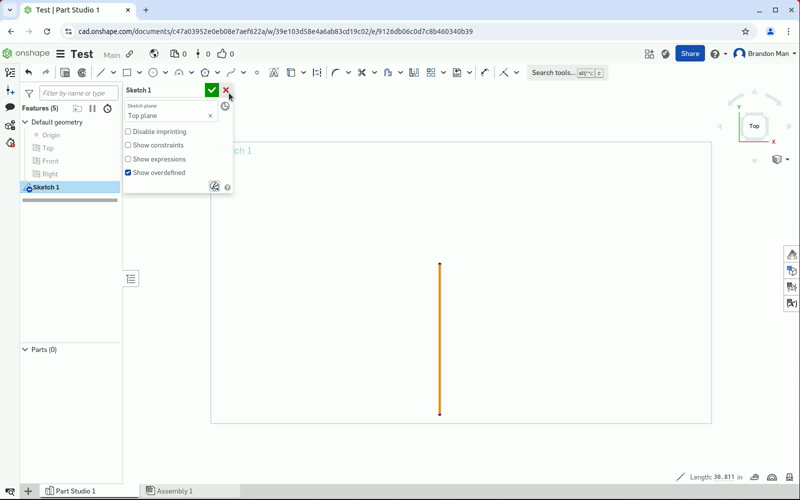
key(shift+h)
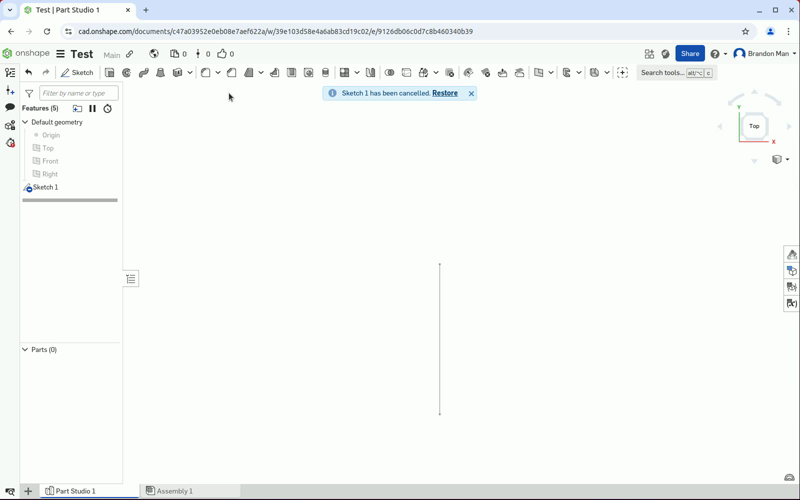
mouse_move(73, 352)
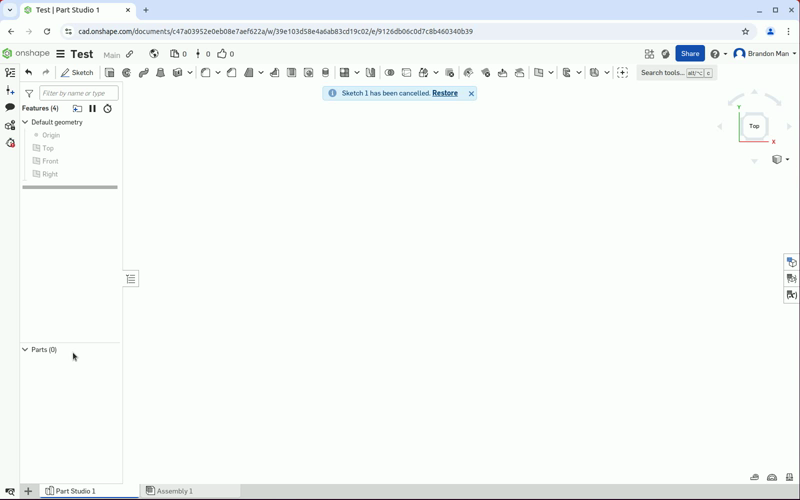
key(y)
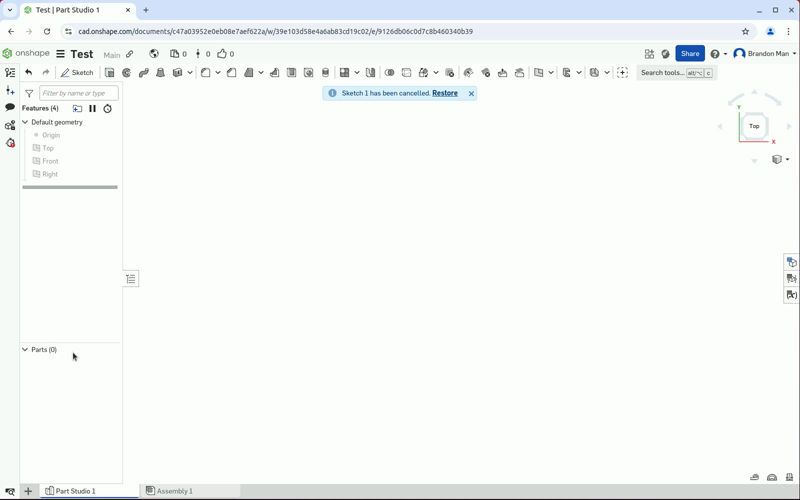
key(shift+p)
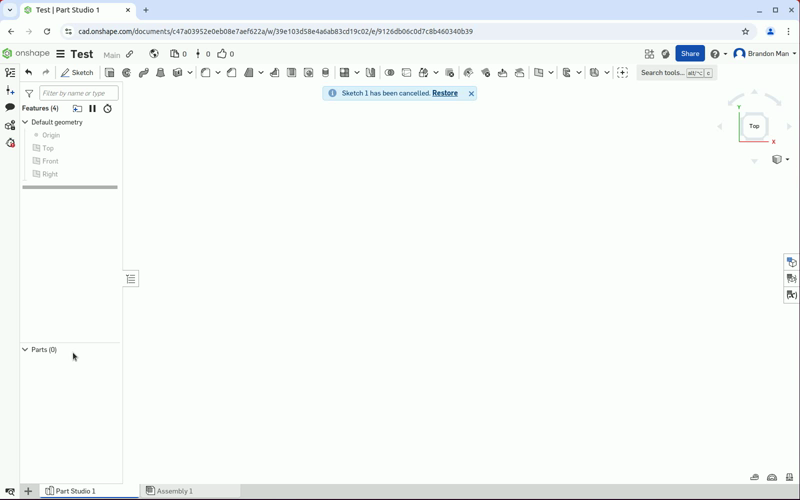
key(space)
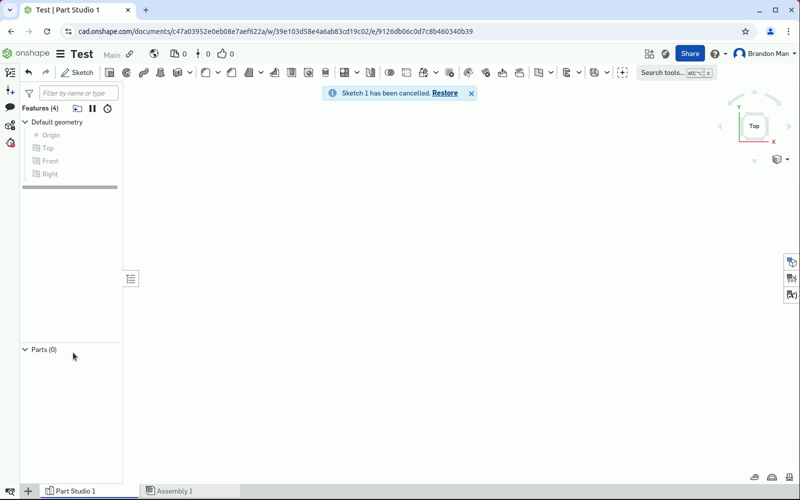
key_down(shift)
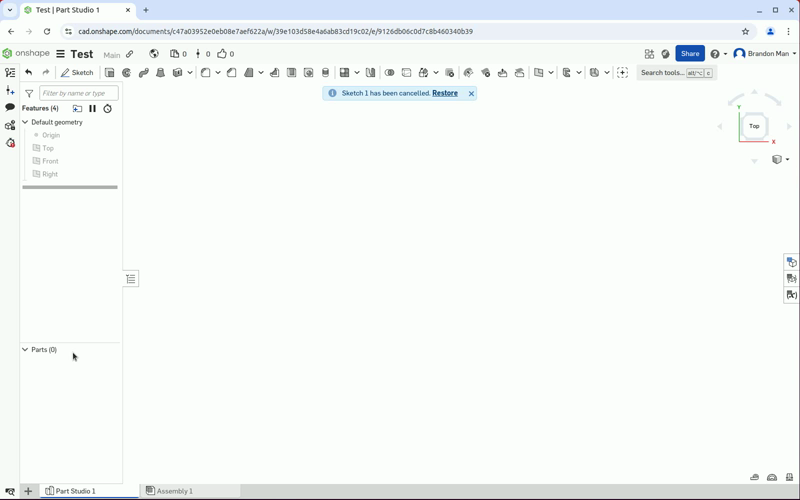
key(up)
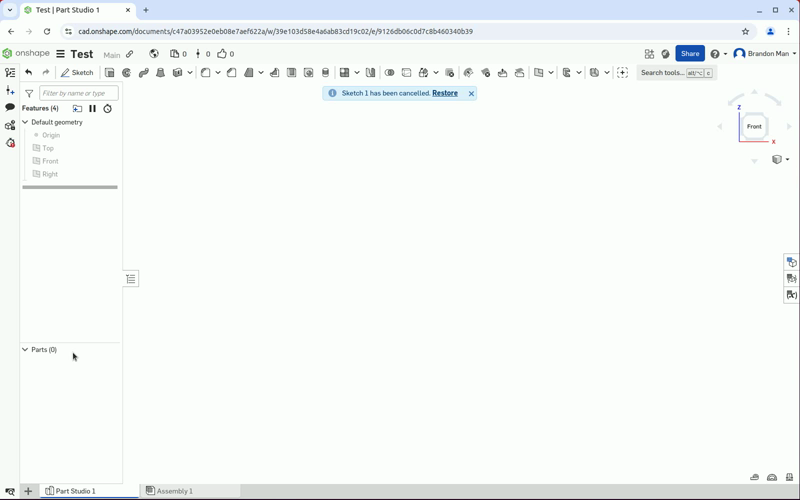
key_up(shift)
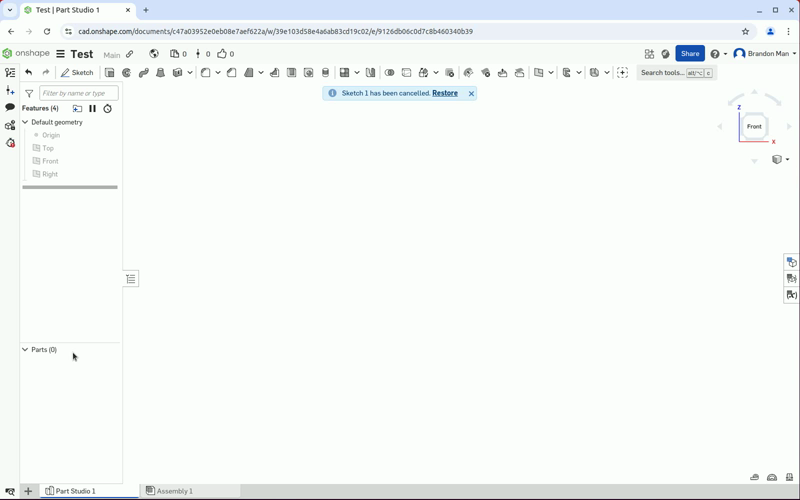
mouse_move(73, 352)
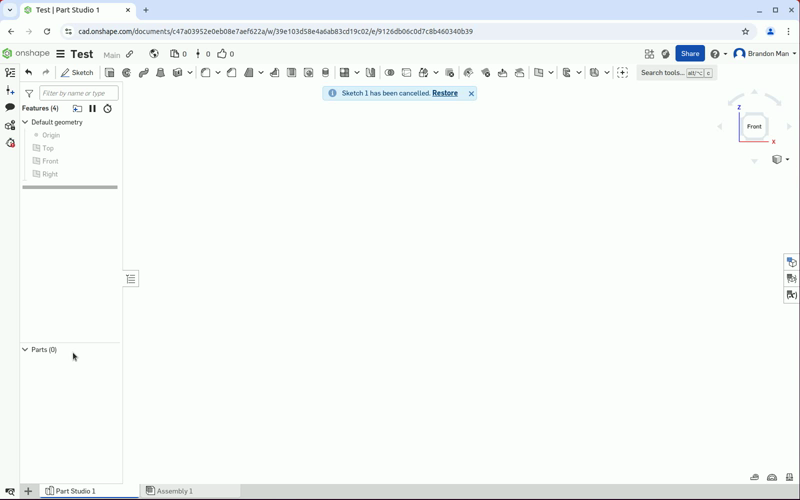
key(shift+y)
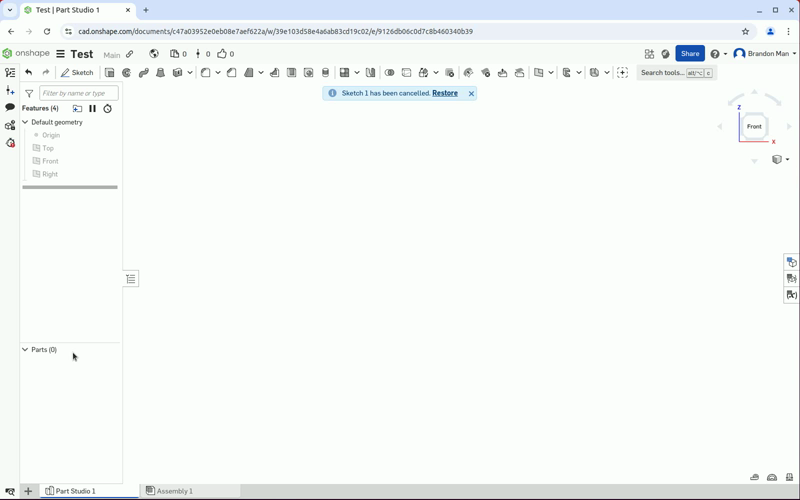
key(shift+s)
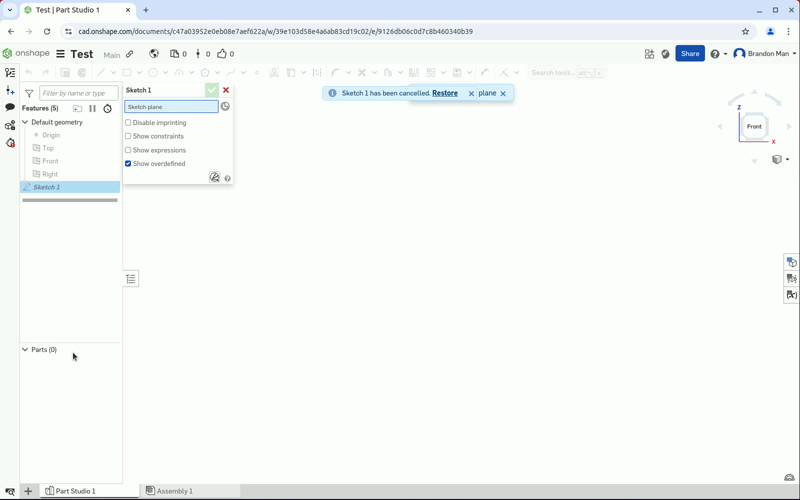
mouse_move(73, 163)
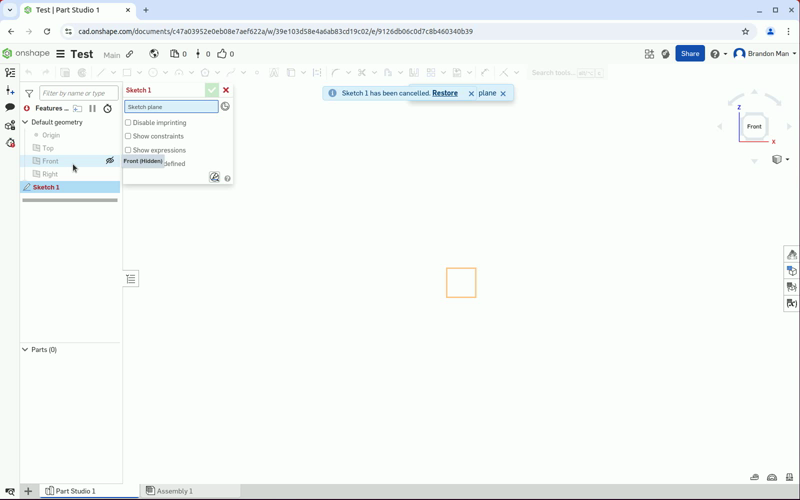
click(73, 163)
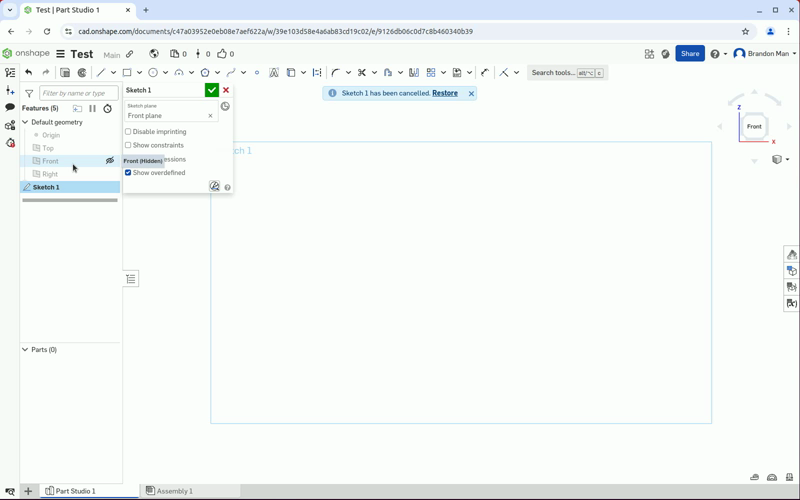
mouse_move(73, 352)
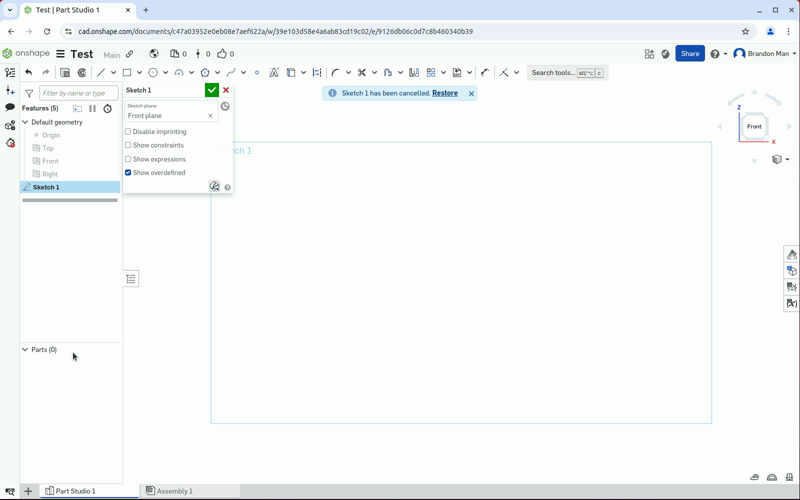
key(y)
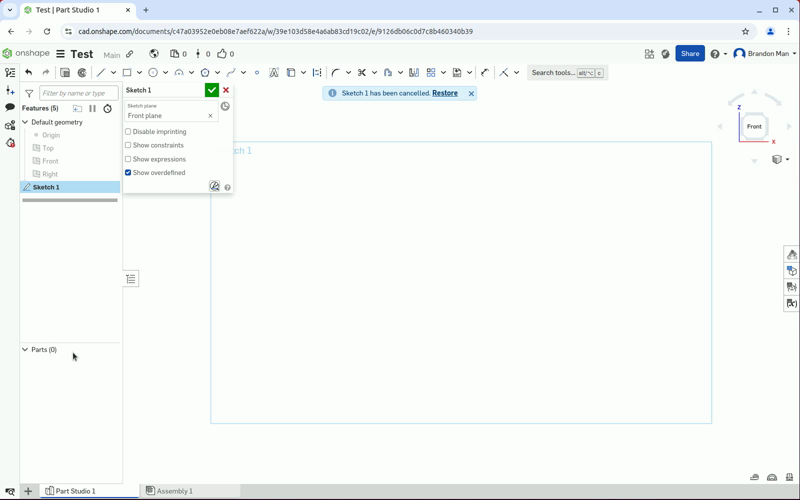
key(l)
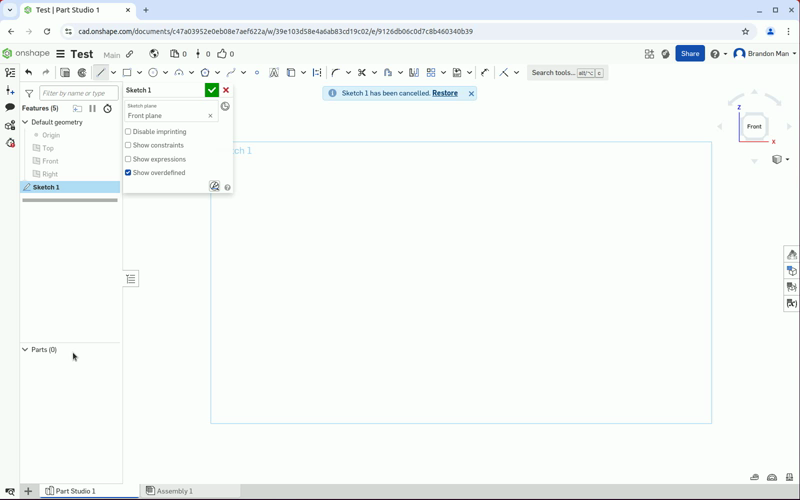
key_down(shift)
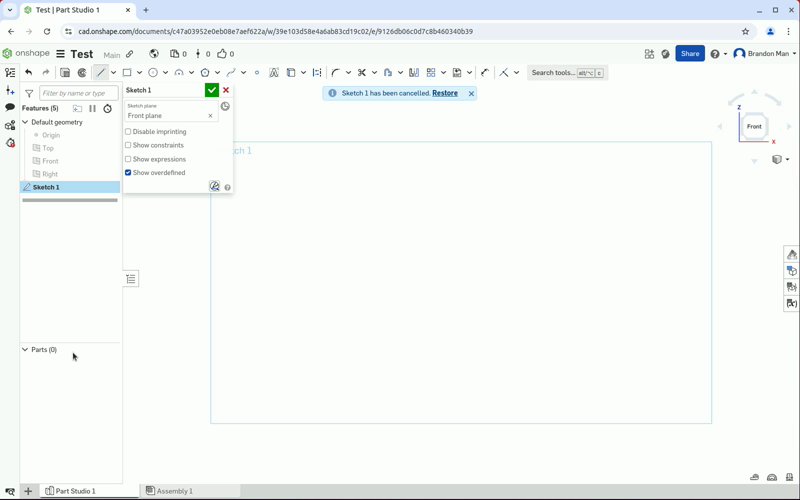
mouse_move(372, 332)
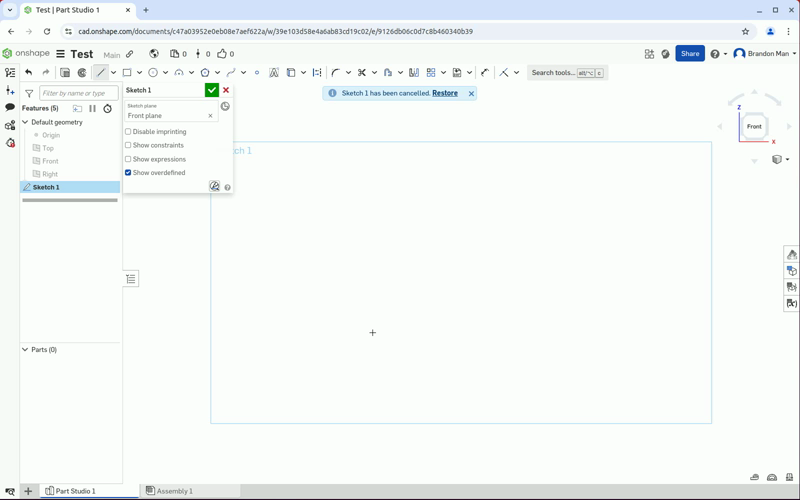
click(372, 332)
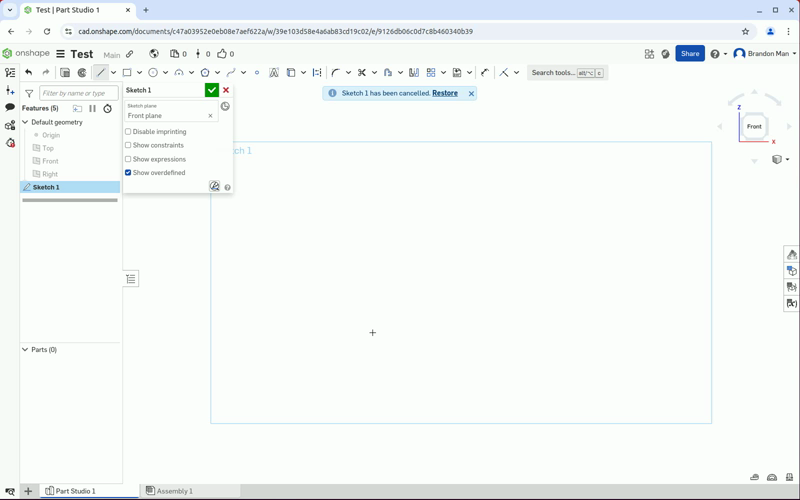
key_up(shift)
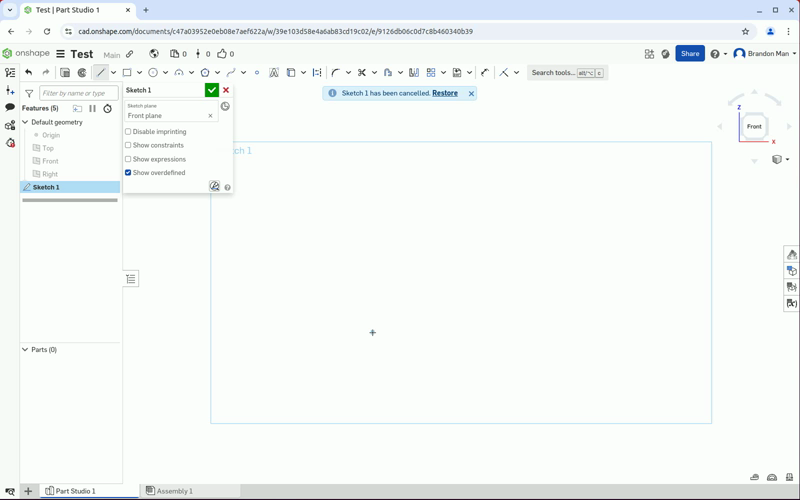
key_down(shift)
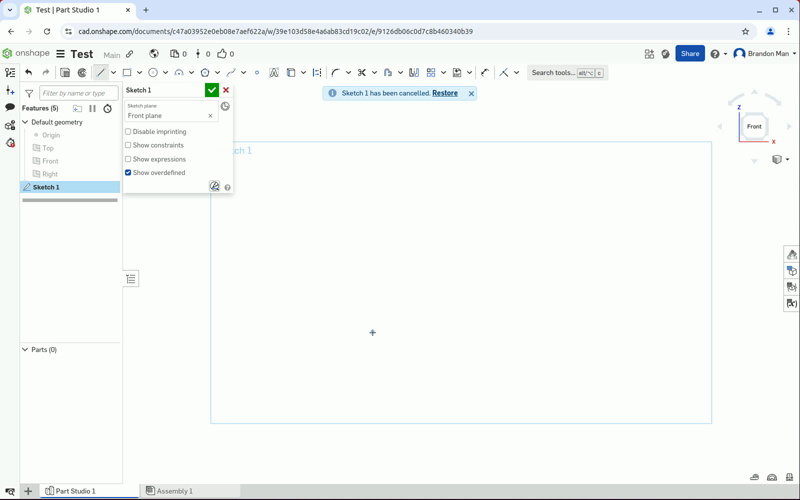
mouse_move(548, 332)
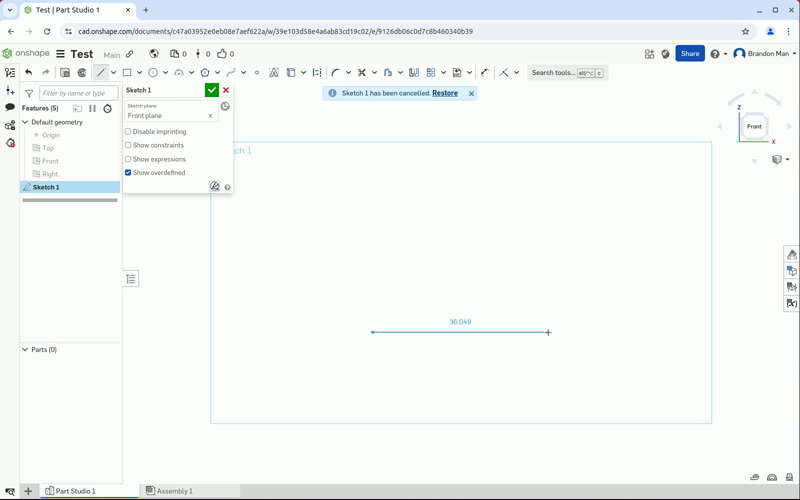
click(548, 332)
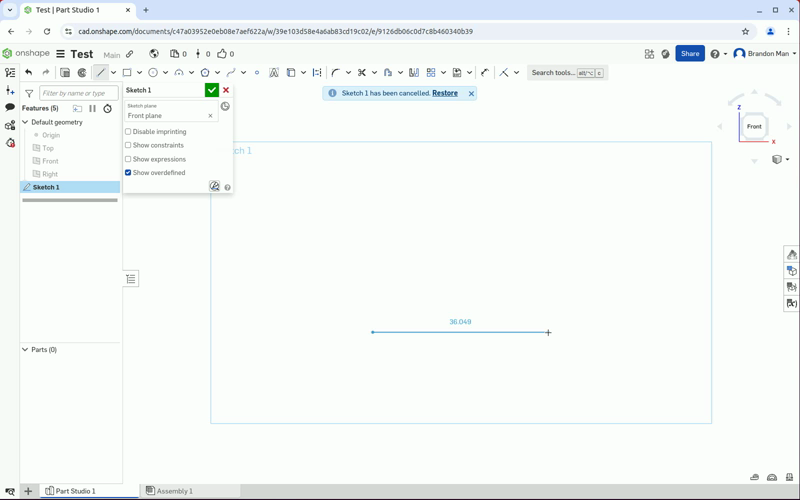
key_up(shift)
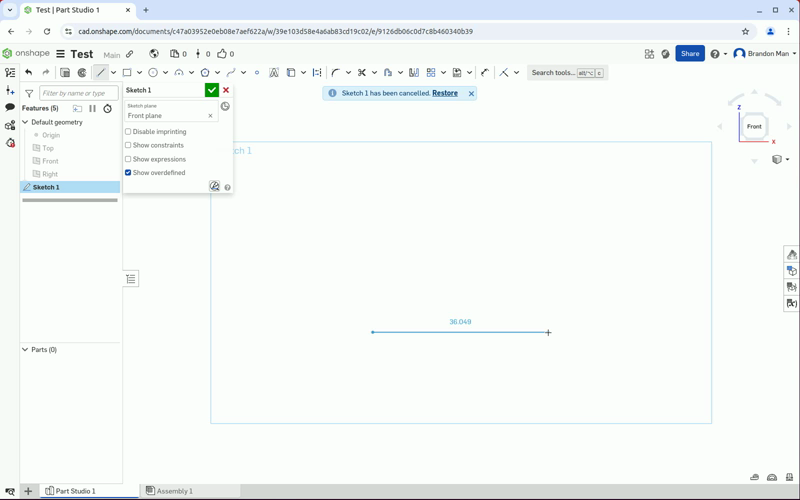
key_down(shift)
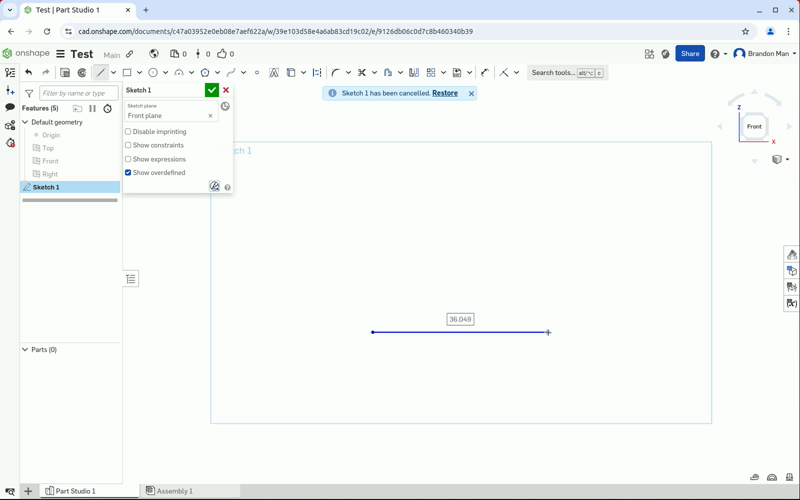
mouse_move(548, 234)
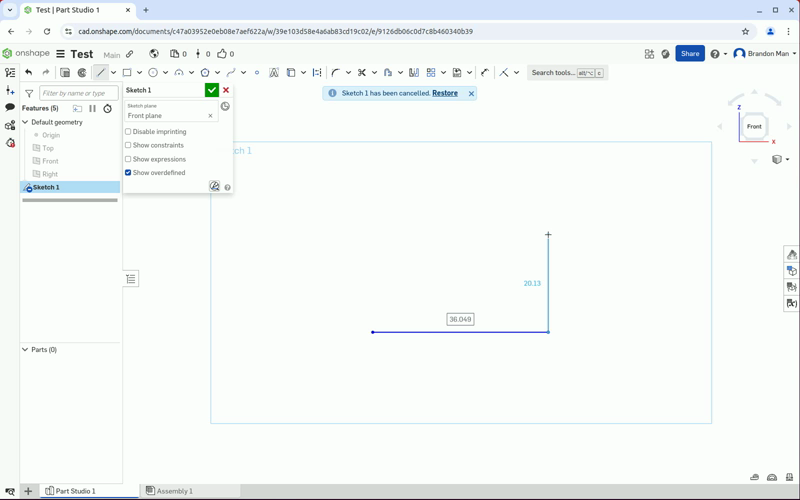
click(548, 234)
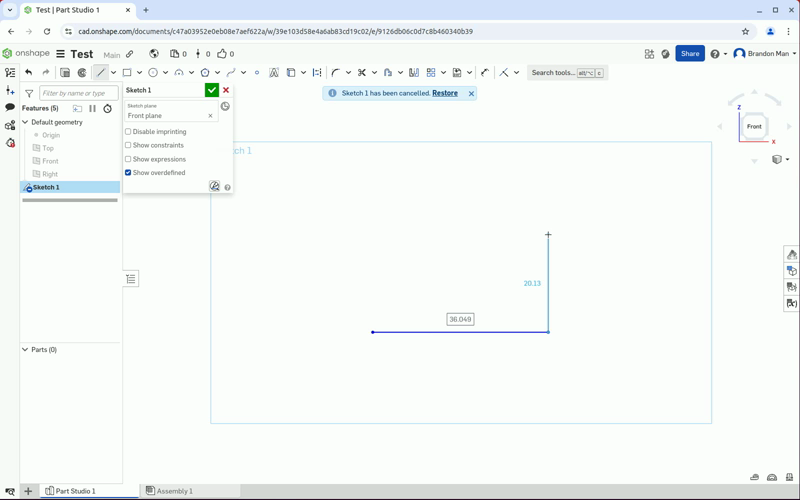
key_up(shift)
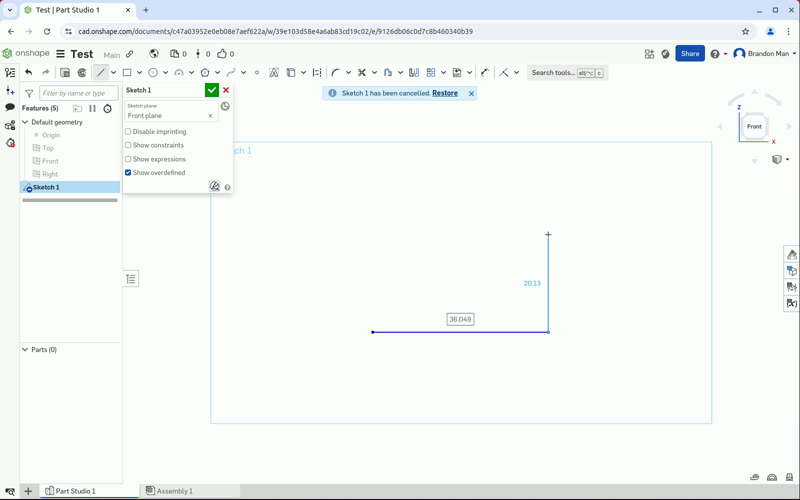
key_down(shift)
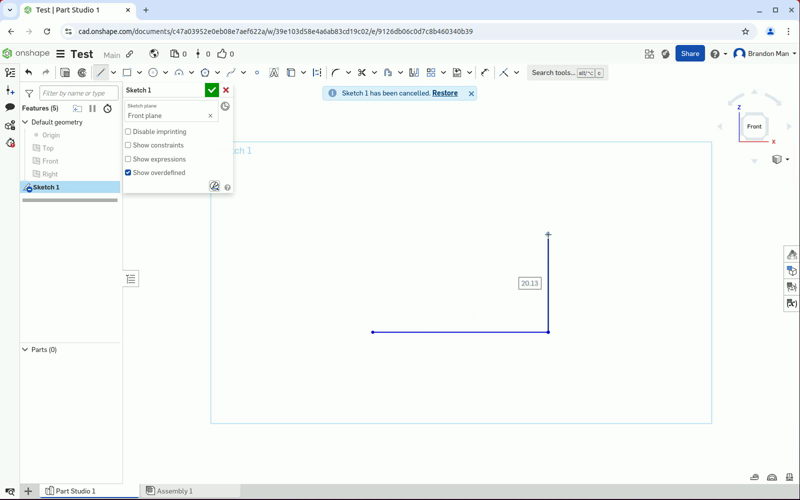
mouse_move(372, 234)
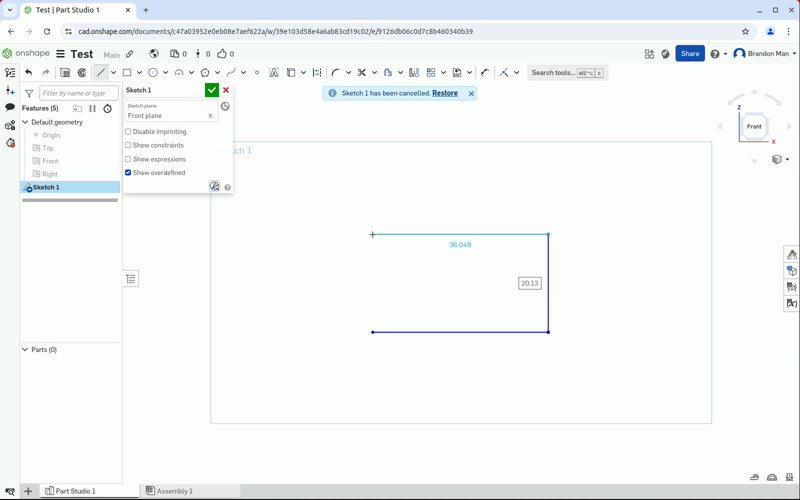
click(372, 234)
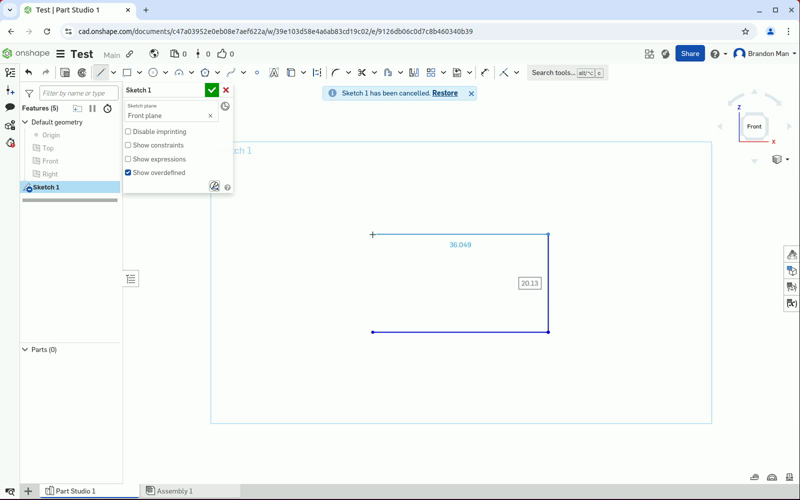
key_up(shift)
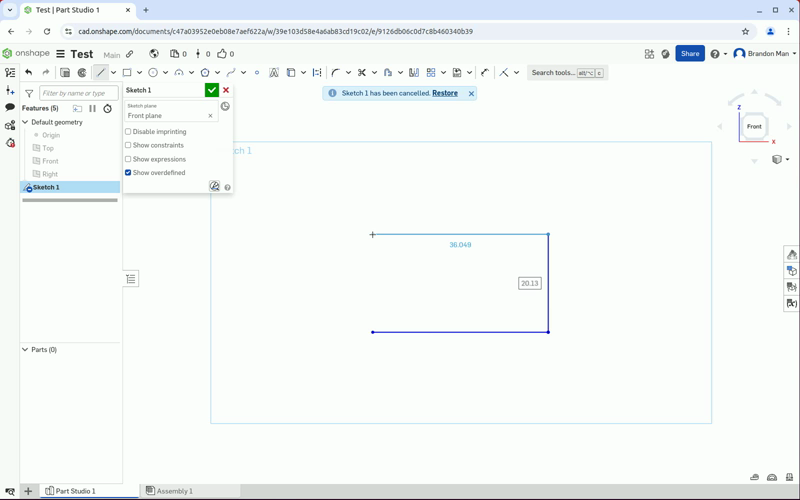
key_down(shift)
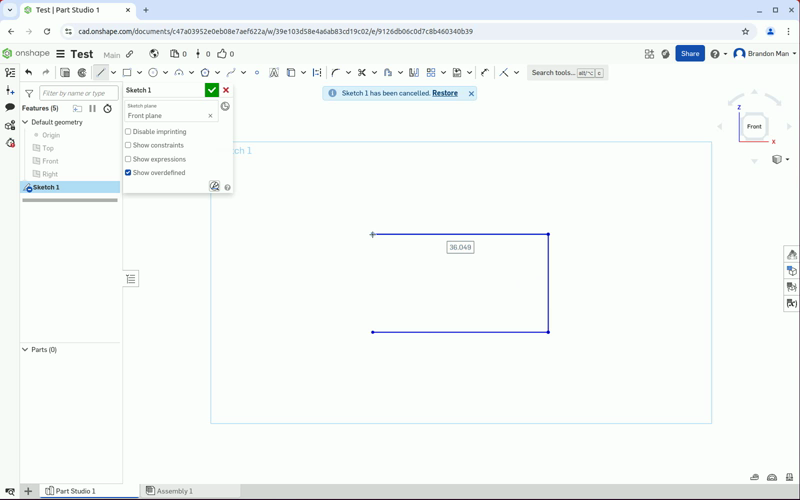
mouse_move(372, 332)
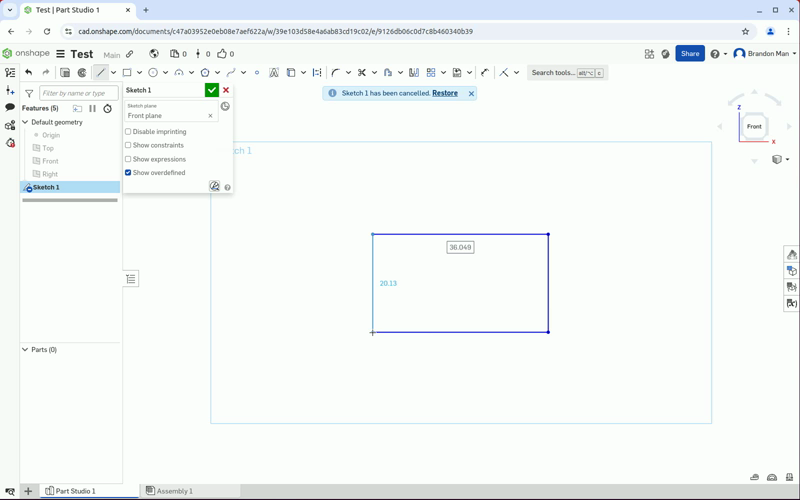
key_up(shift)
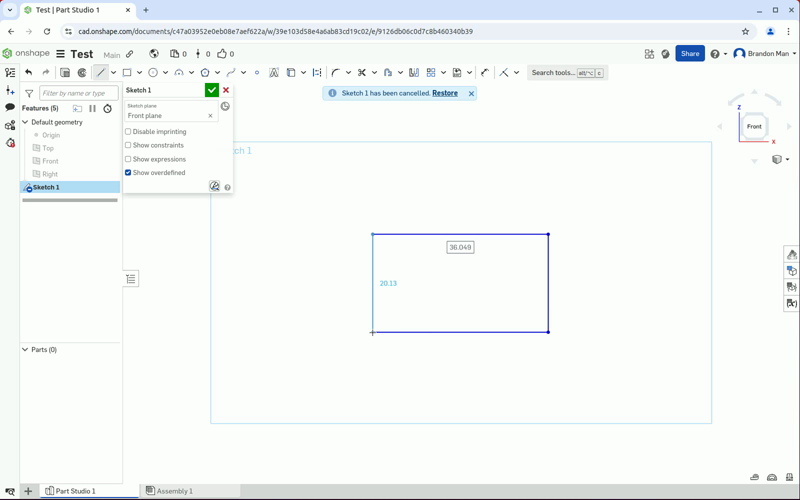
click(372, 332)
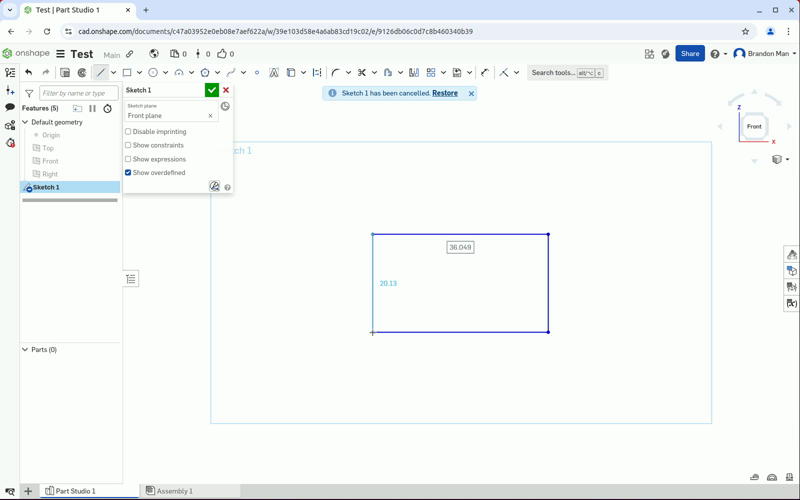
key(esc)
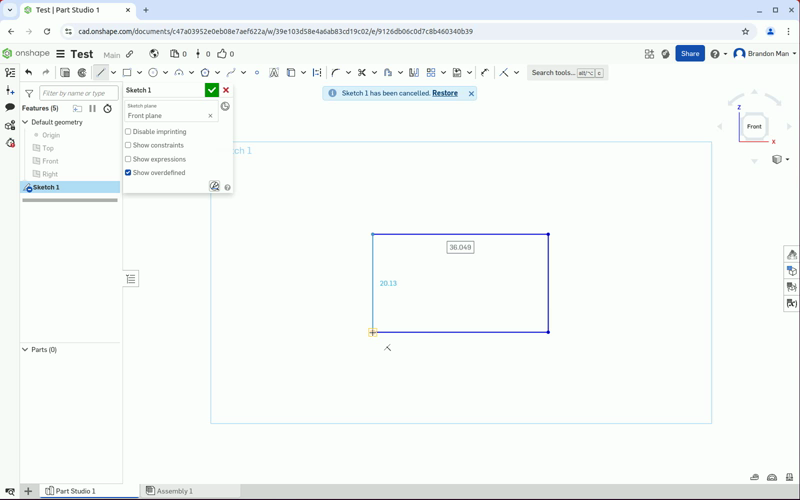
key(c)
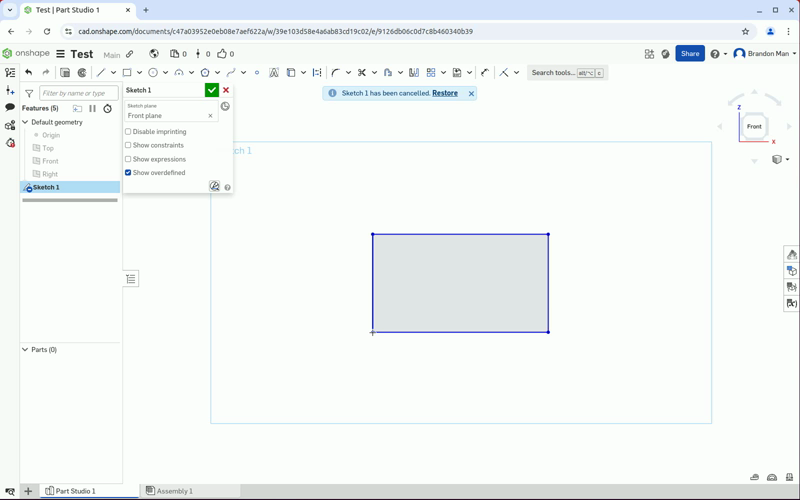
key_down(shift)
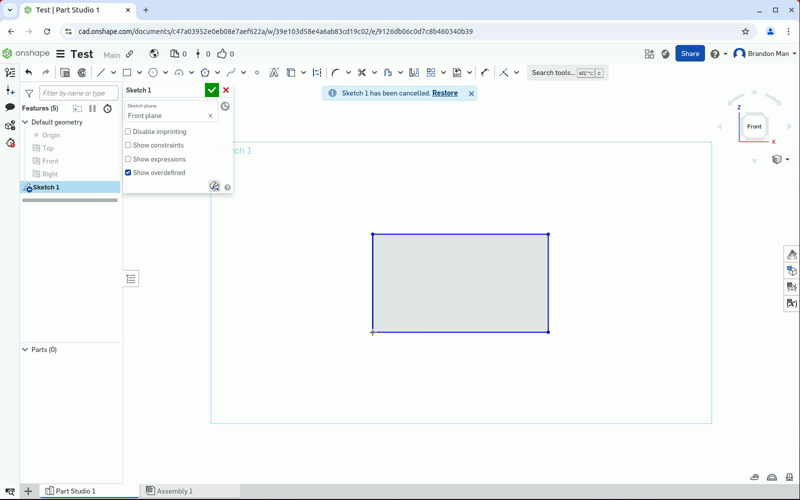
mouse_move(407, 282)
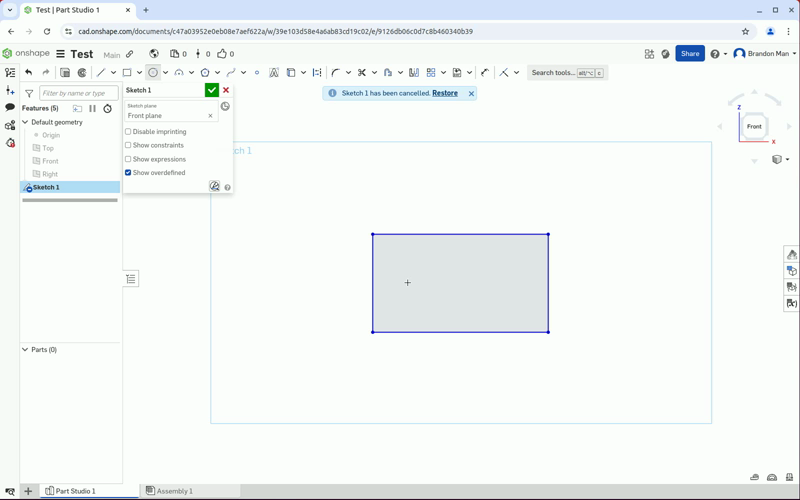
click(407, 282)
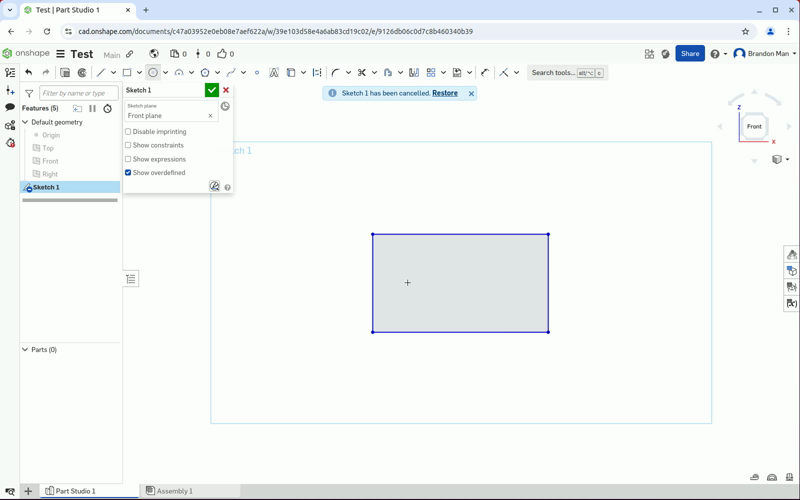
key_up(shift)
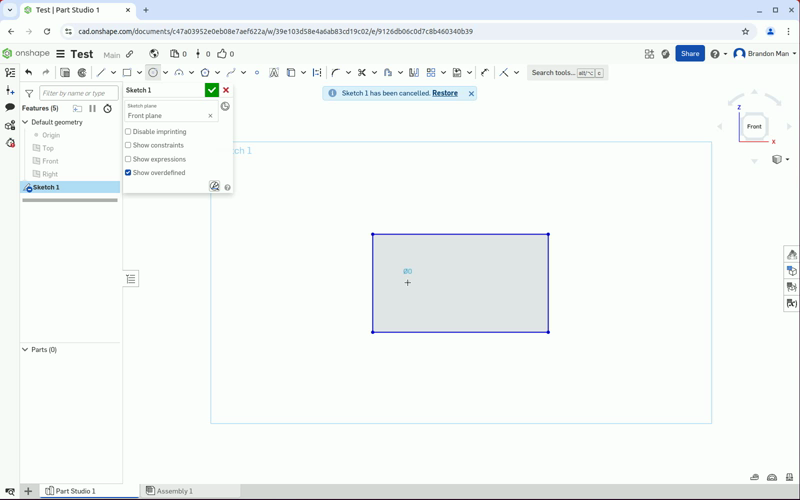
mouse_move(428, 282)
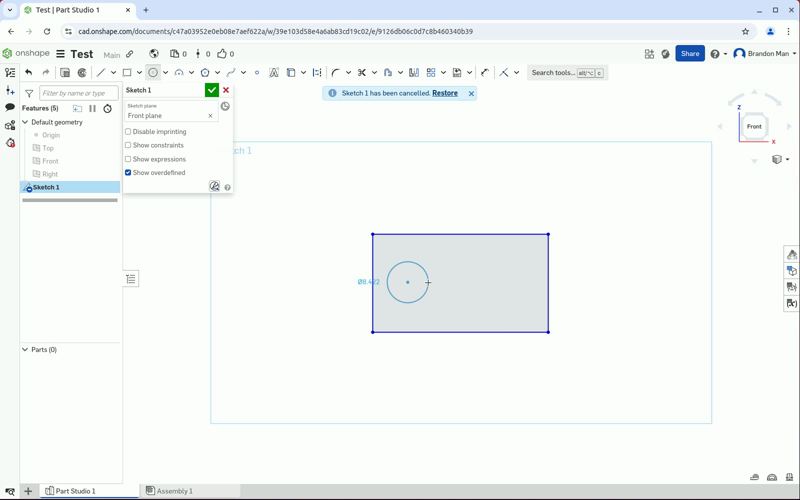
click(428, 282)
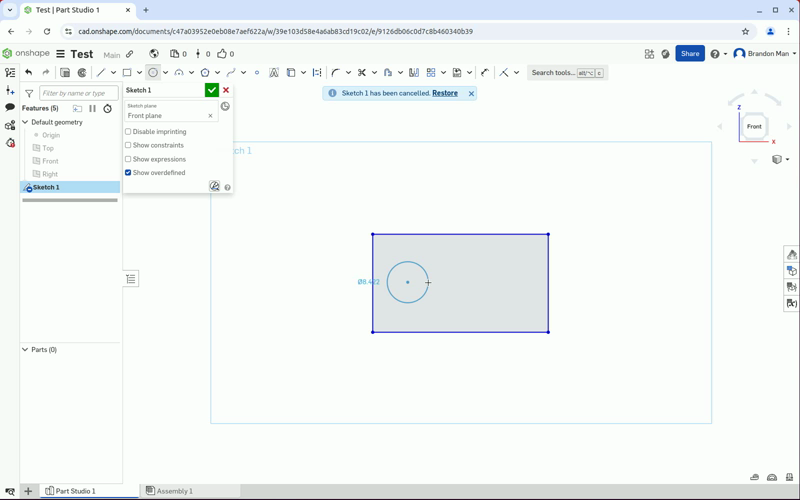
key(esc)
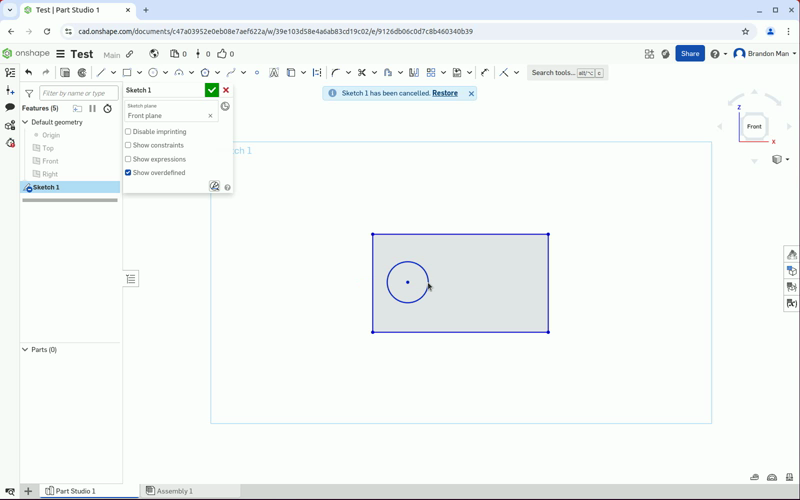
key(c)
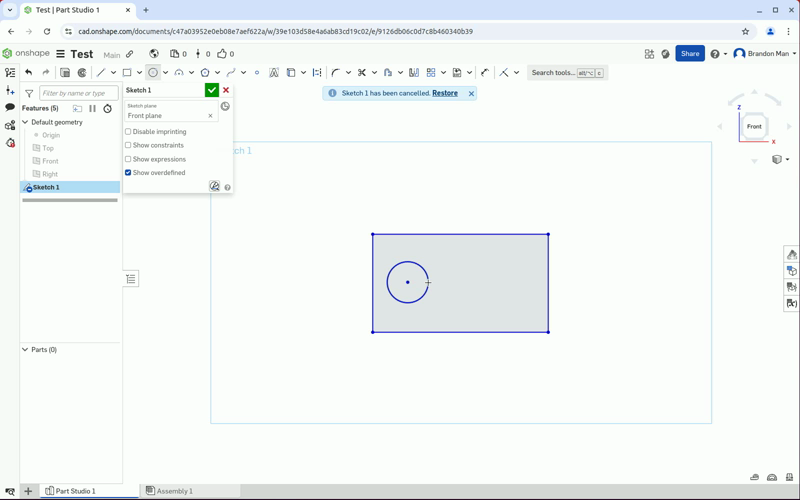
key_down(shift)
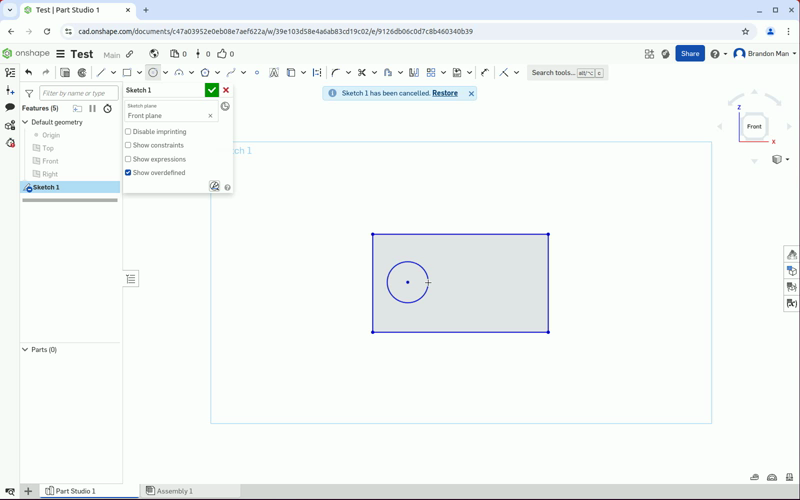
mouse_move(513, 282)
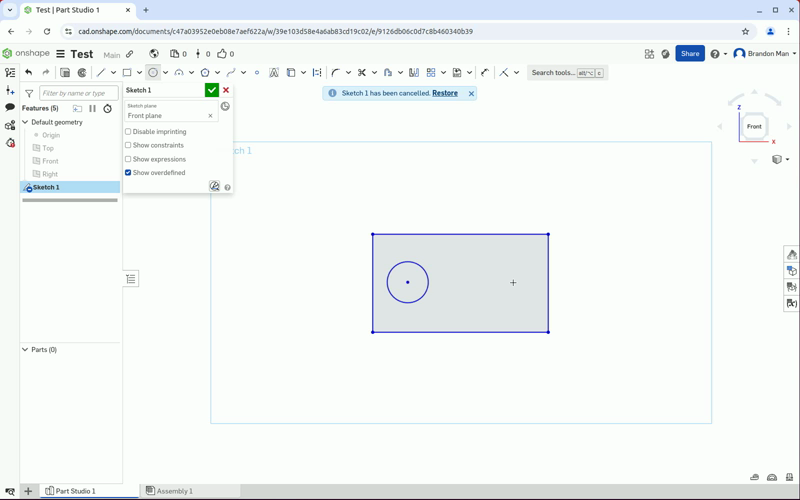
click(513, 282)
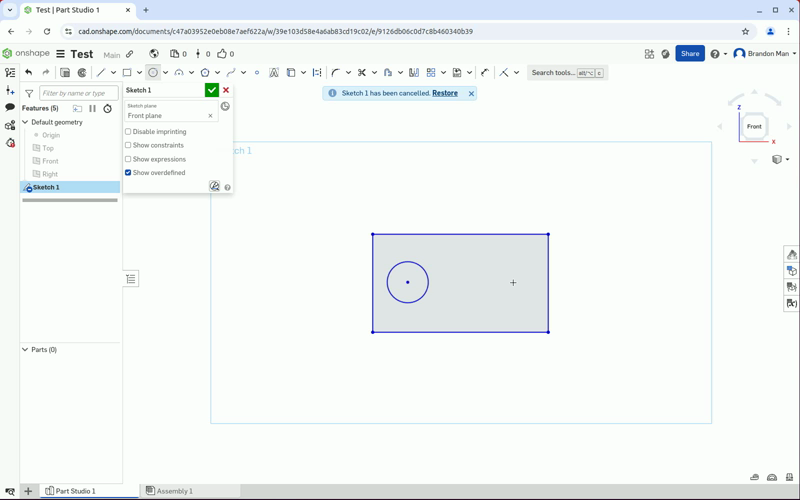
key_up(shift)
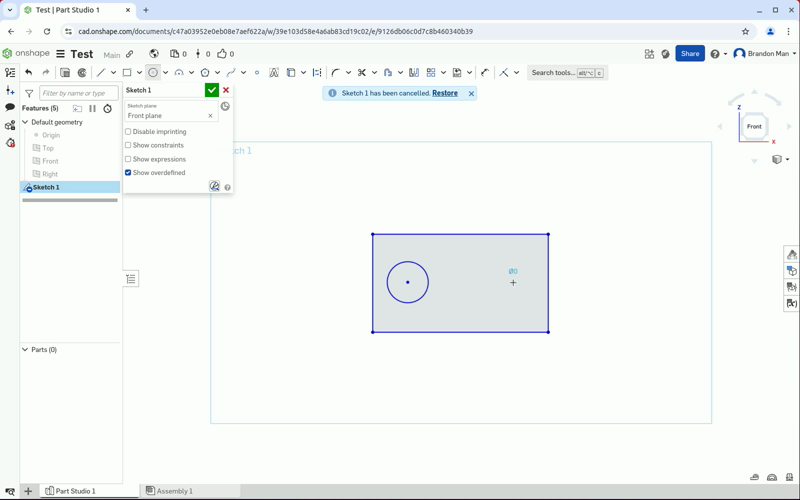
mouse_move(531, 282)
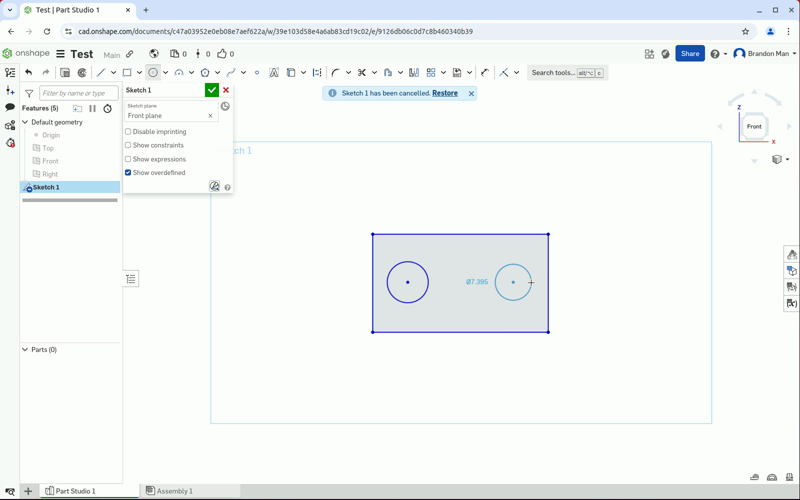
click(531, 282)
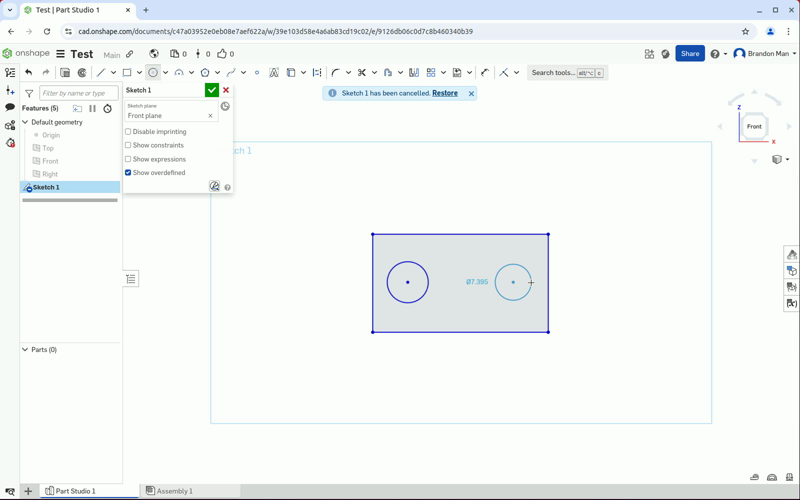
key(esc)
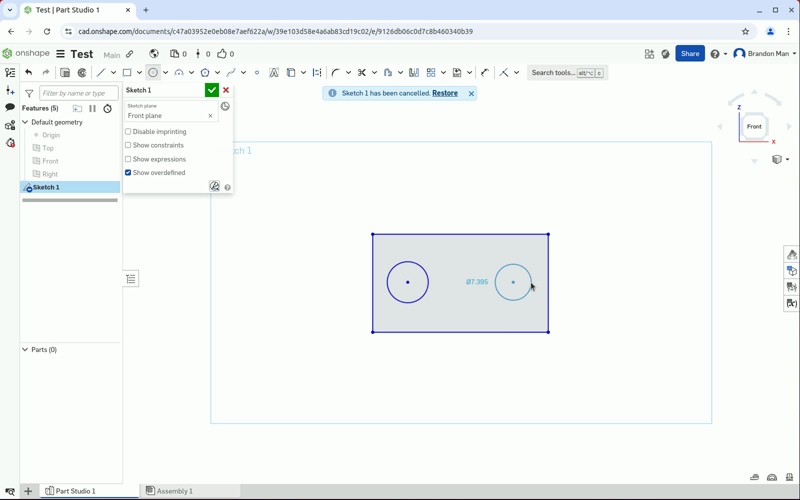
mouse_move(438, 265)
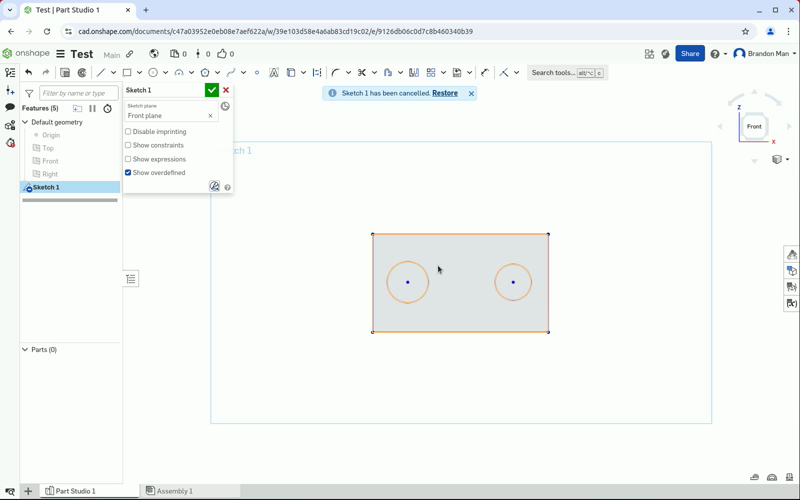
click(438, 265)
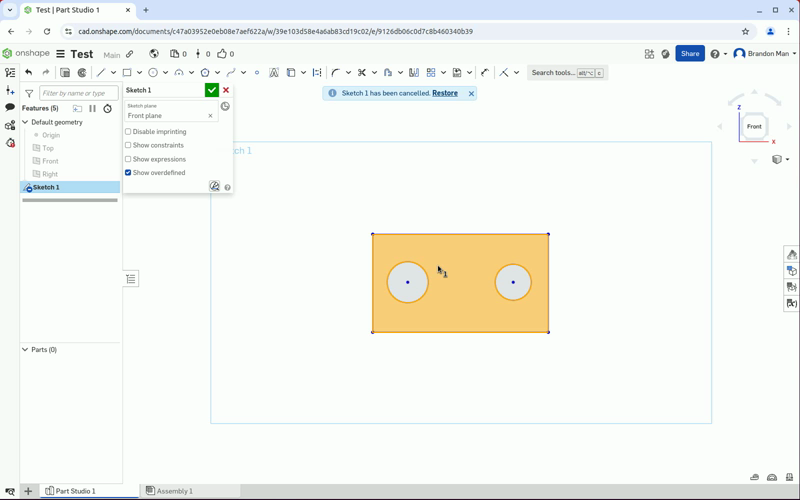
mouse_move(73, 352)
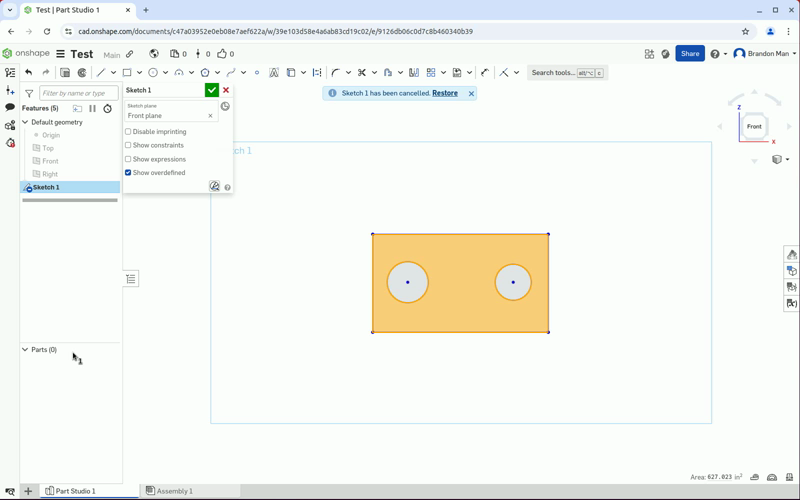
key(shift+y)
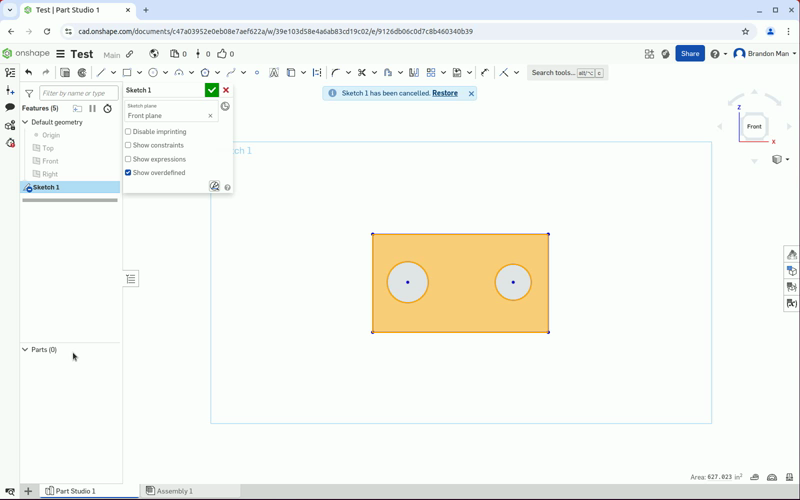
key(shift+e)
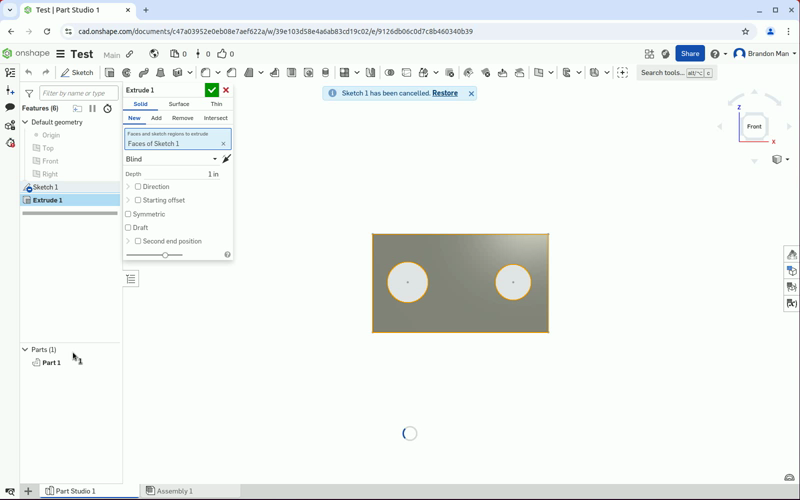
mouse_move(143, 106)
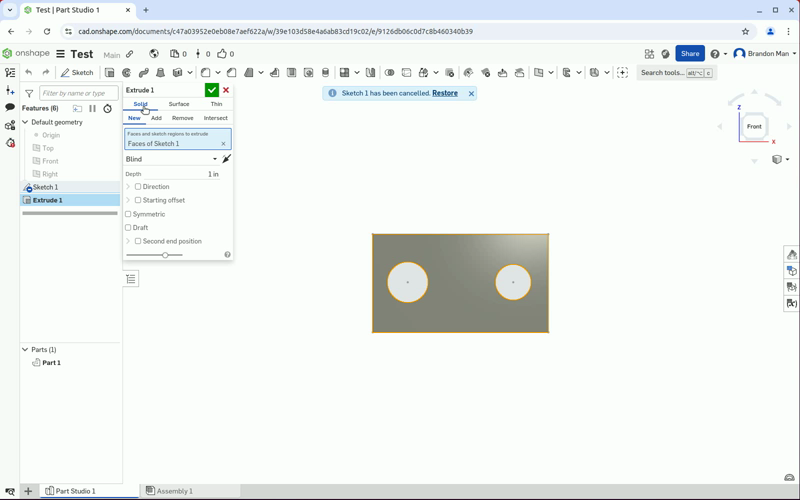
click(143, 106)
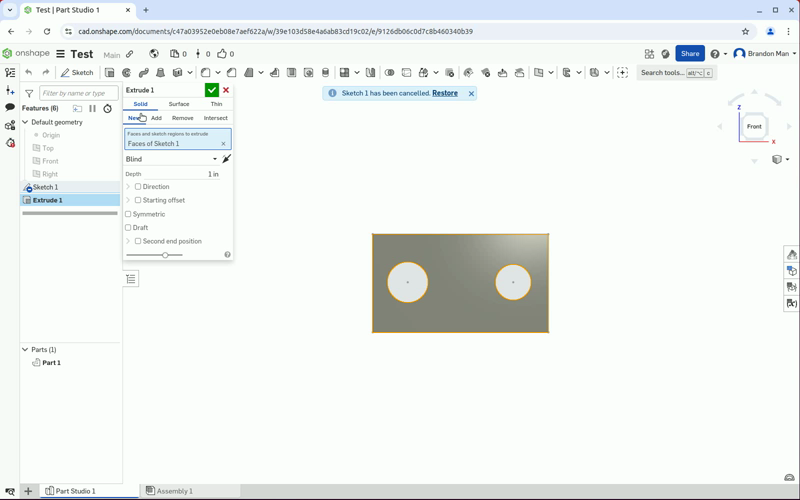
mouse_move(137, 120)
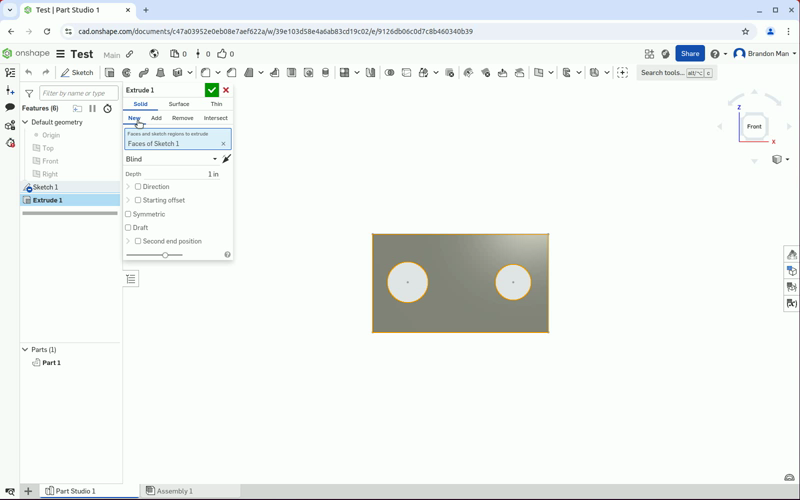
click(137, 120)
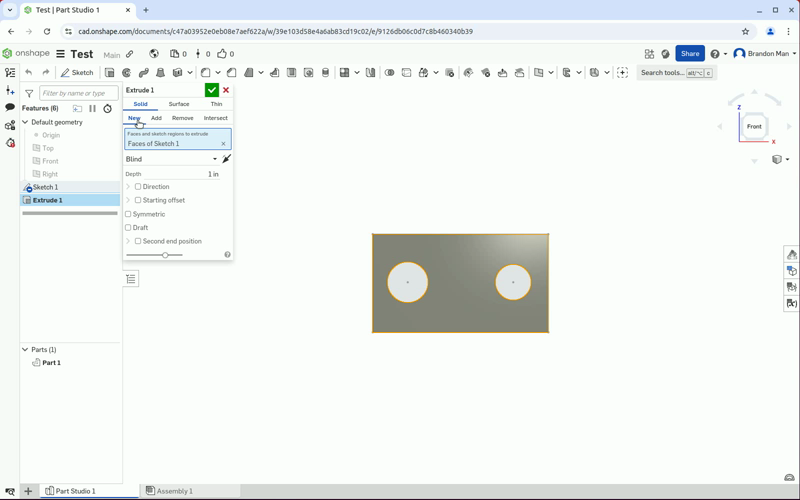
key(tab, 4)
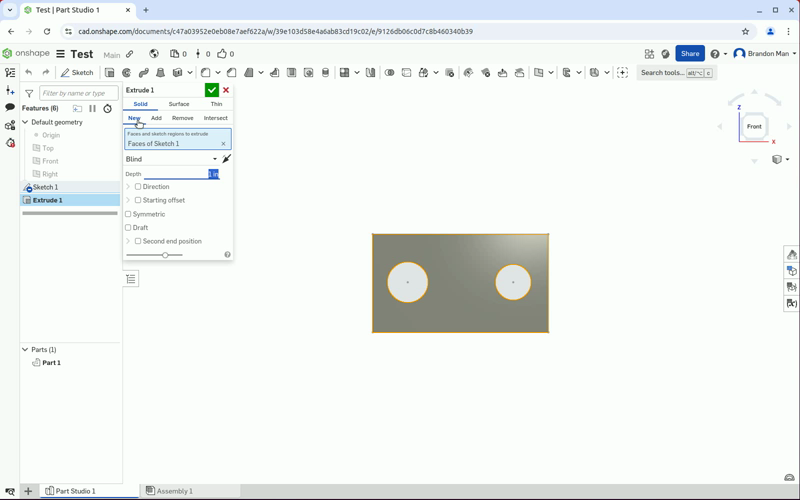
text(23.108)
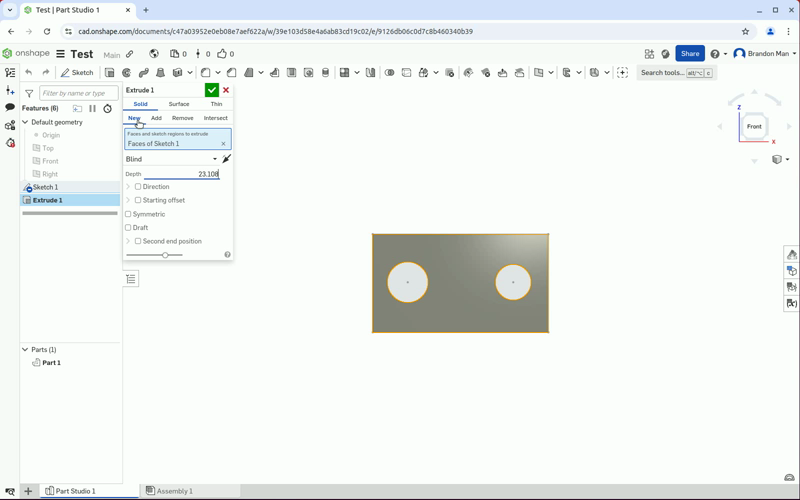
key(enter)
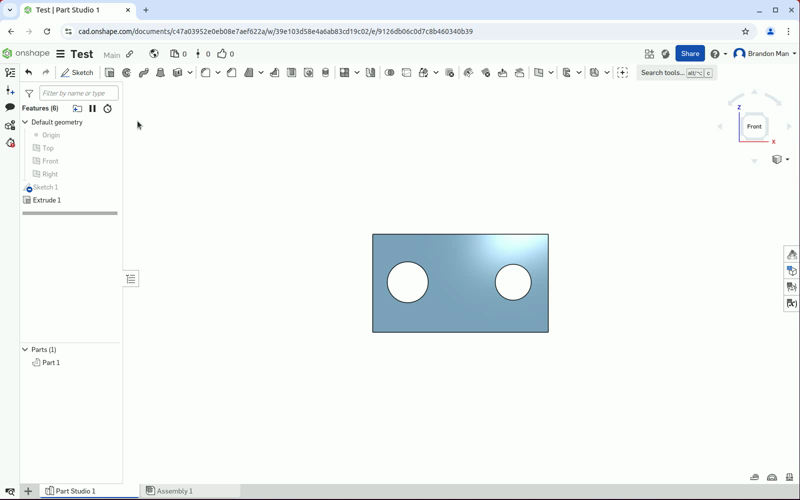
key(shift+h)
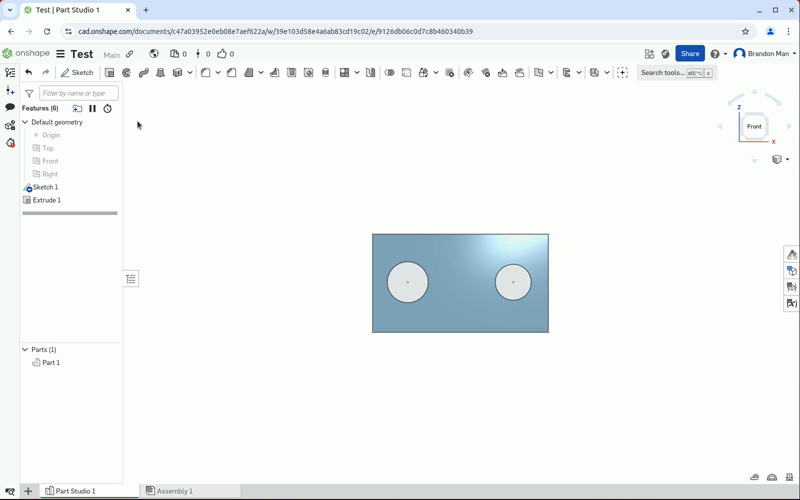
key(shift+h)
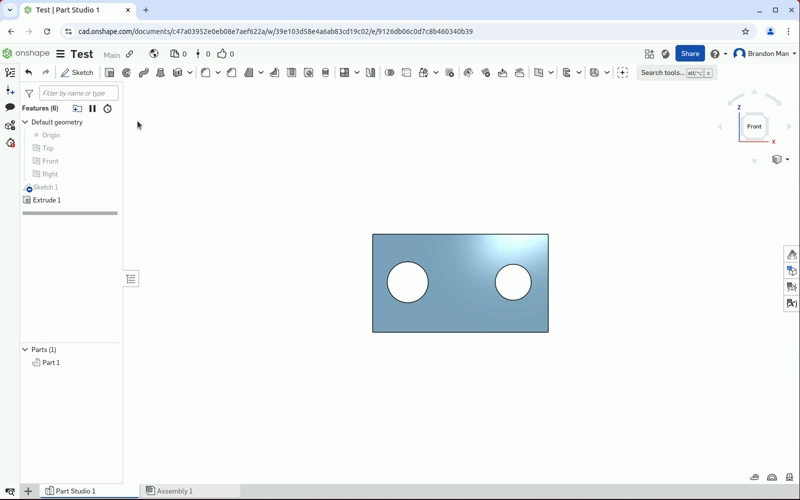
mouse_move(73, 189)
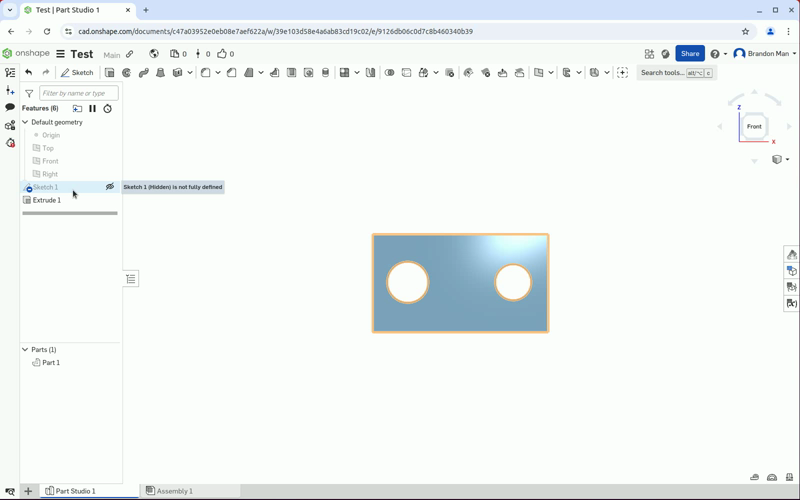
click(73, 189)
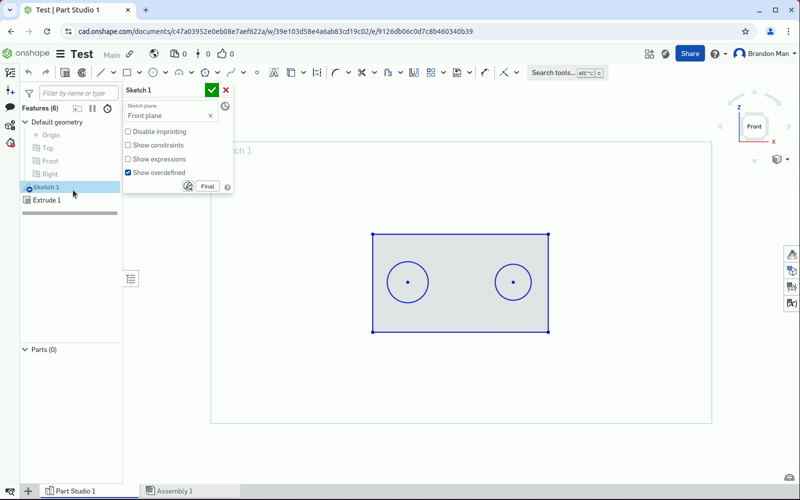
mouse_move(229, 92)
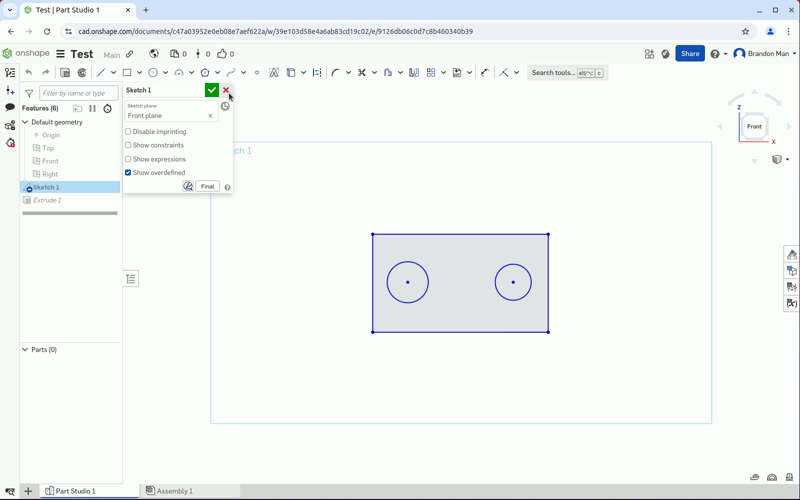
click(229, 92)
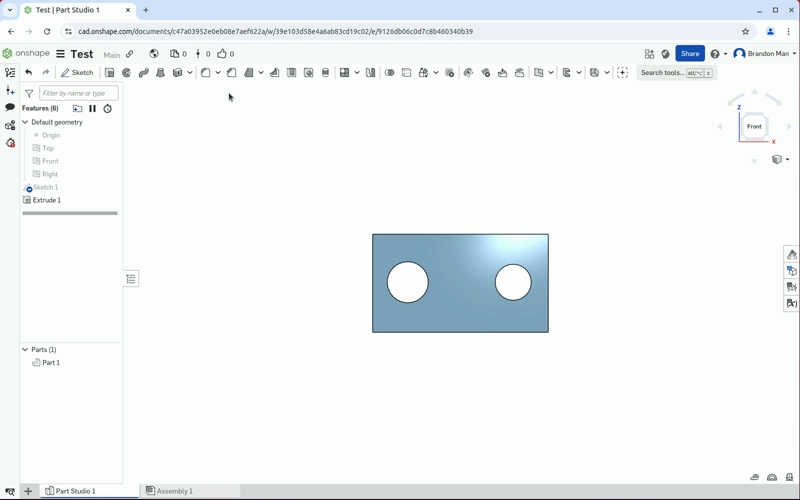
mouse_move(73, 352)
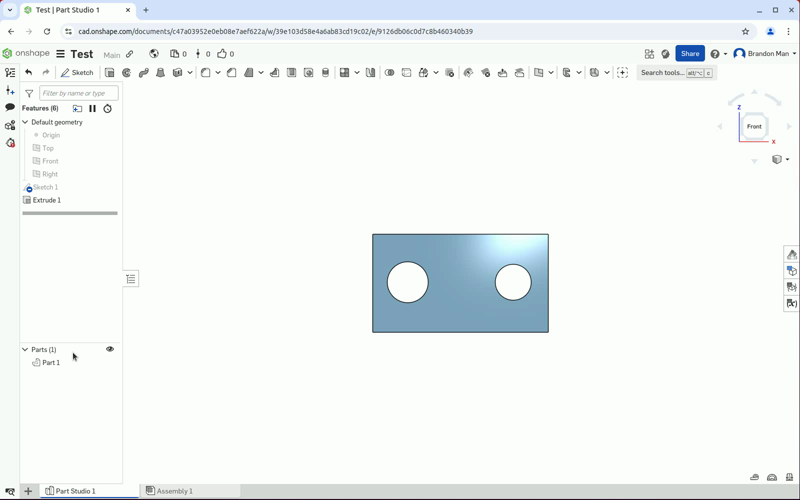
key(y)
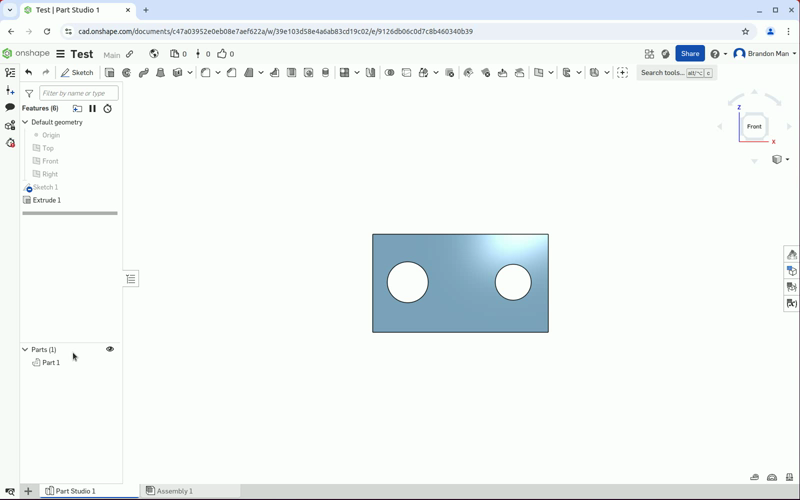
key(shift+p)
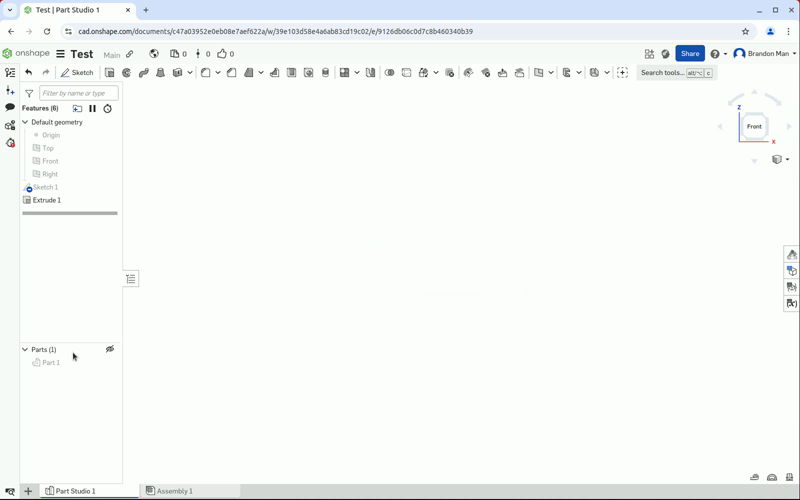
key(space)
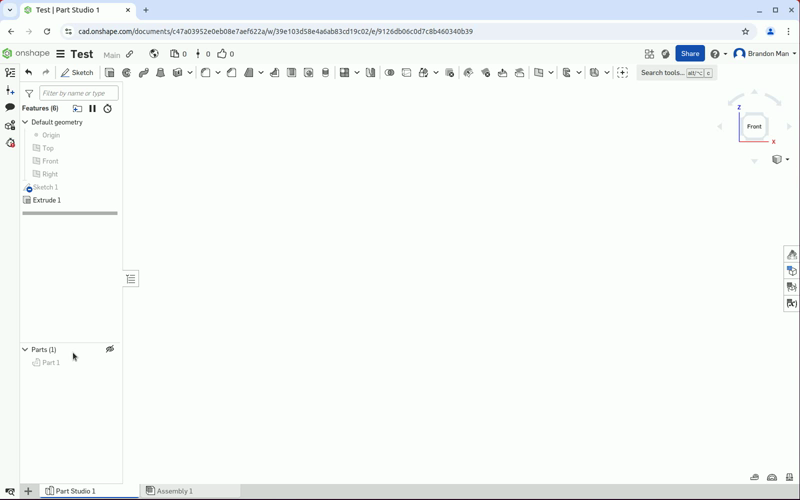
key_down(shift)
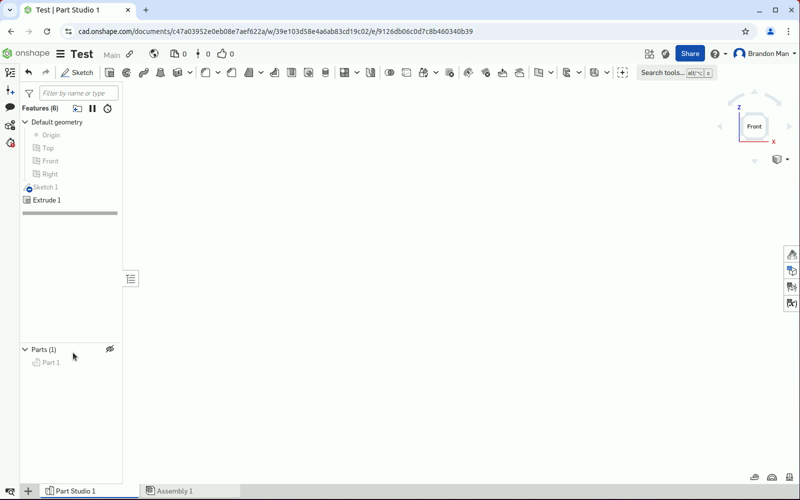
key(down)
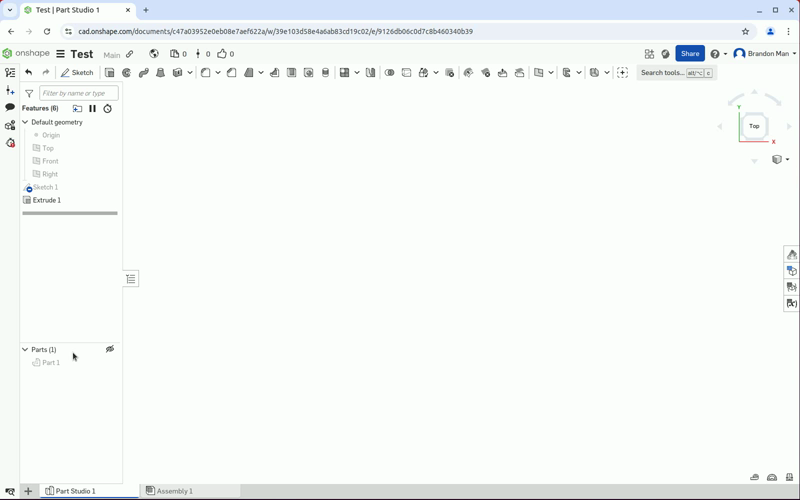
key_up(shift)
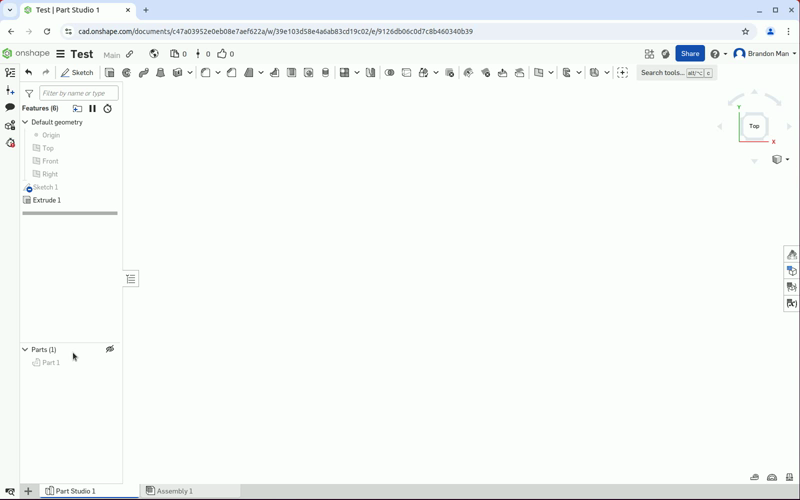
mouse_move(73, 352)
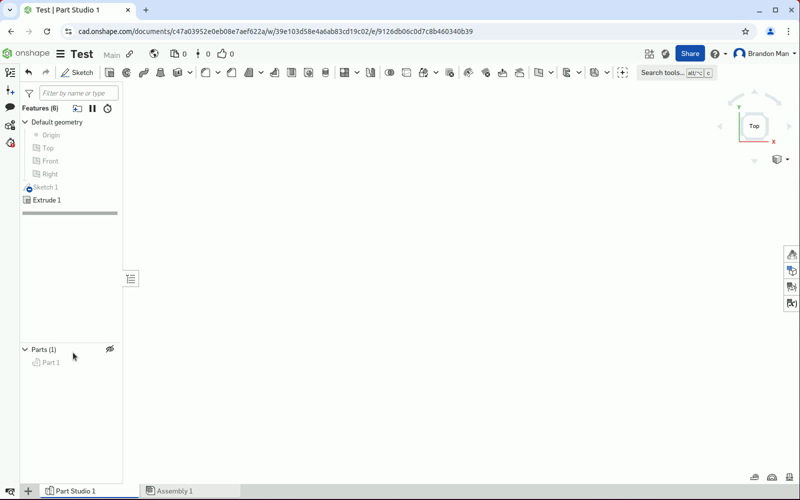
key(shift+y)
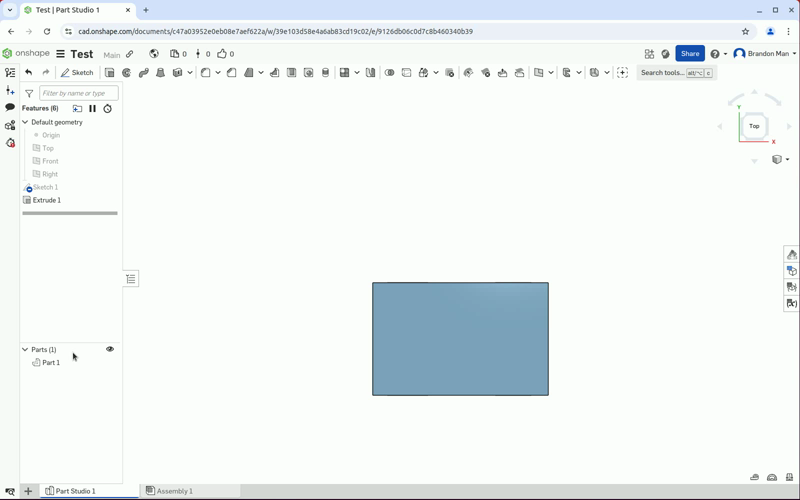
mouse_move(541, 75)
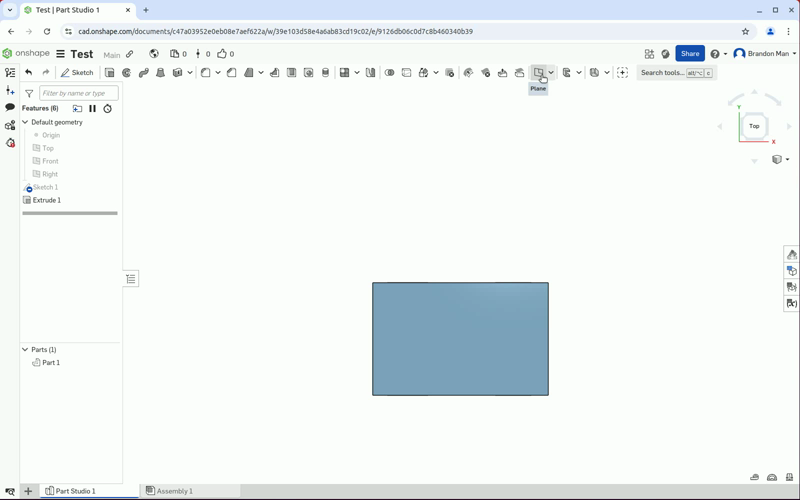
click(541, 75)
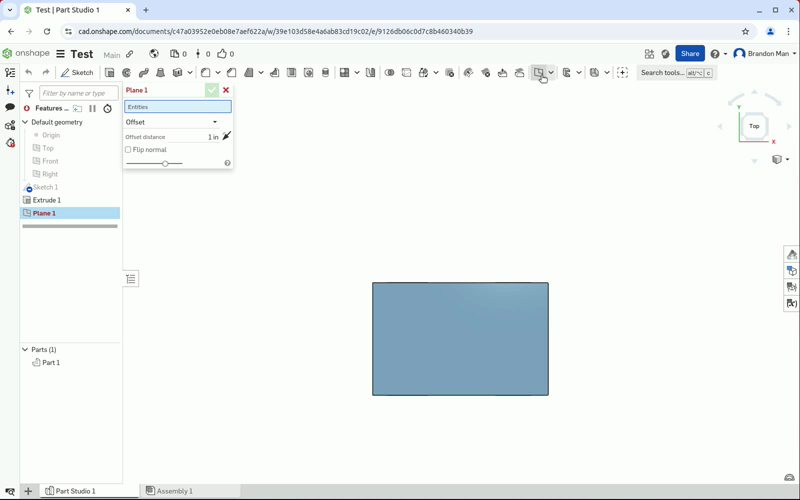
mouse_move(73, 150)
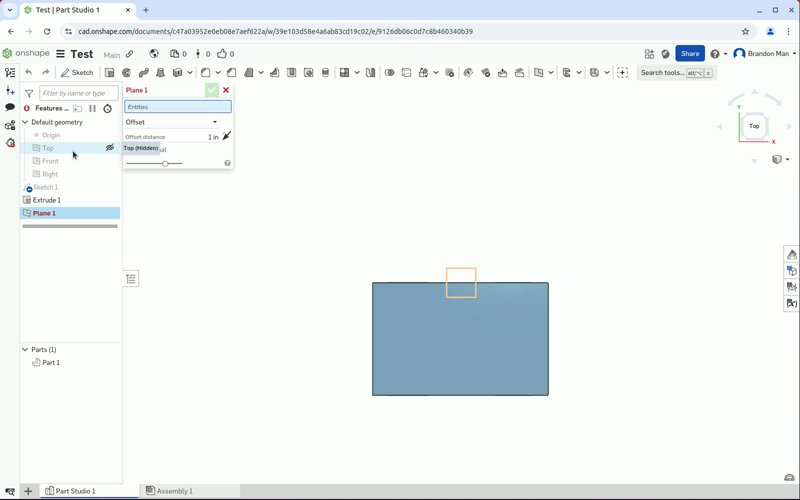
click(73, 150)
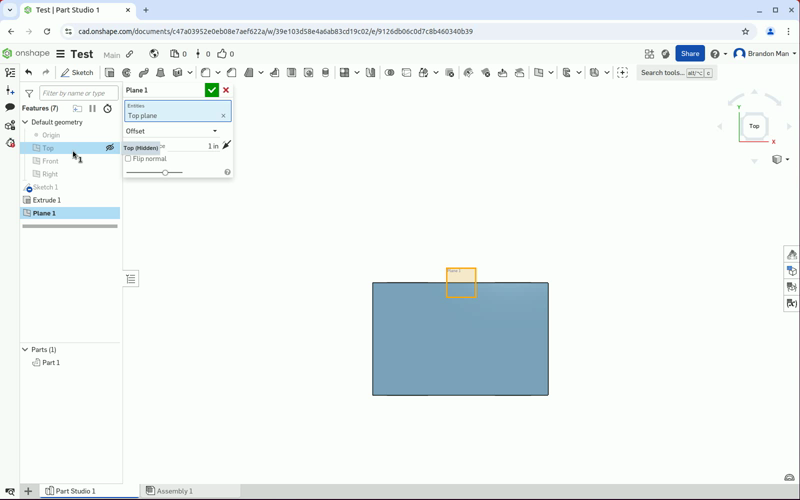
key(tab, 2)
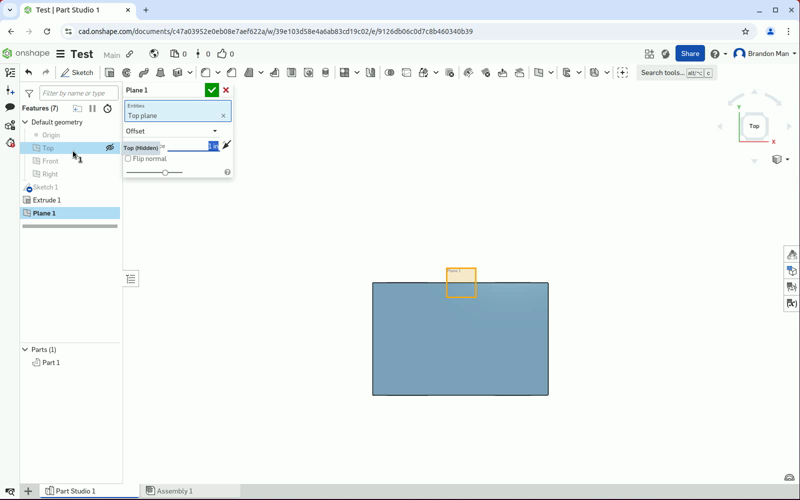
text(10.106)
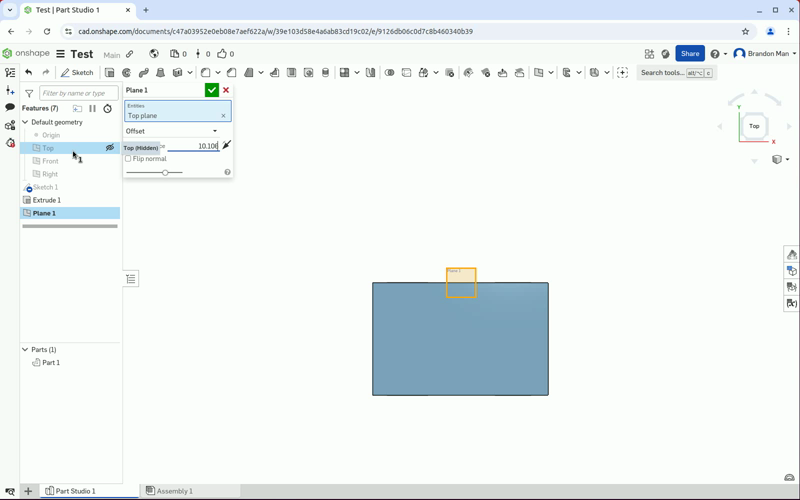
key(enter, 2)
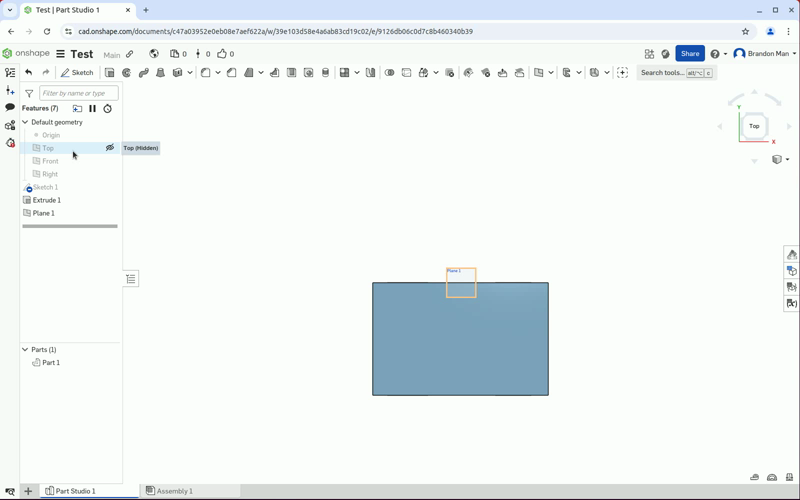
key(shift+s)
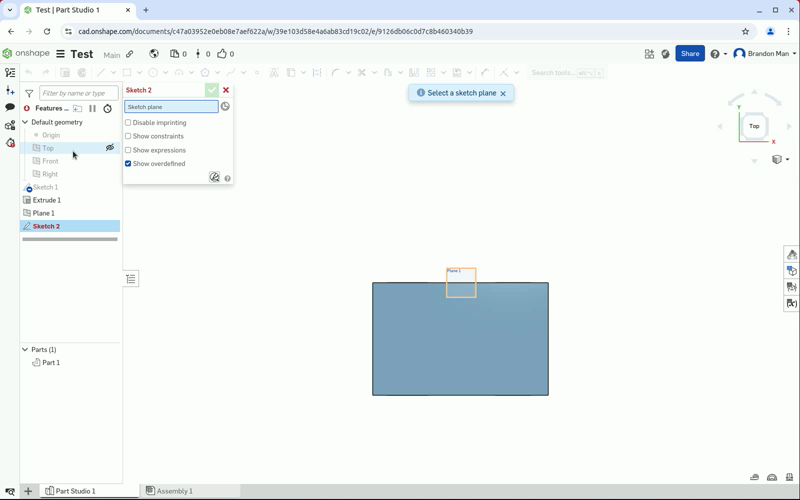
mouse_move(73, 215)
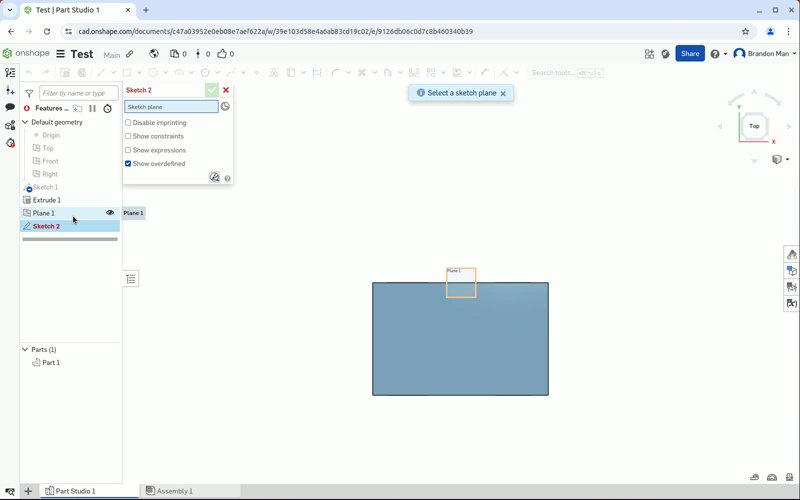
click(73, 215)
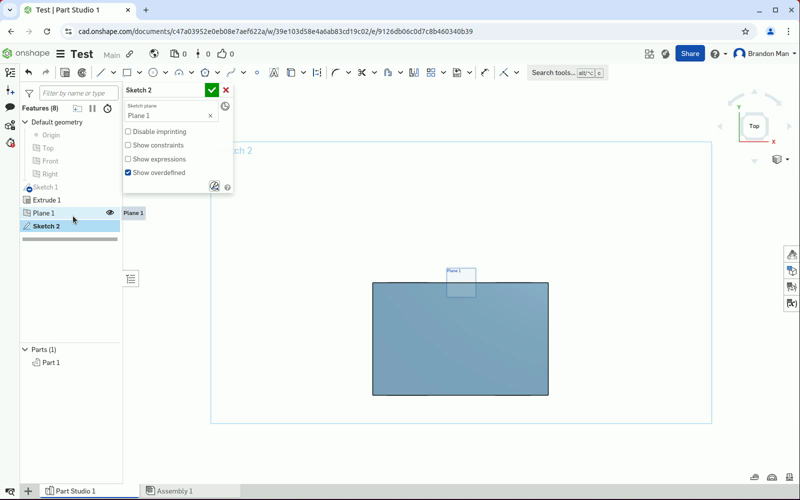
mouse_move(73, 352)
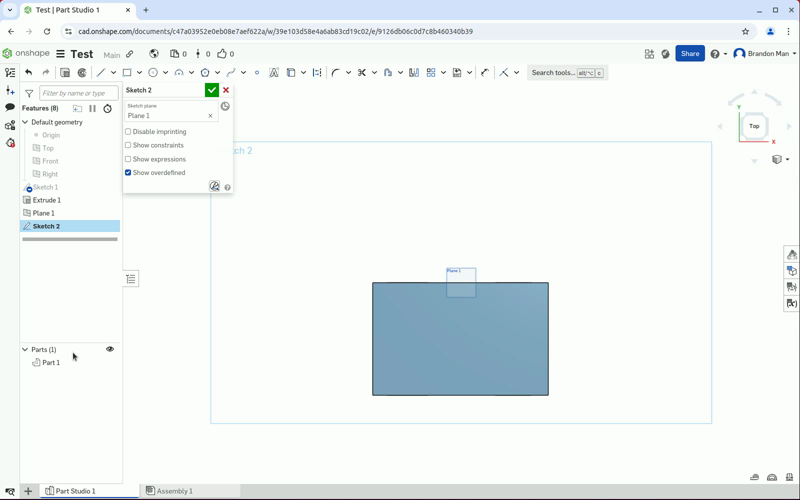
key(y)
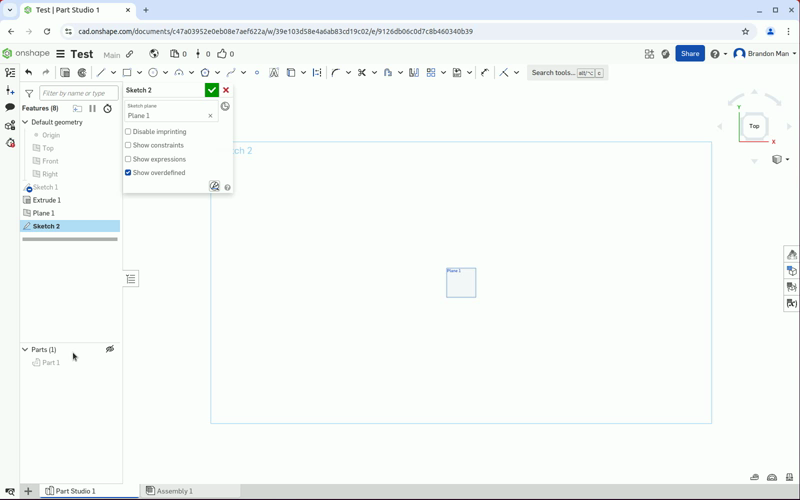
key(c)
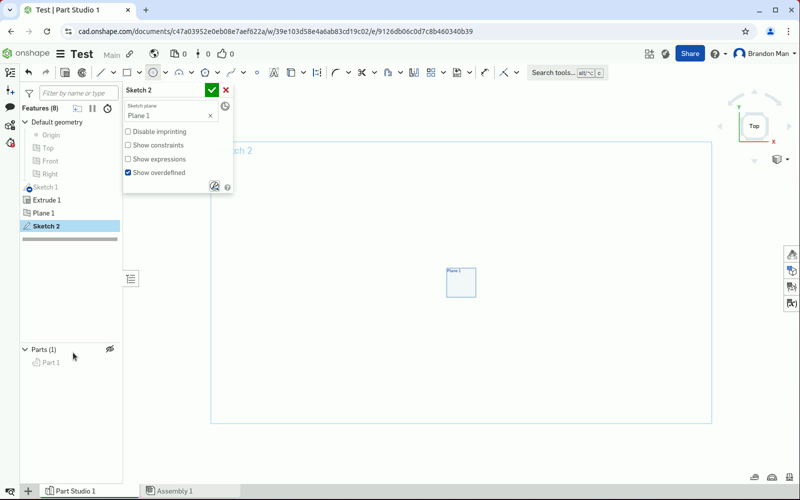
key_down(shift)
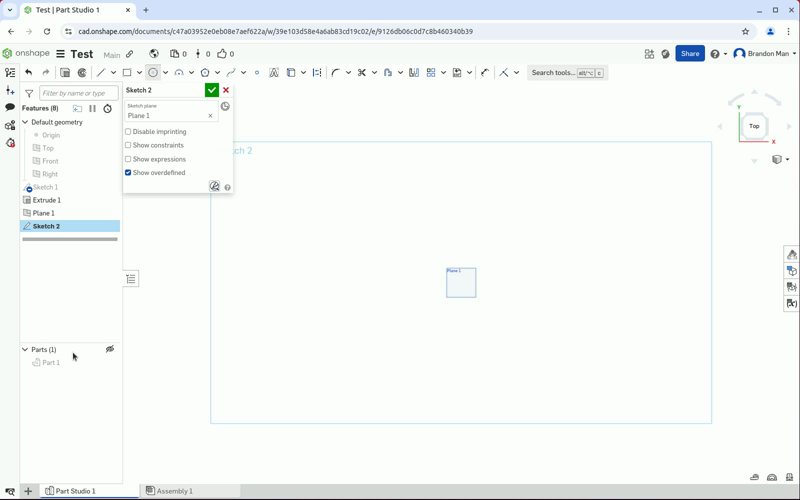
mouse_move(426, 346)
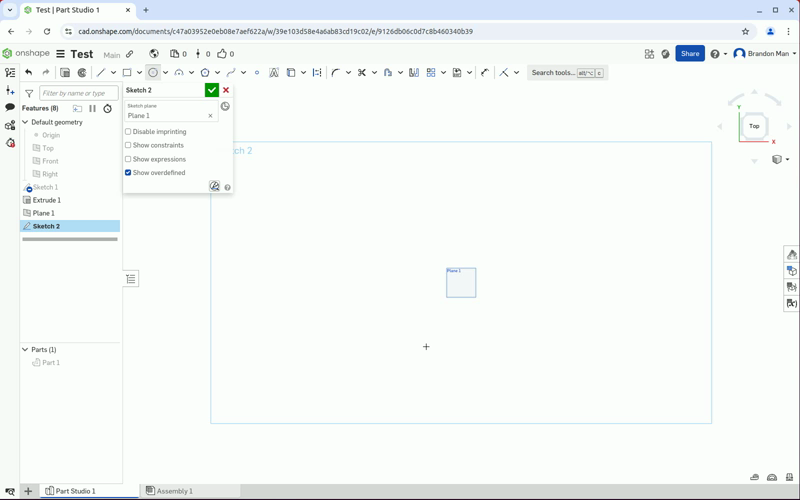
click(426, 346)
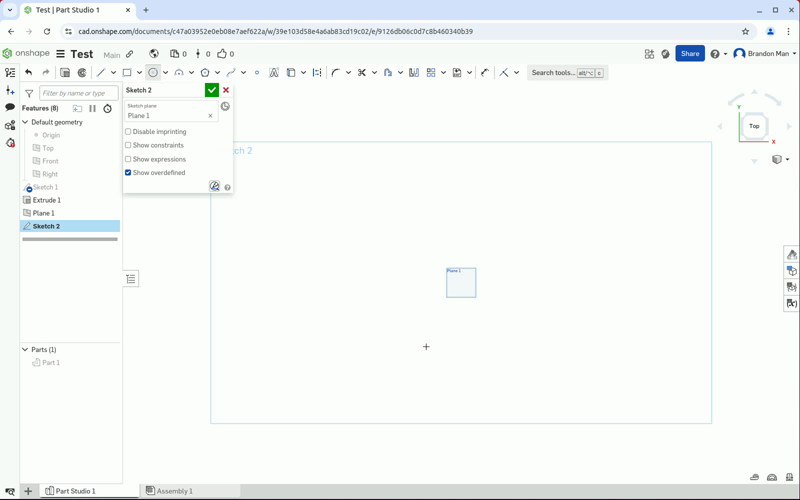
key_up(shift)
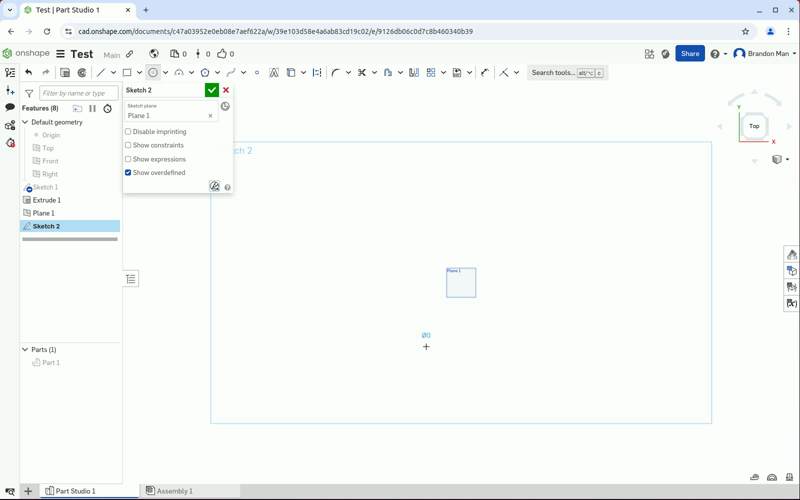
mouse_move(433, 346)
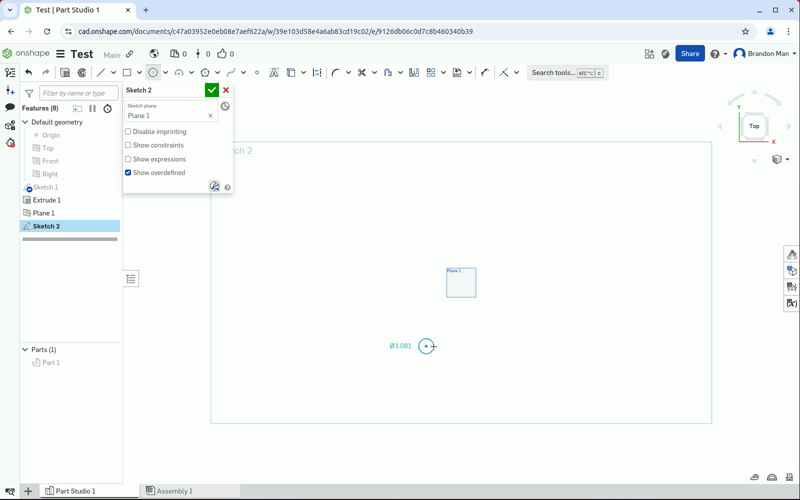
click(433, 346)
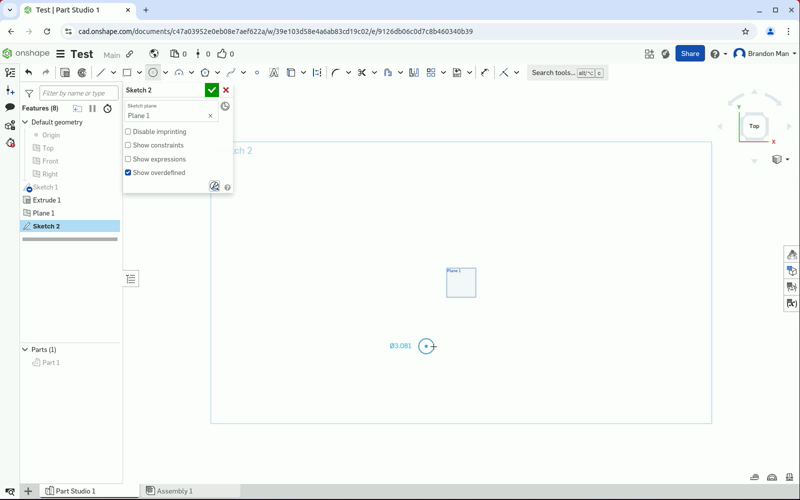
key(esc)
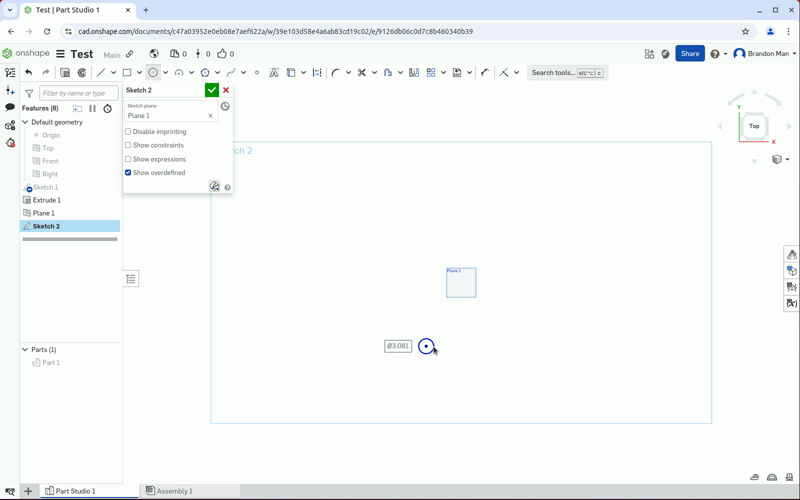
mouse_move(422, 349)
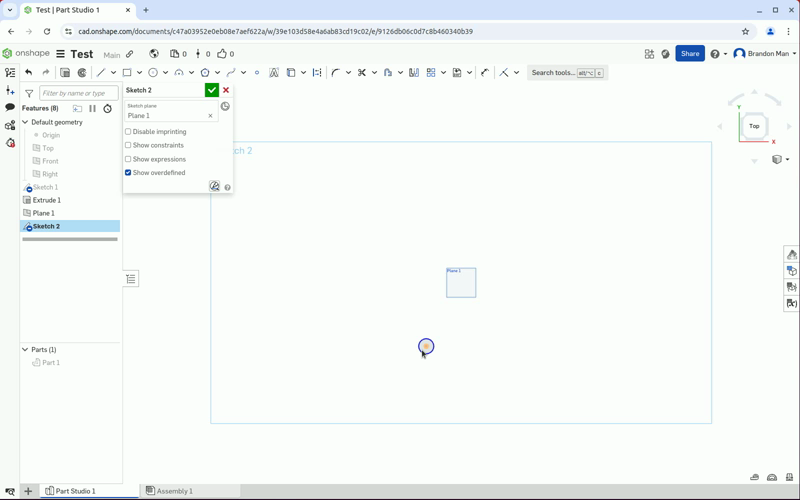
scroll(6)
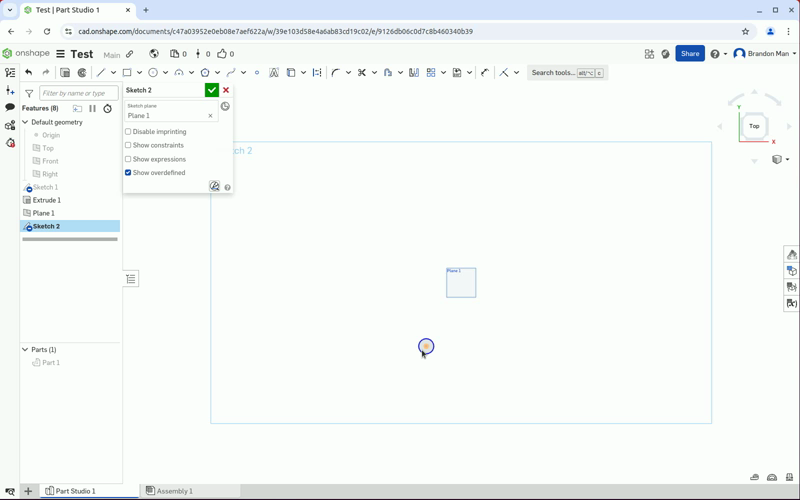
scroll(6)
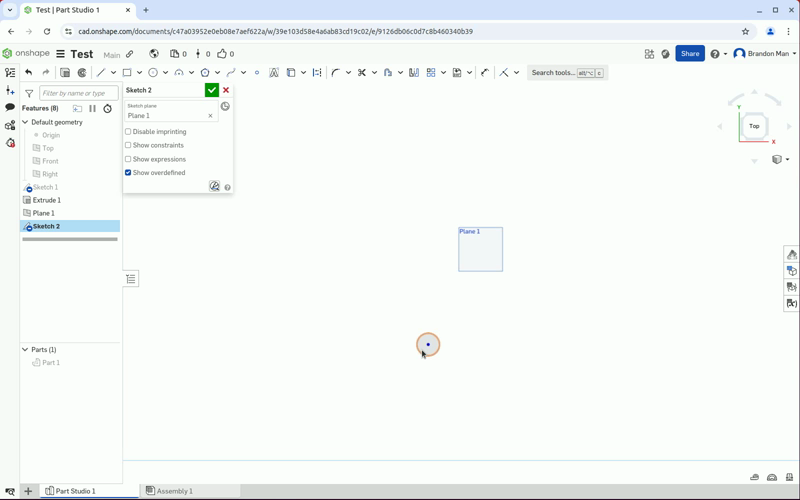
scroll(6)
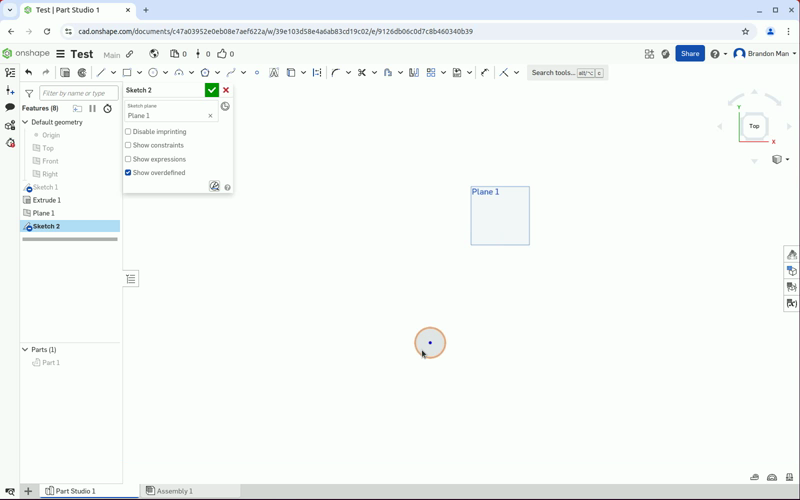
scroll(6)
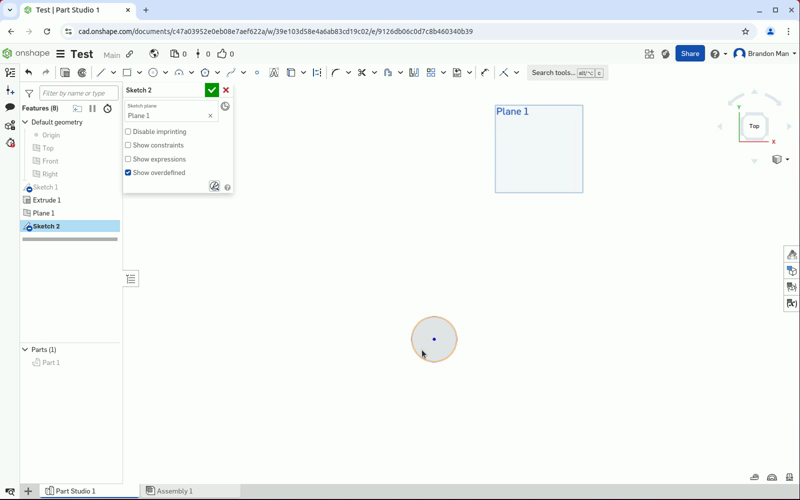
scroll(6)
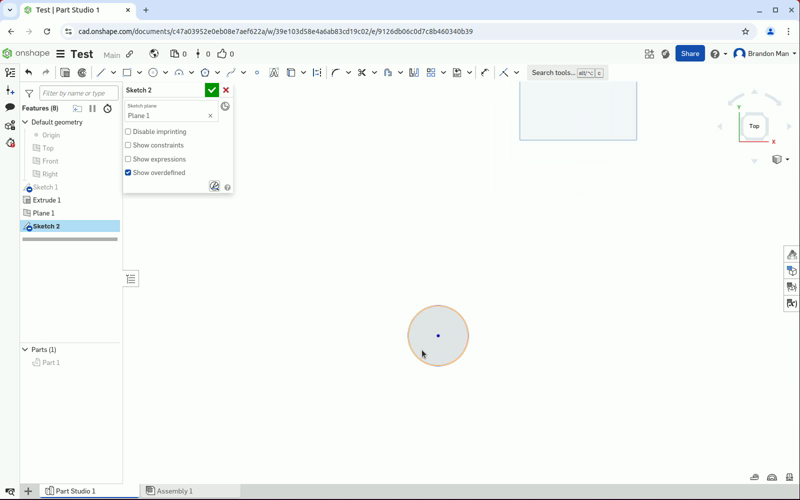
scroll(6)
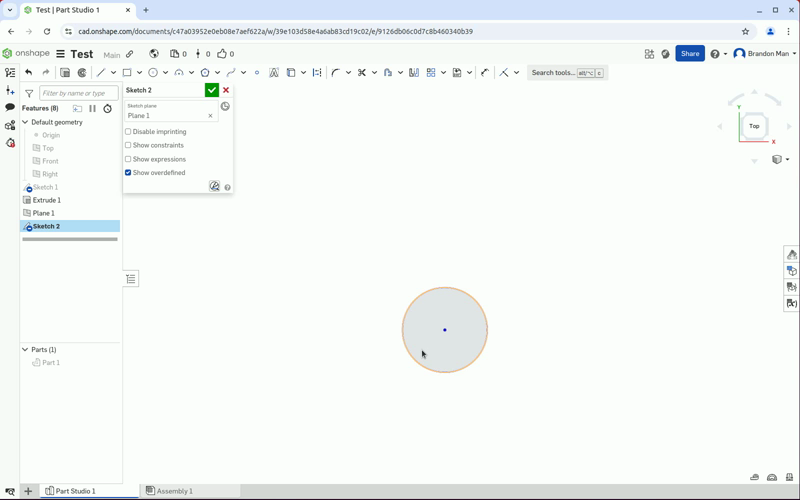
scroll(6)
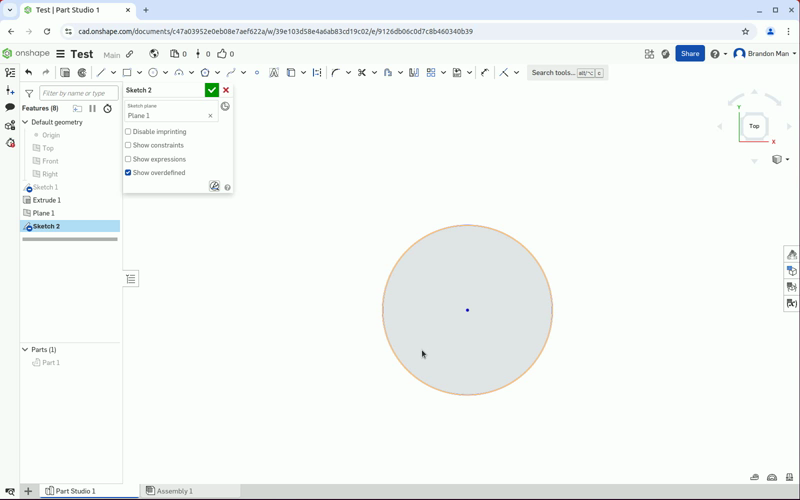
click(422, 349)
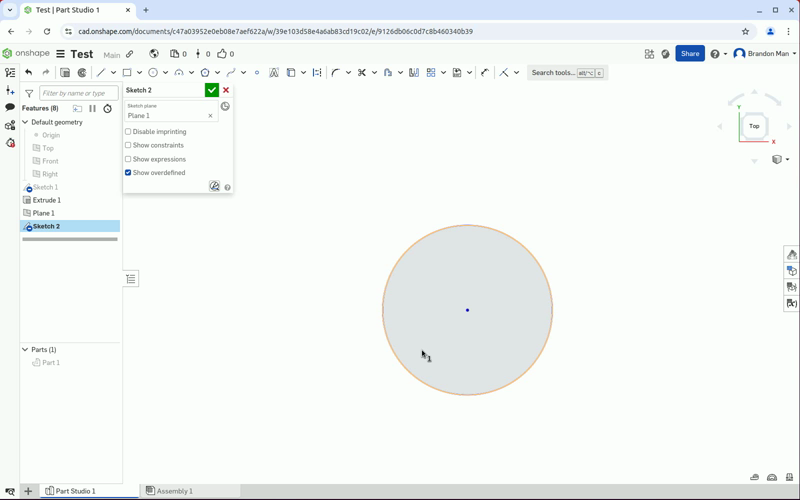
scroll(-6)
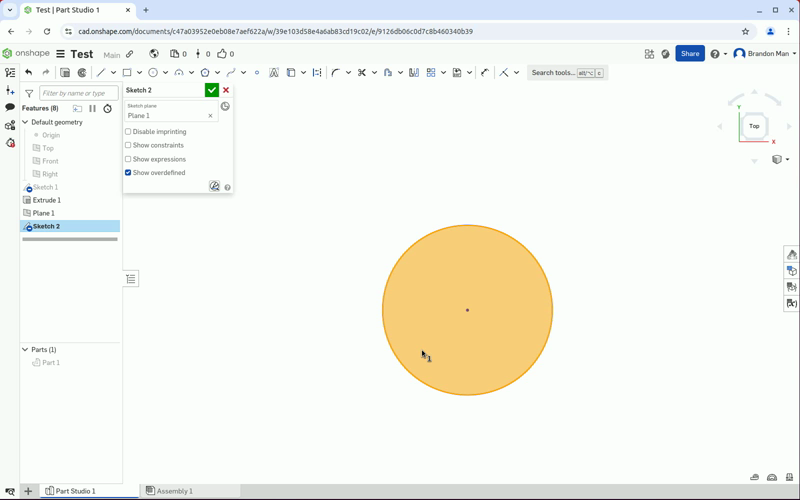
scroll(-6)
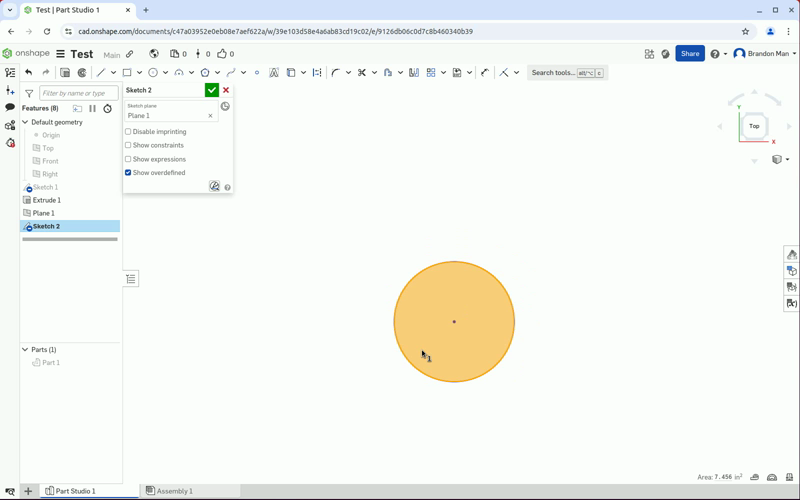
scroll(-6)
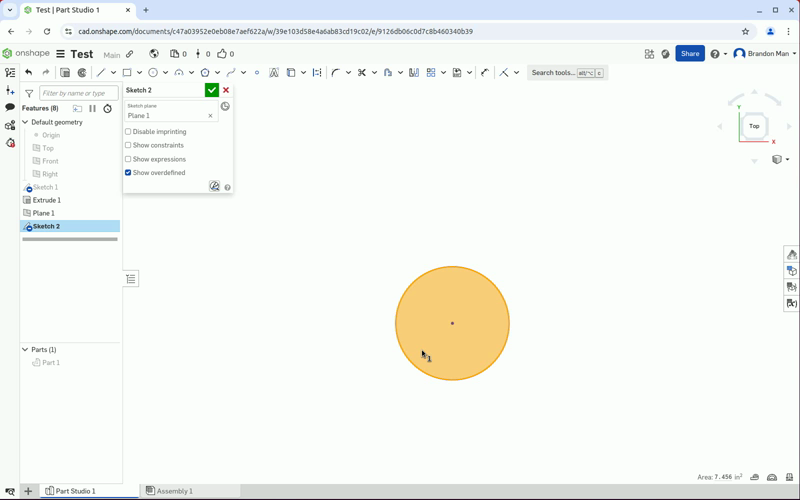
scroll(-6)
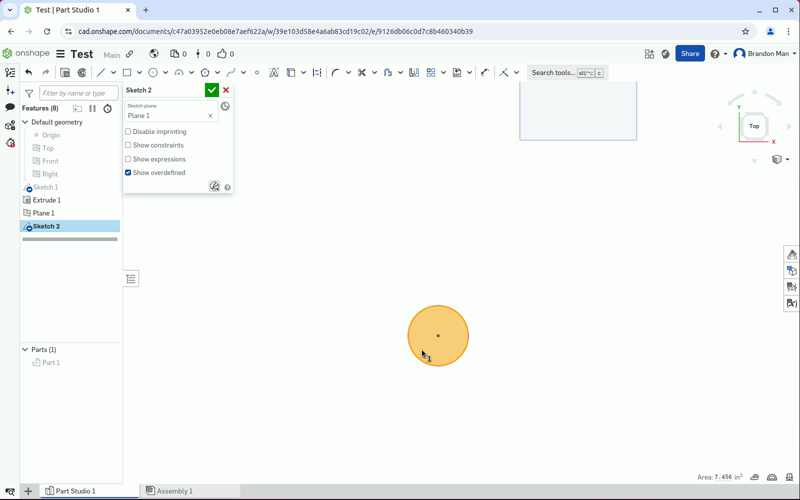
scroll(-6)
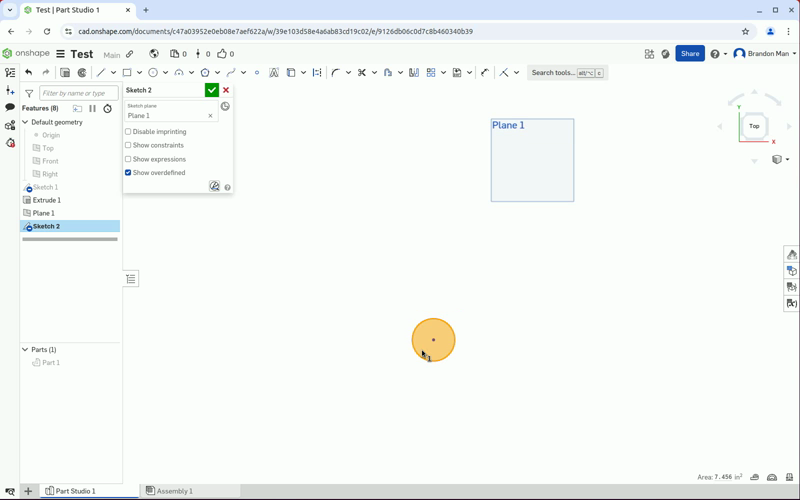
scroll(-6)
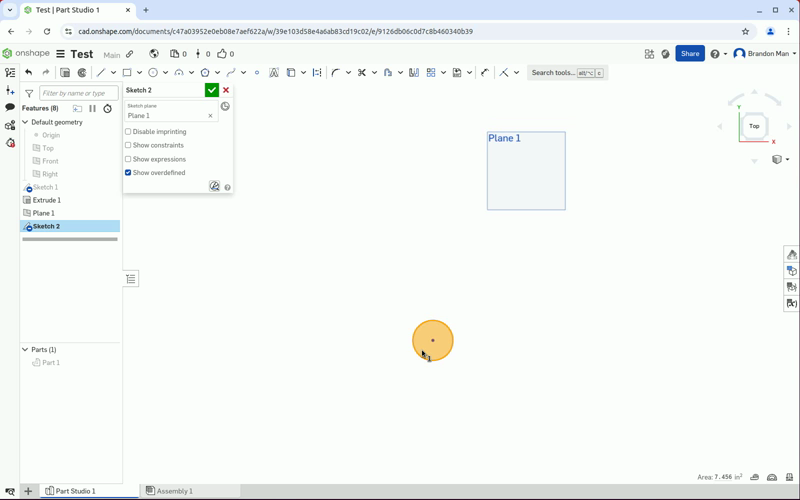
scroll(-6)
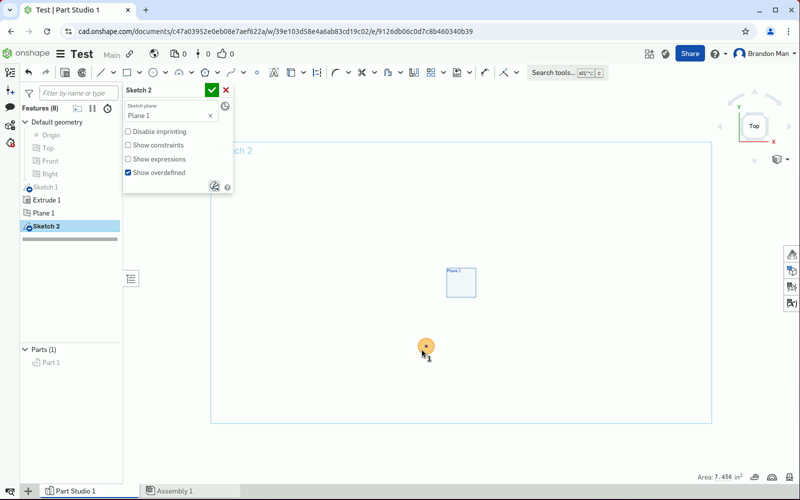
mouse_move(73, 352)
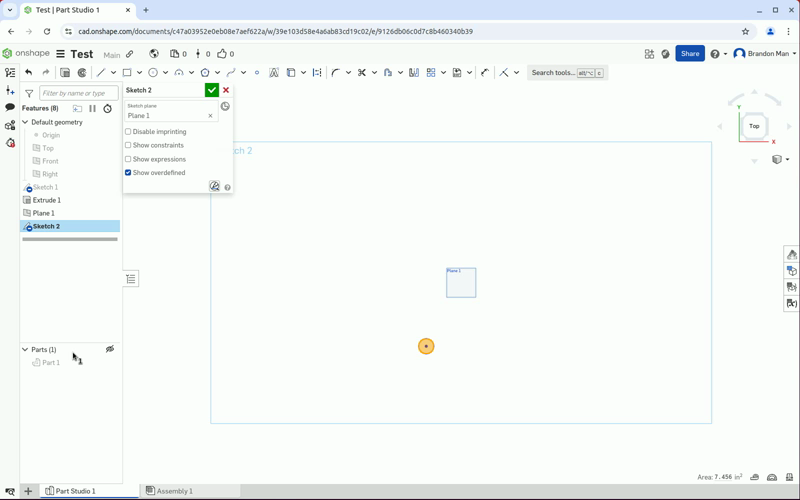
key(shift+y)
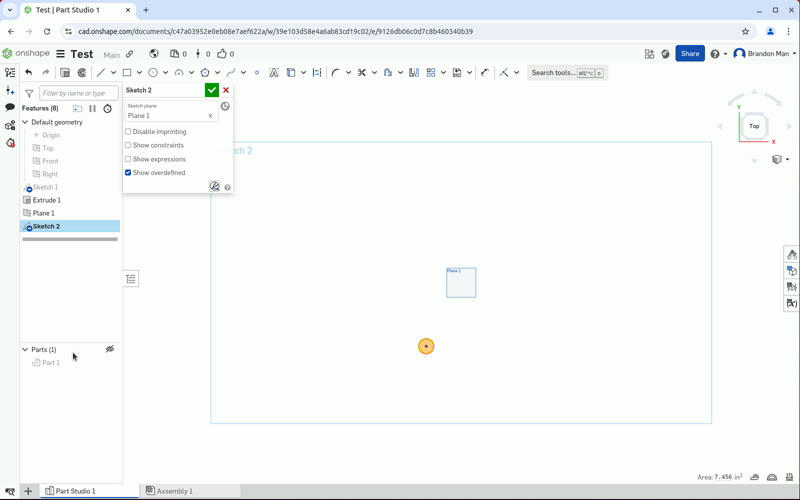
key(shift+e)
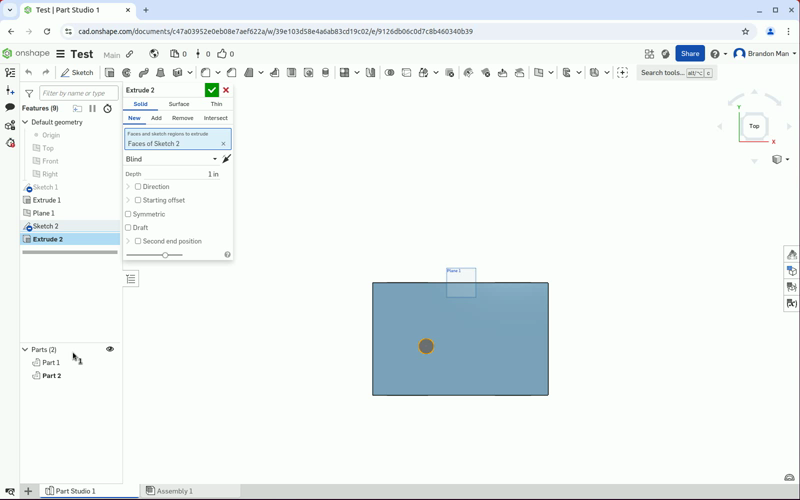
mouse_move(143, 106)
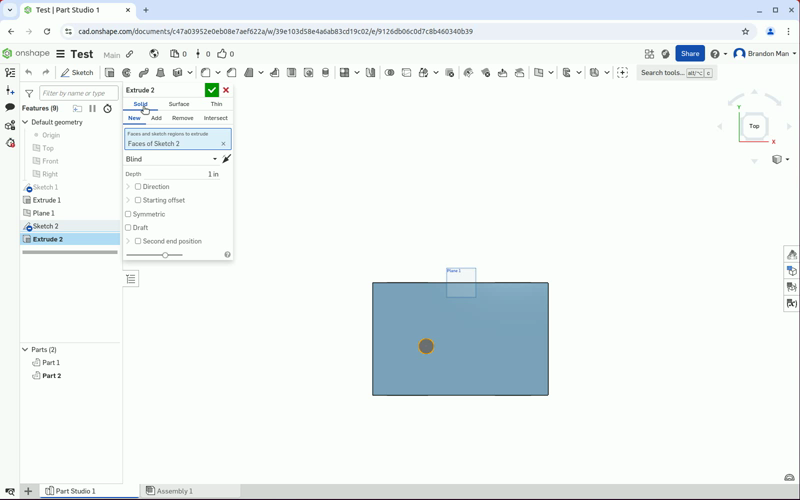
click(143, 106)
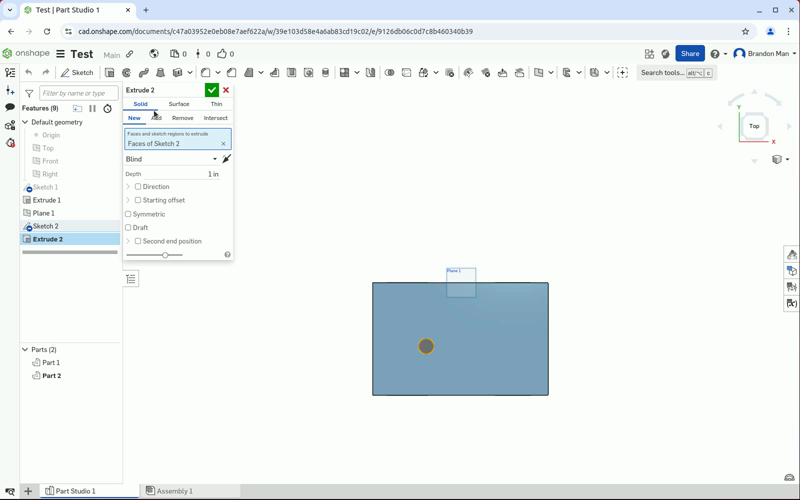
mouse_move(186, 120)
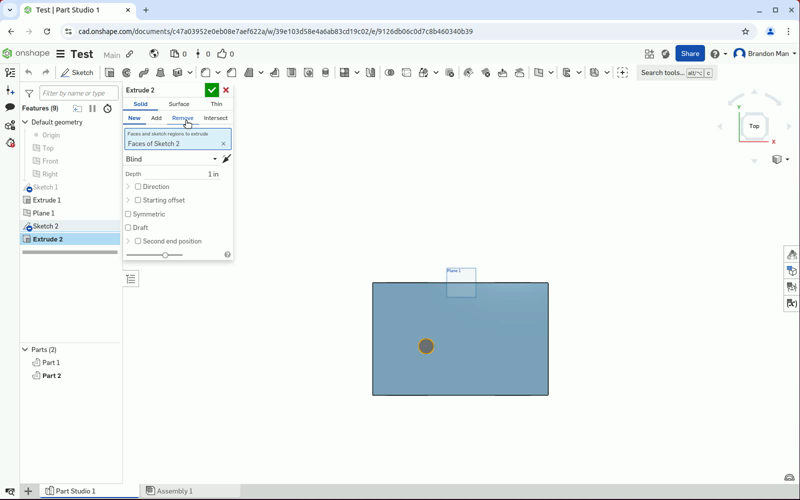
click(186, 120)
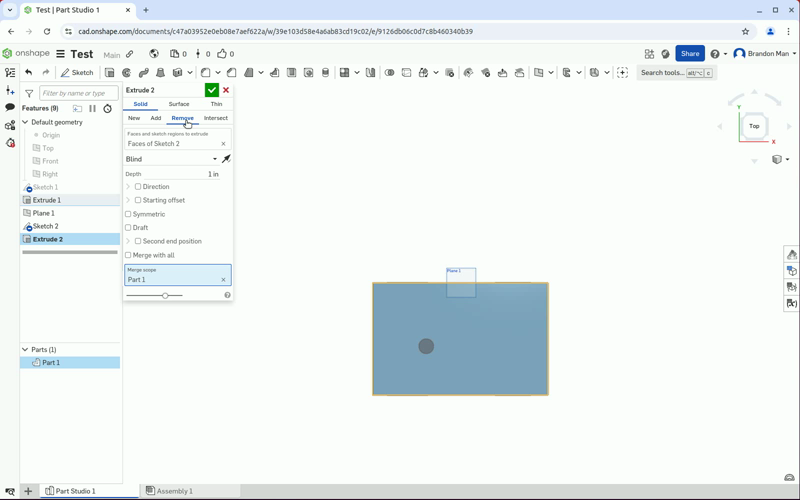
key(tab, 4)
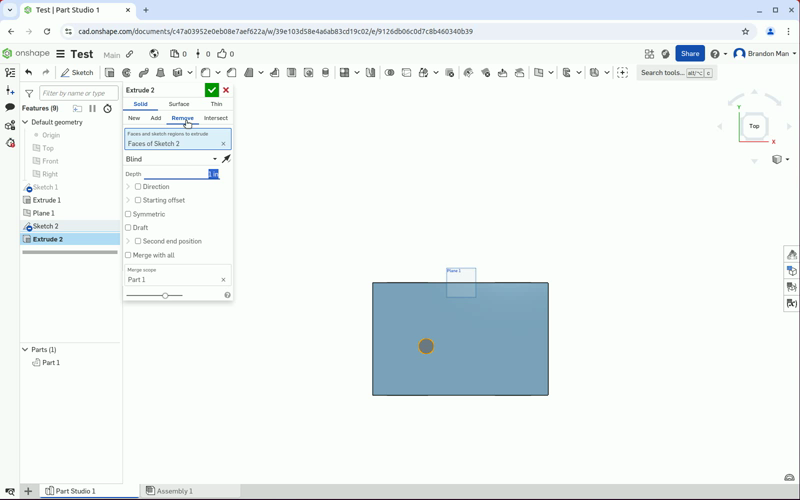
text(30.811)
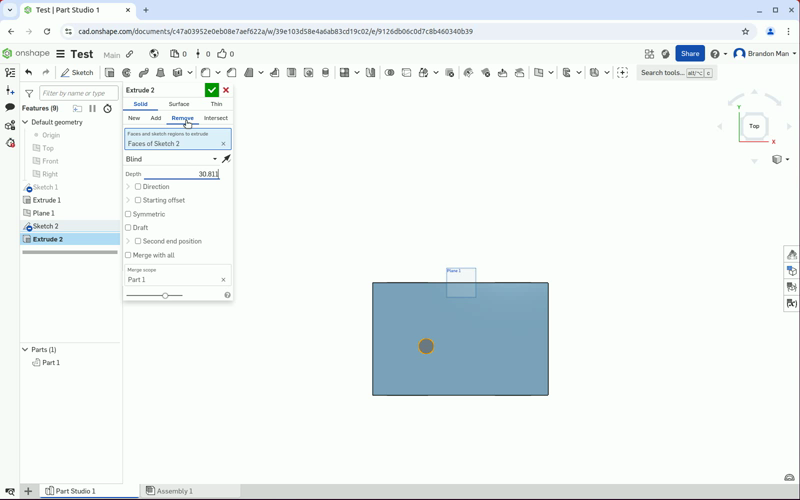
key(tab, 6)
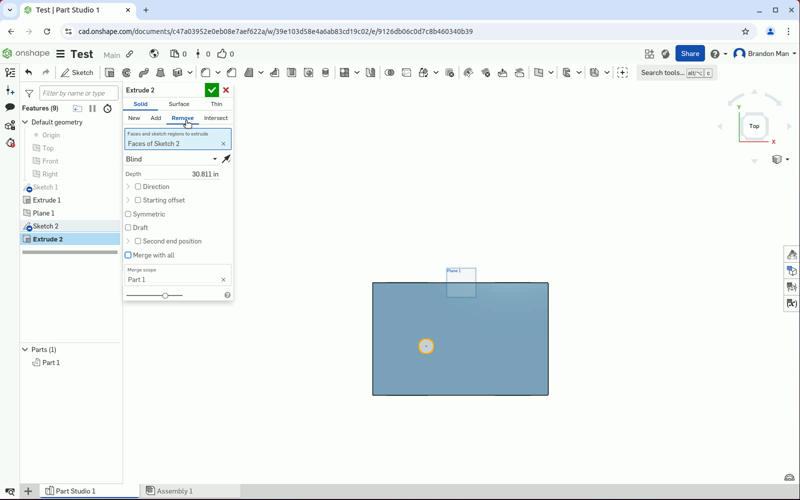
key(space)
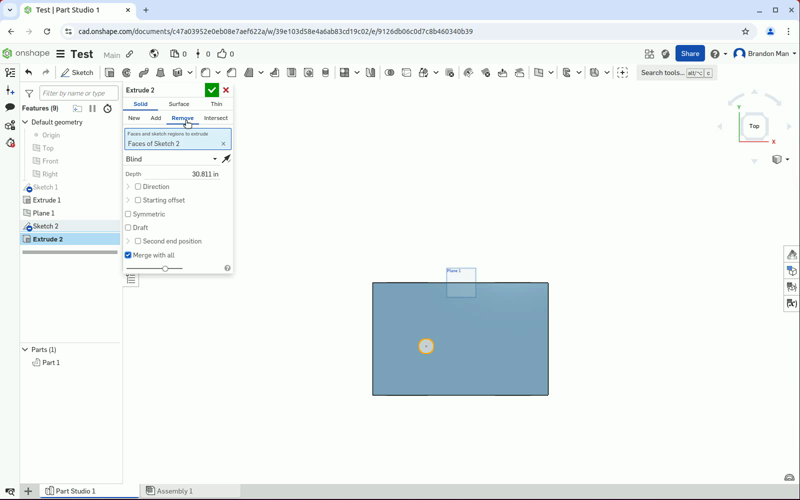
key(enter)
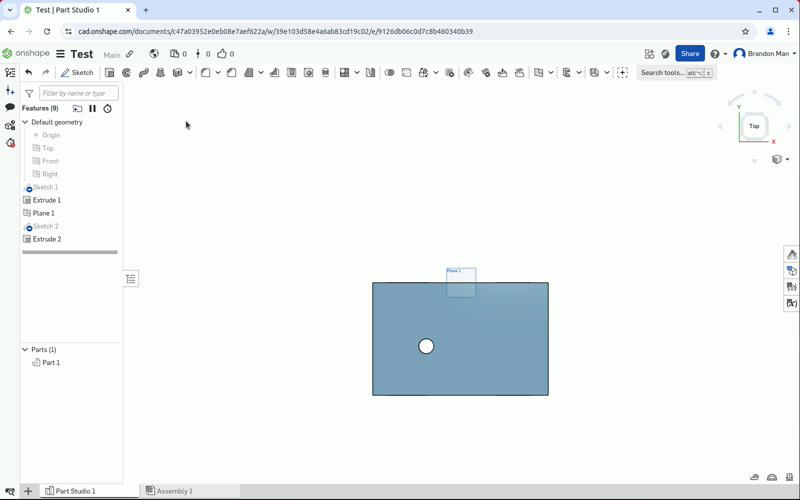
key(shift+h)
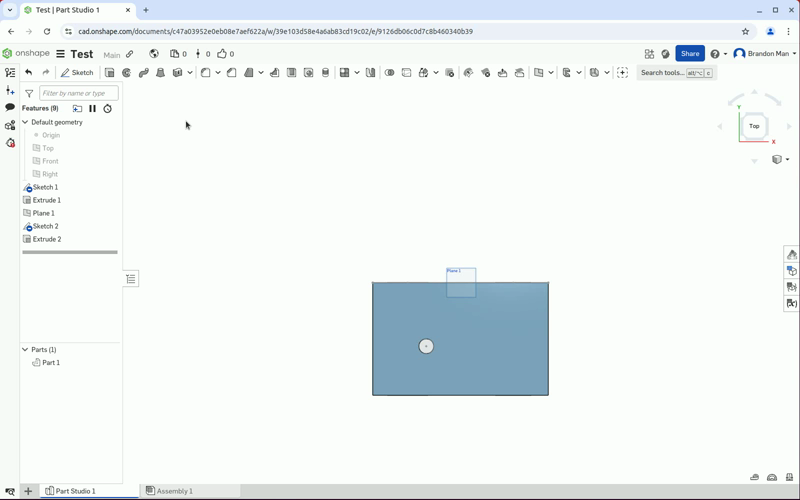
key(shift+h)
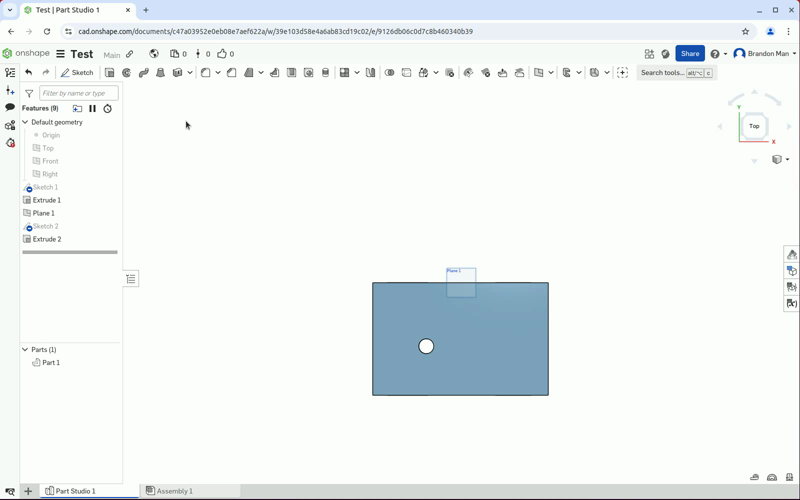
mouse_move(73, 189)
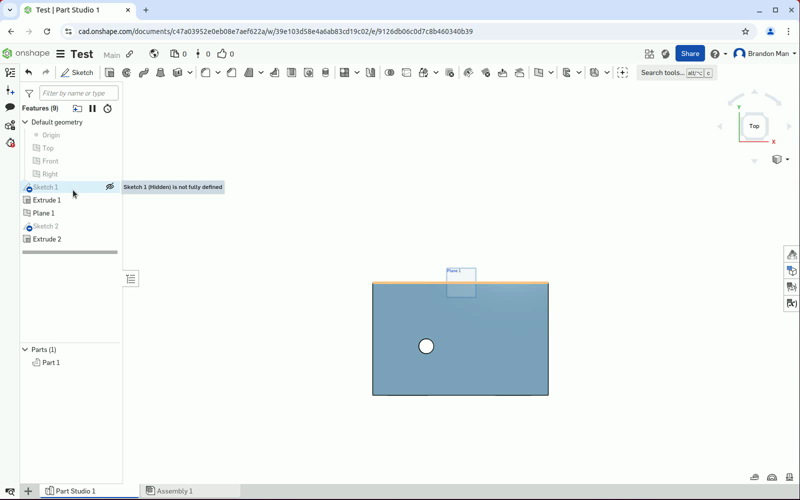
click(73, 189)
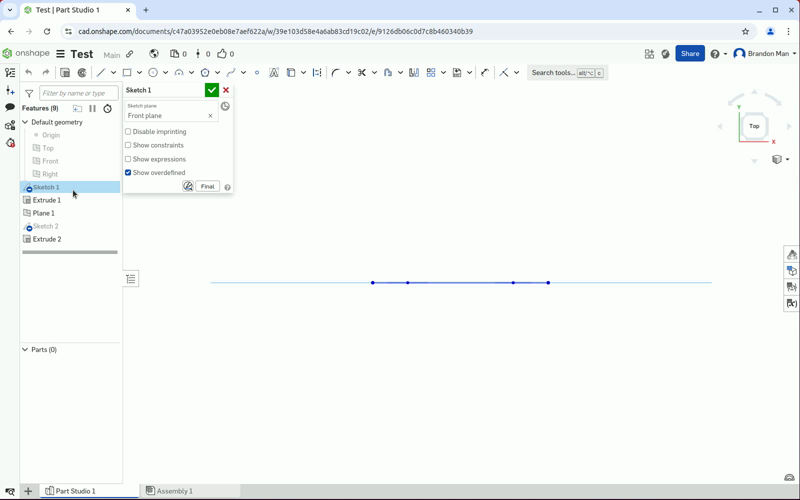
mouse_move(229, 92)
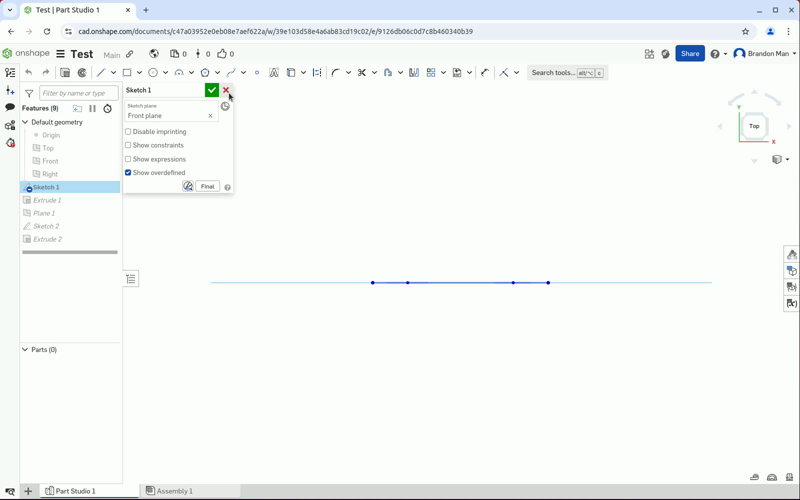
click(229, 92)
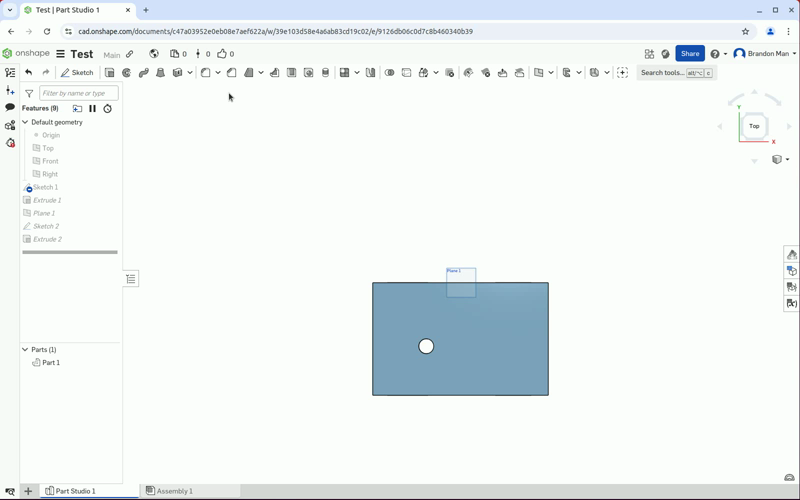
mouse_move(73, 352)
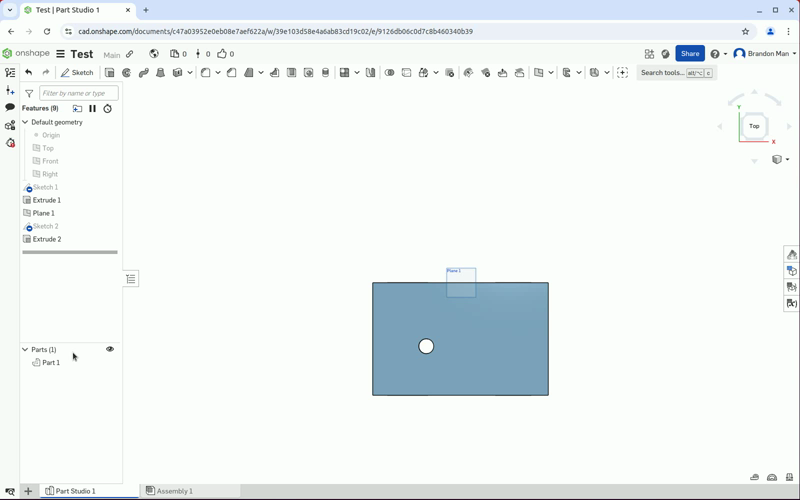
key(y)
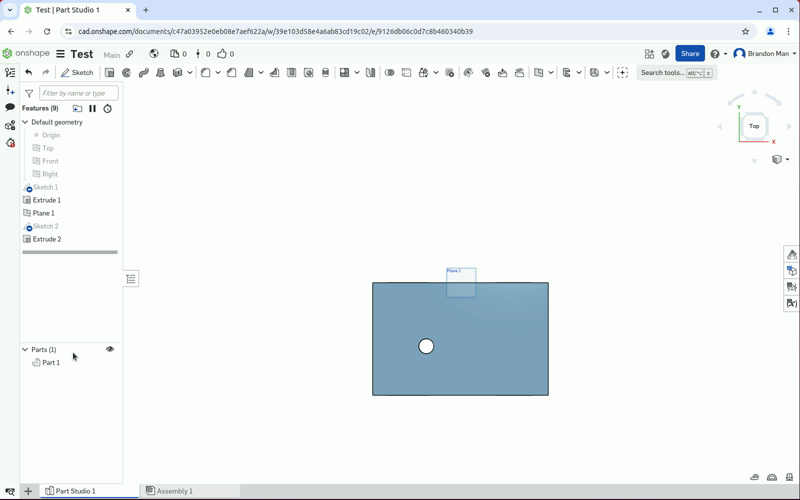
key(shift+p)
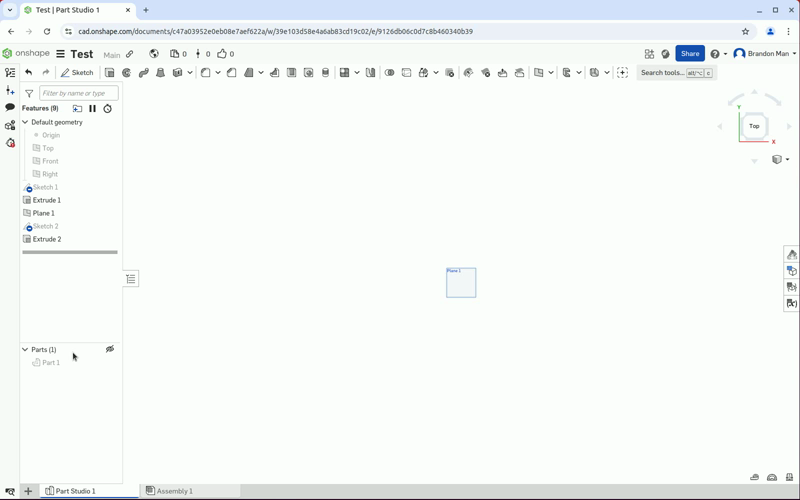
key(space)
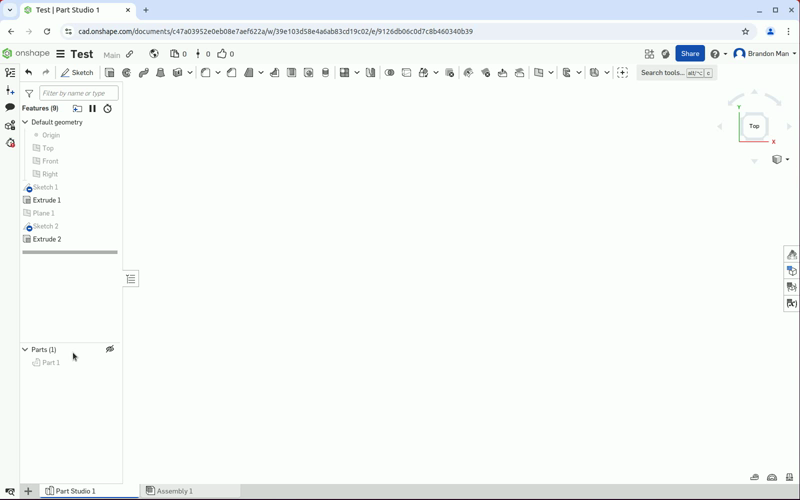
key_down(shift)
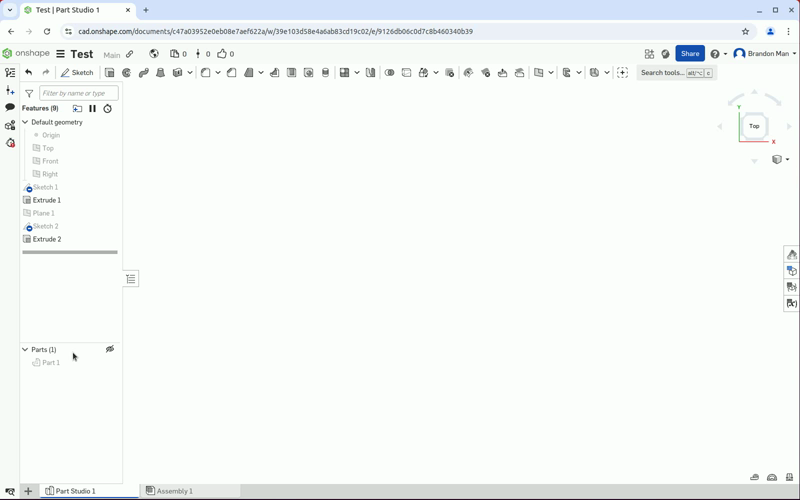
key(up)
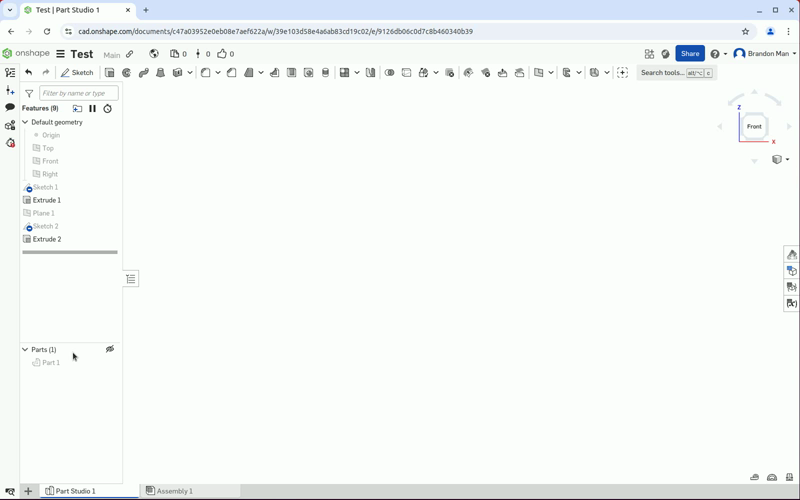
key_up(shift)
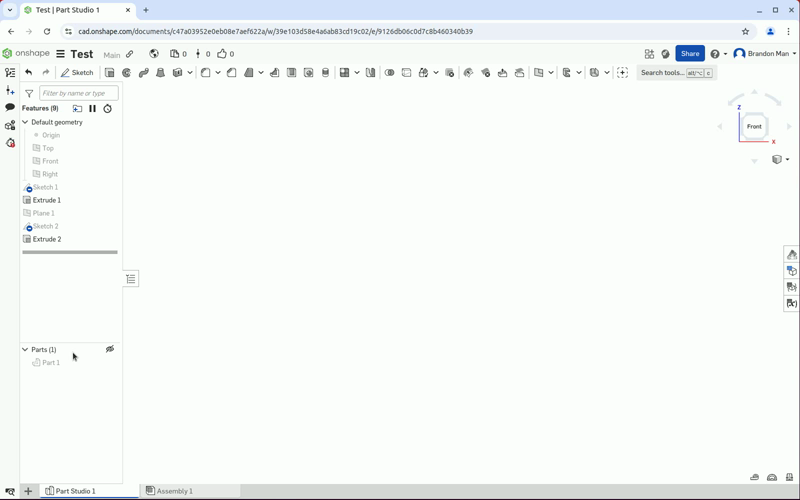
key(space)
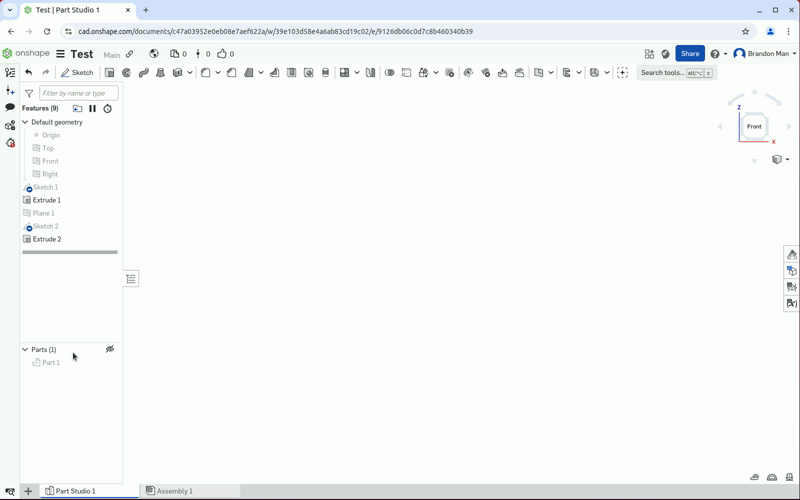
key_down(shift)
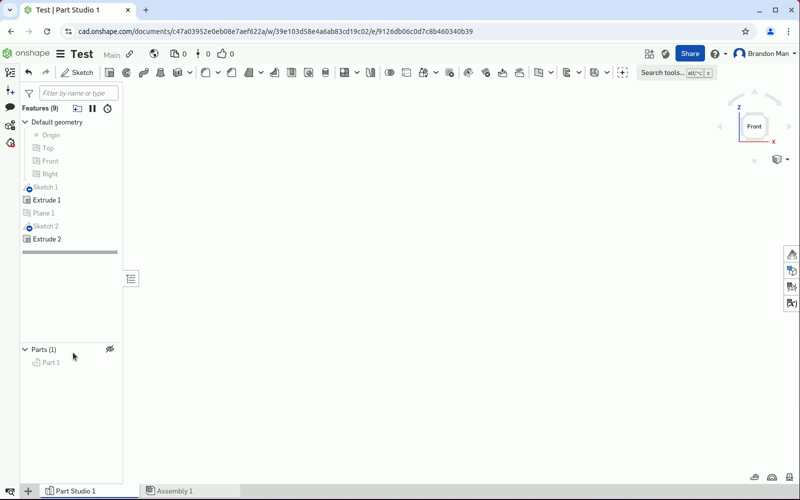
key(left)
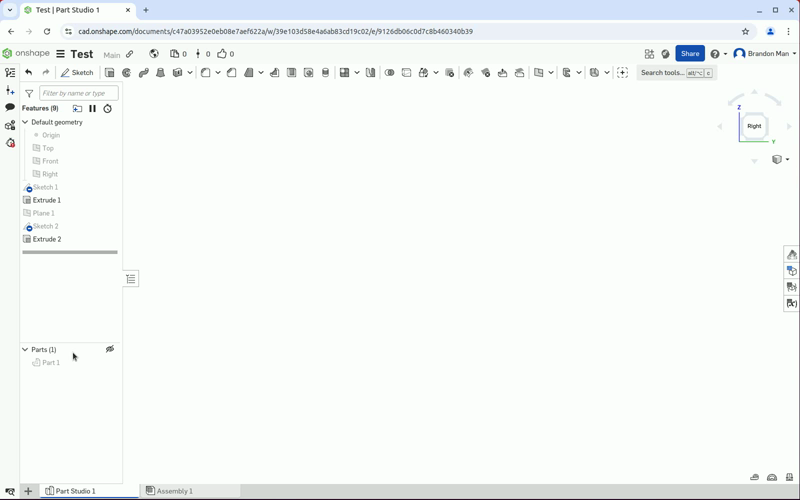
key_up(shift)
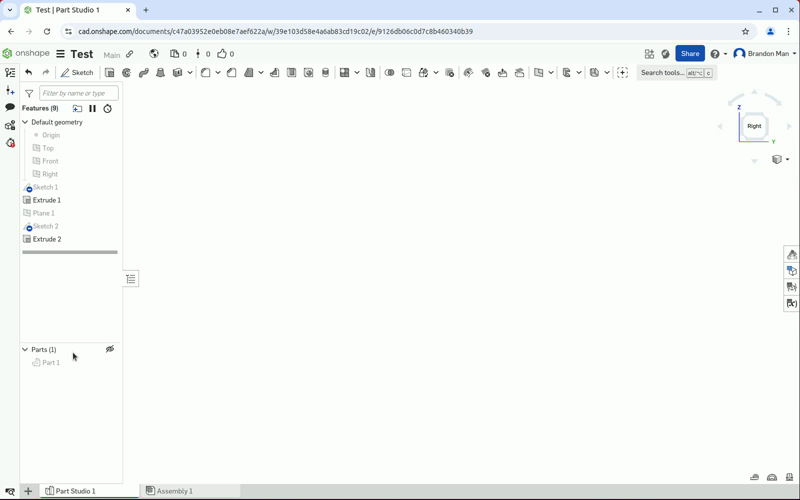
mouse_move(73, 352)
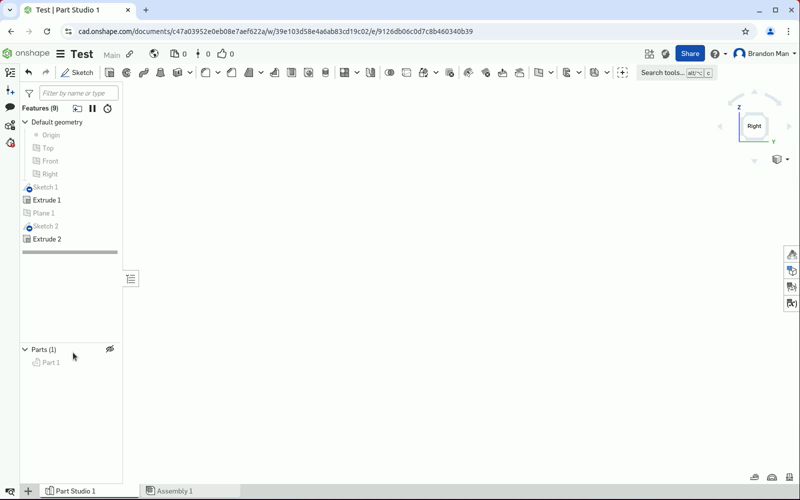
key(shift+y)
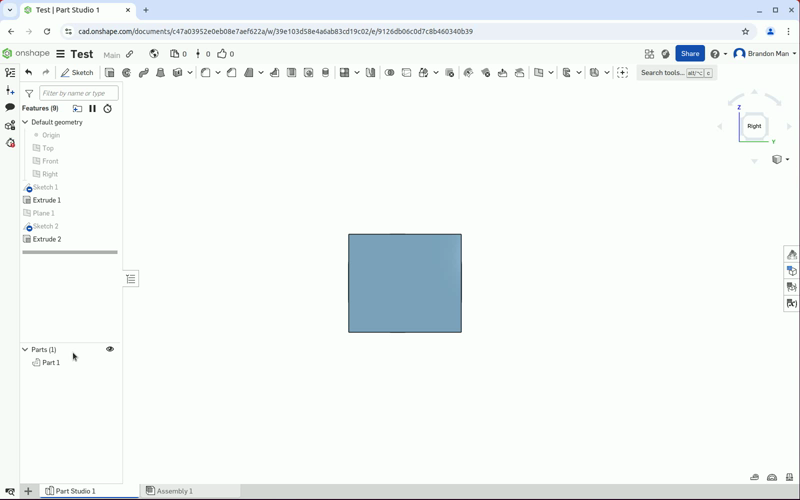
mouse_move(541, 75)
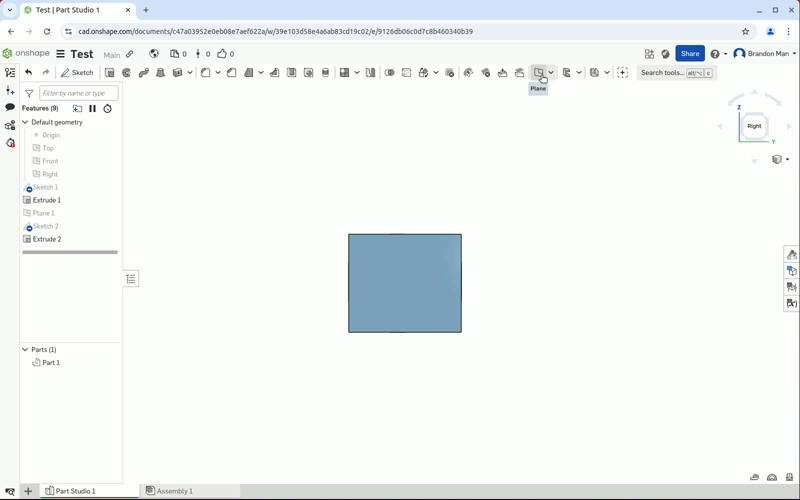
click(541, 75)
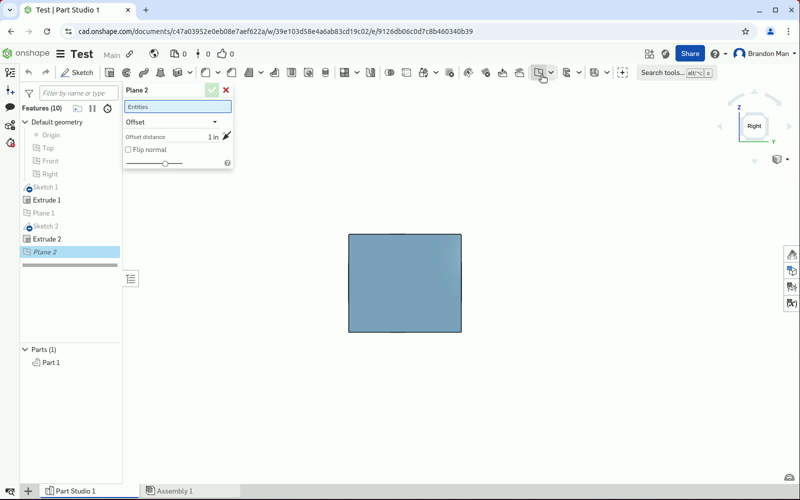
mouse_move(73, 176)
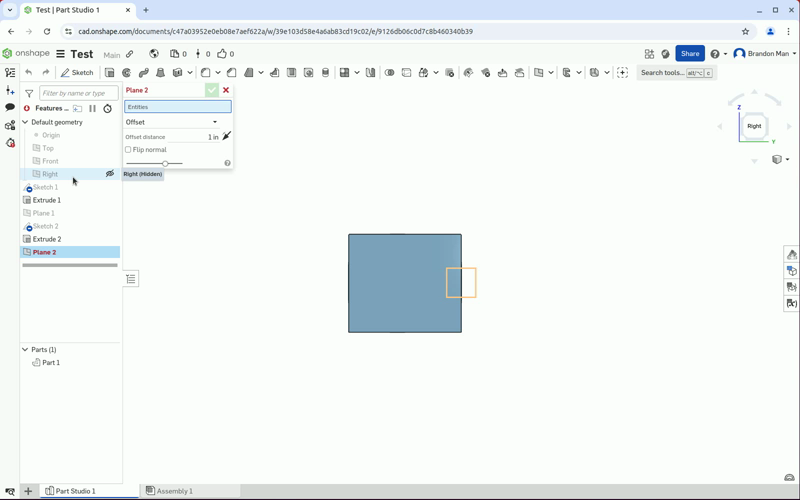
click(73, 176)
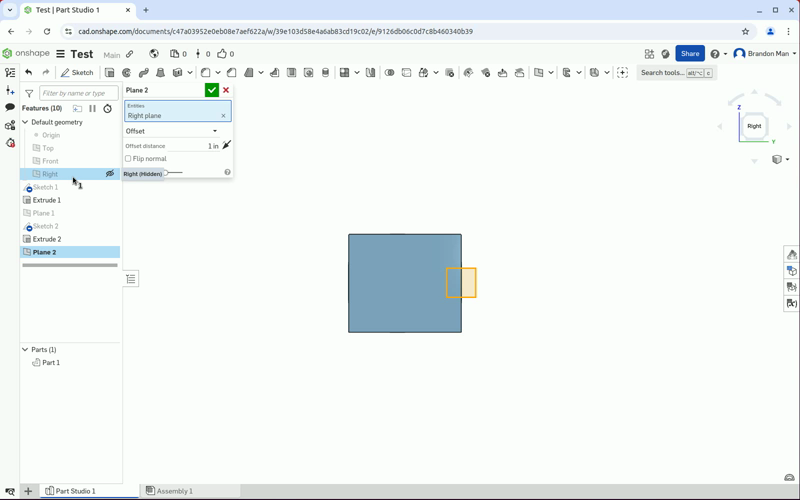
key(tab, 2)
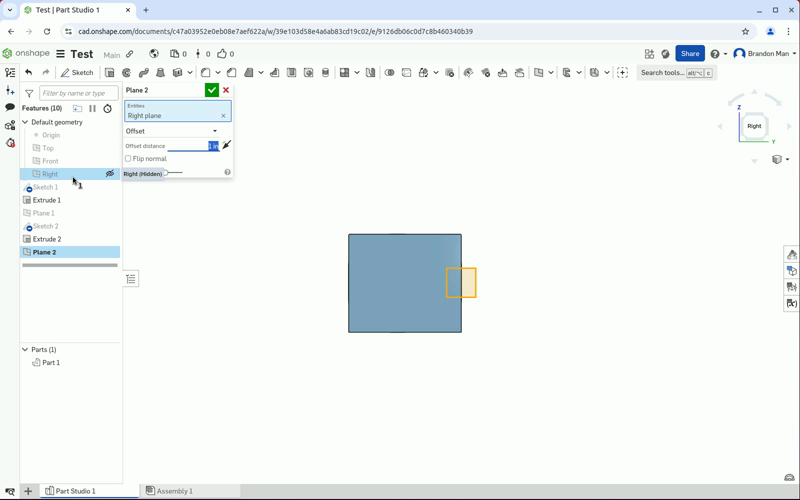
text(18.055)
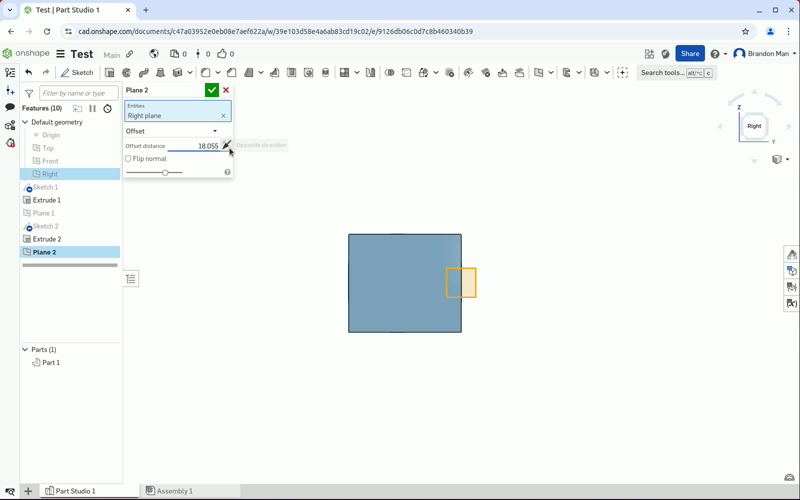
mouse_move(229, 147)
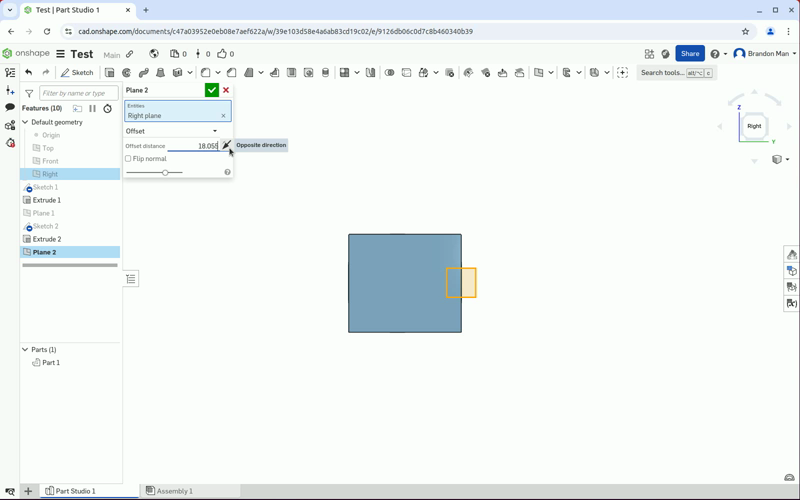
click(229, 147)
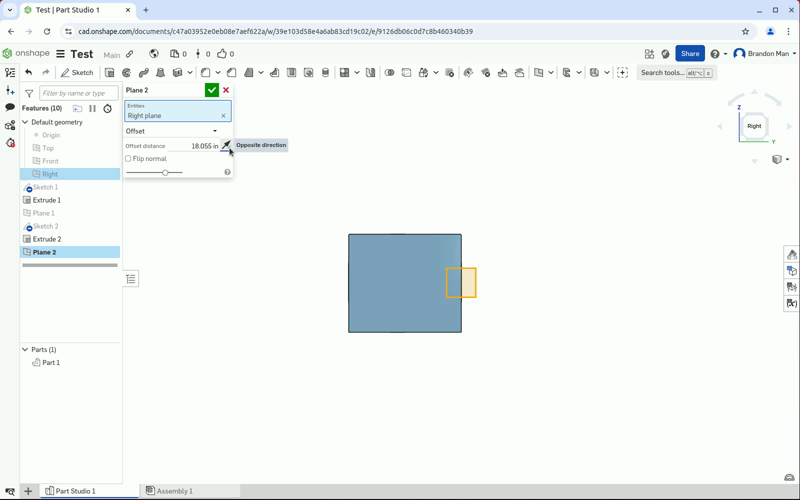
key(enter, 2)
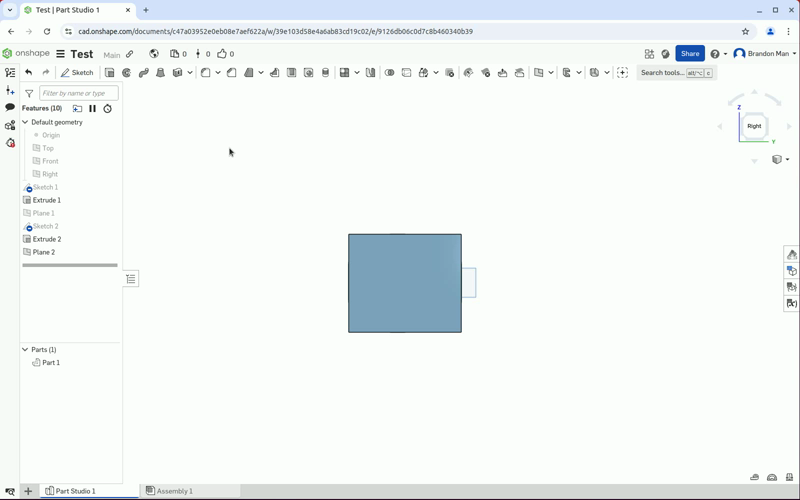
key(shift+s)
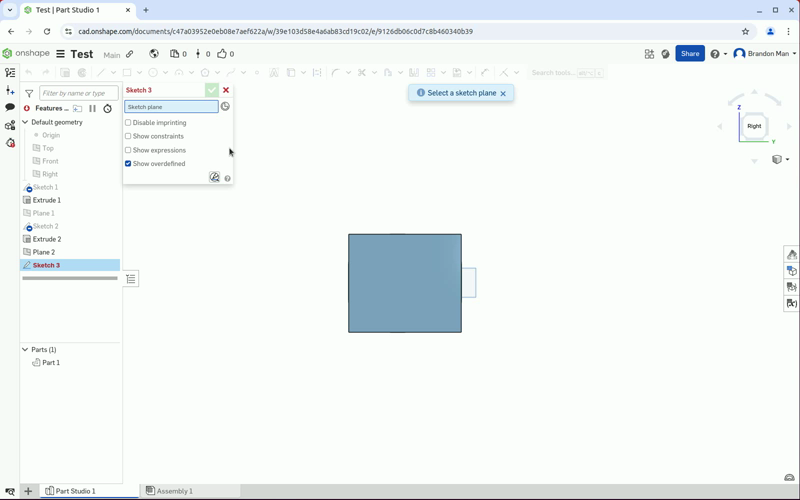
mouse_move(73, 254)
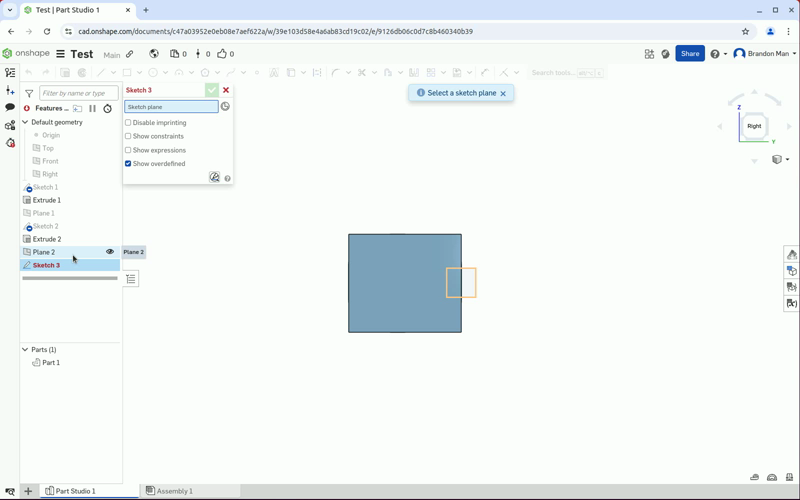
click(73, 254)
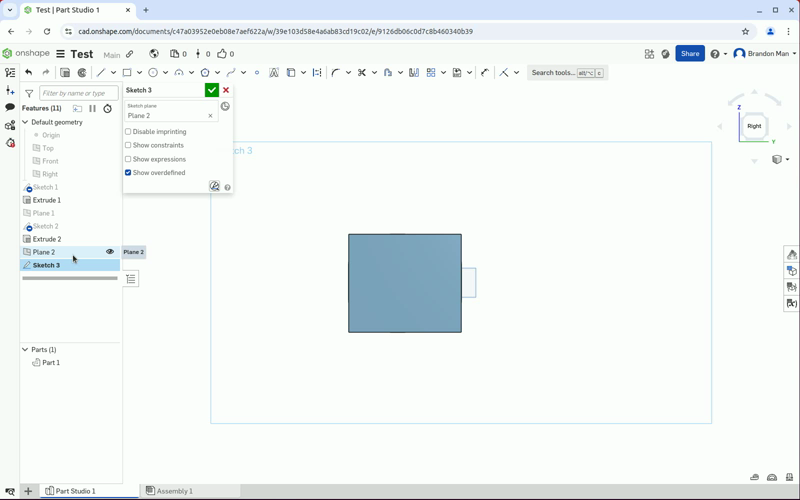
mouse_move(73, 352)
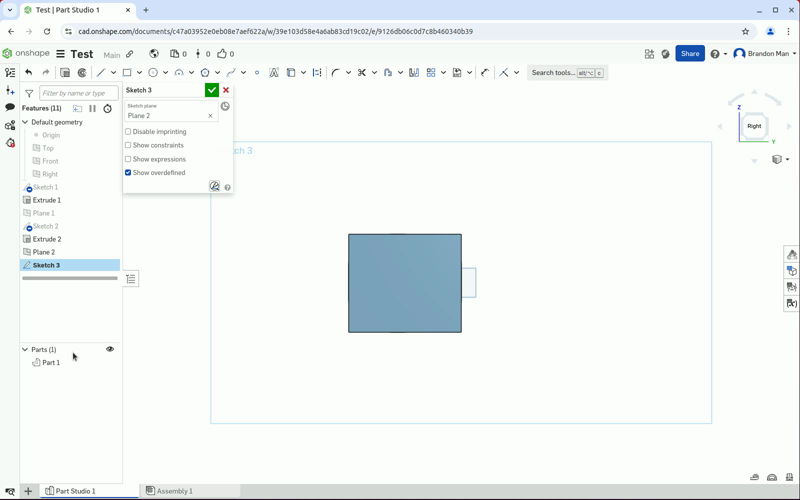
key(y)
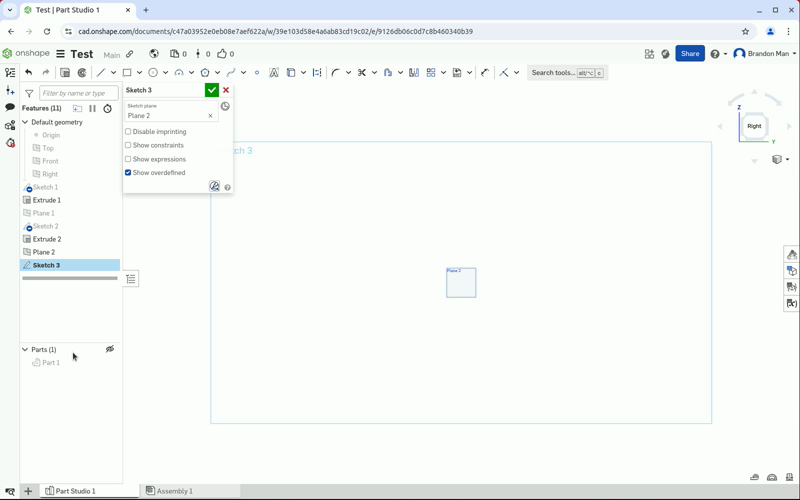
key(l)
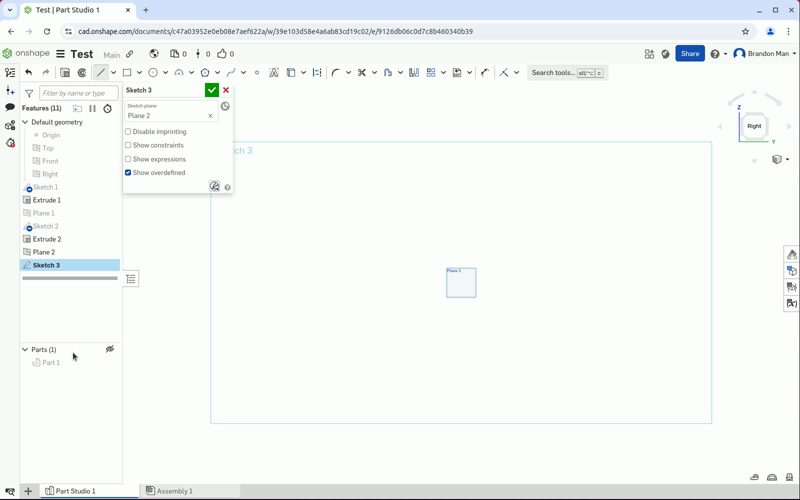
key_down(shift)
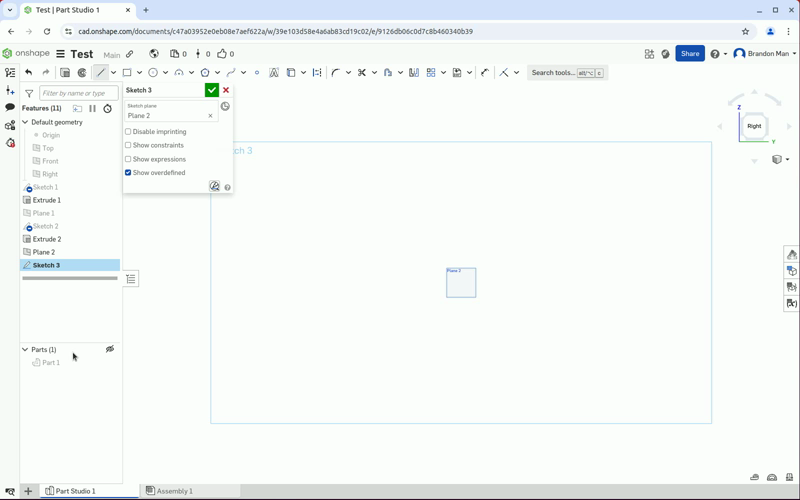
mouse_move(362, 318)
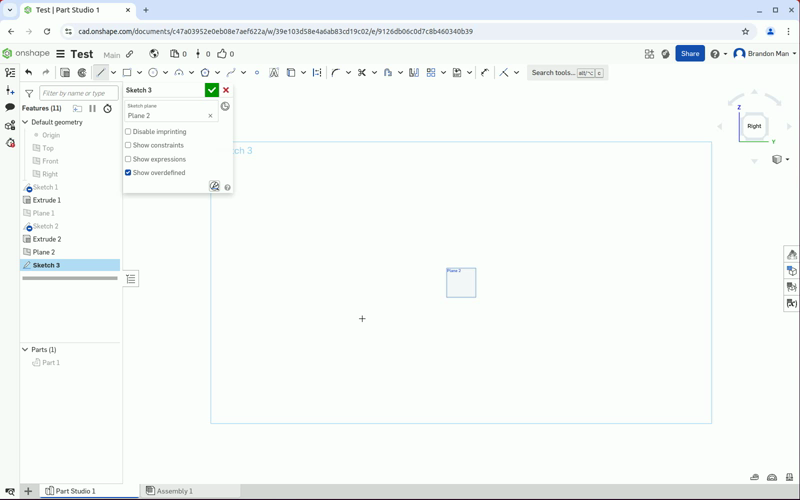
click(362, 318)
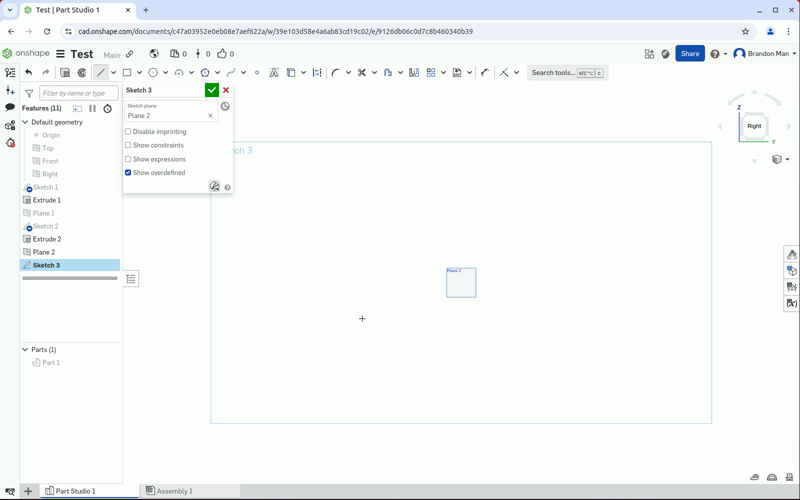
key_up(shift)
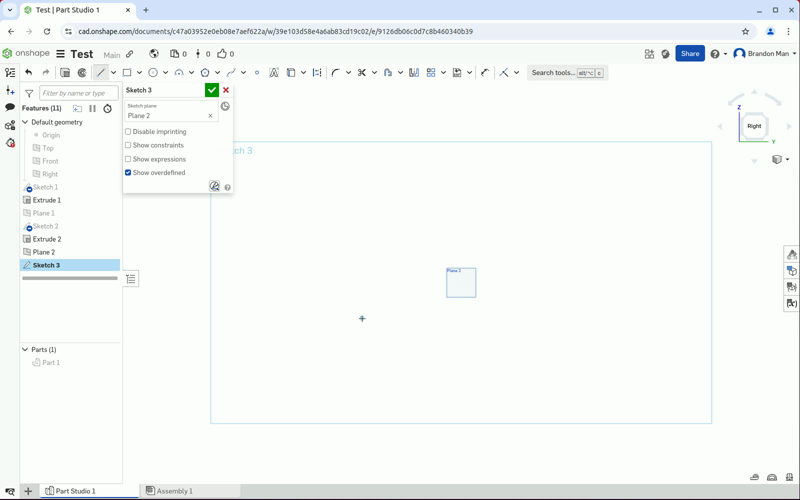
key_down(shift)
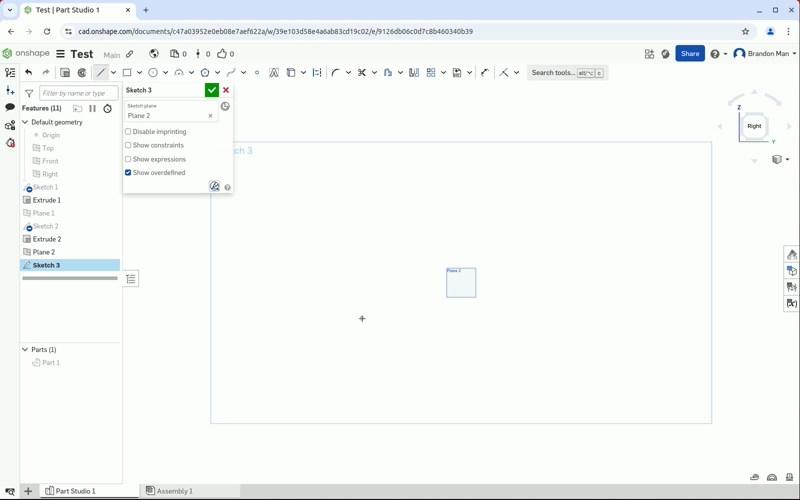
mouse_move(461, 318)
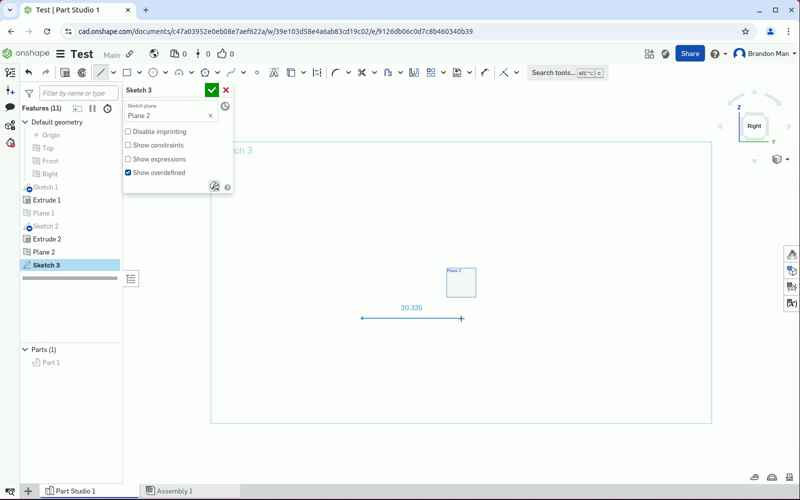
click(461, 318)
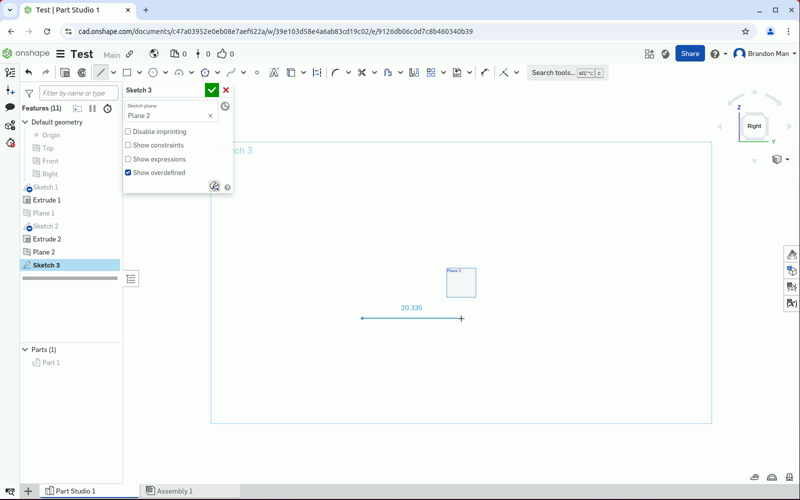
key_up(shift)
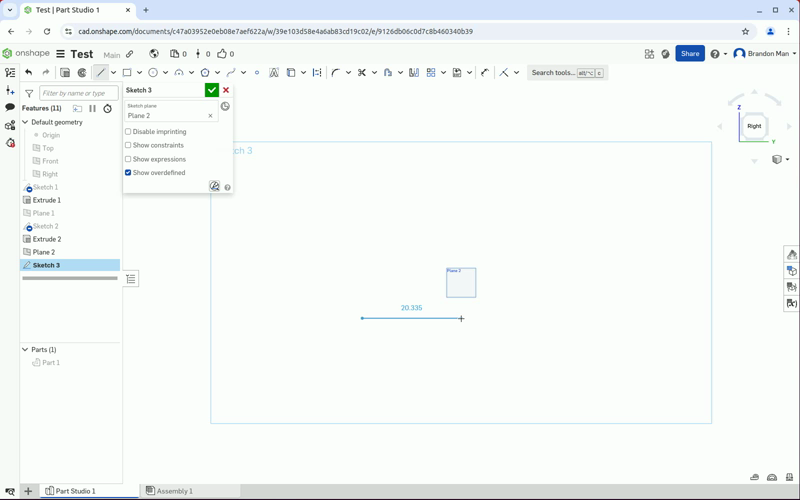
key_down(shift)
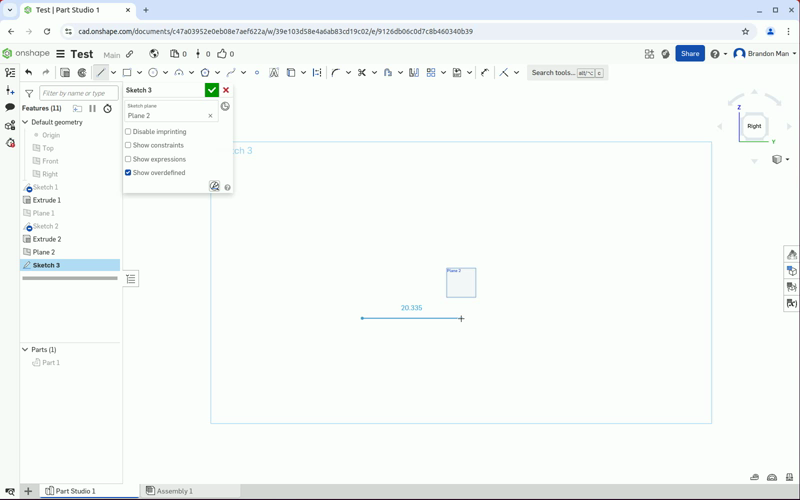
mouse_move(461, 247)
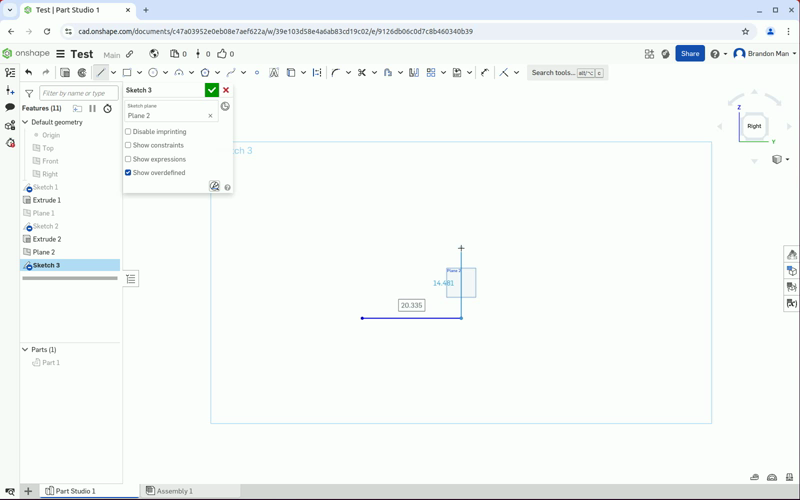
click(461, 247)
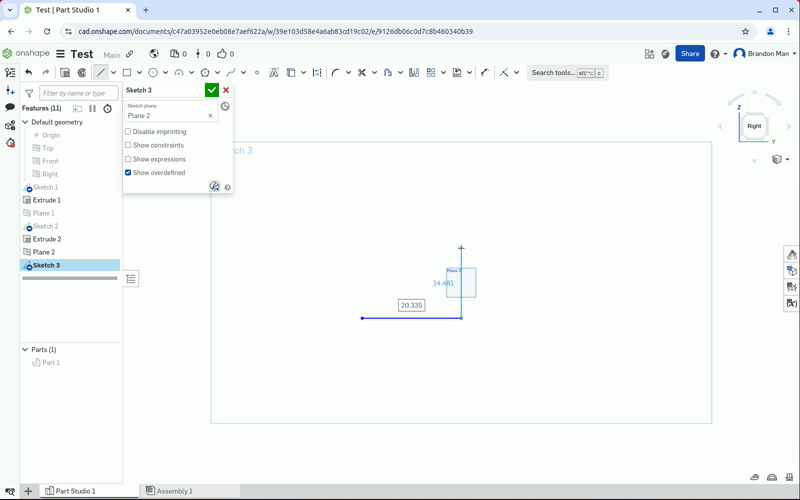
key_up(shift)
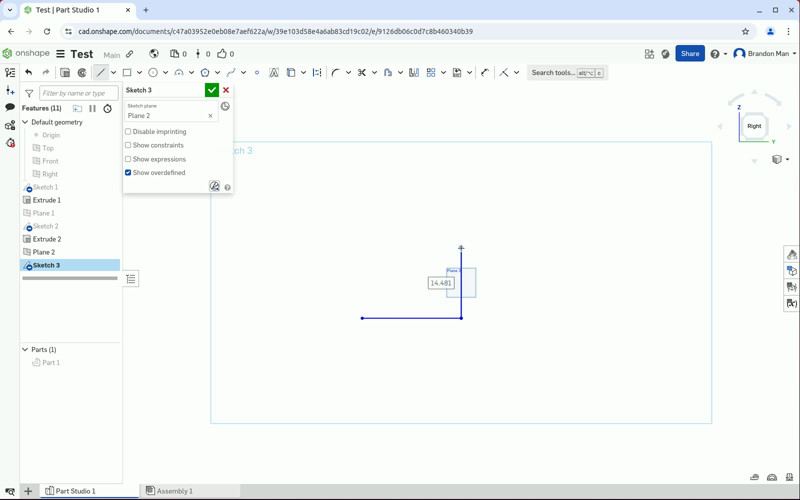
key_down(shift)
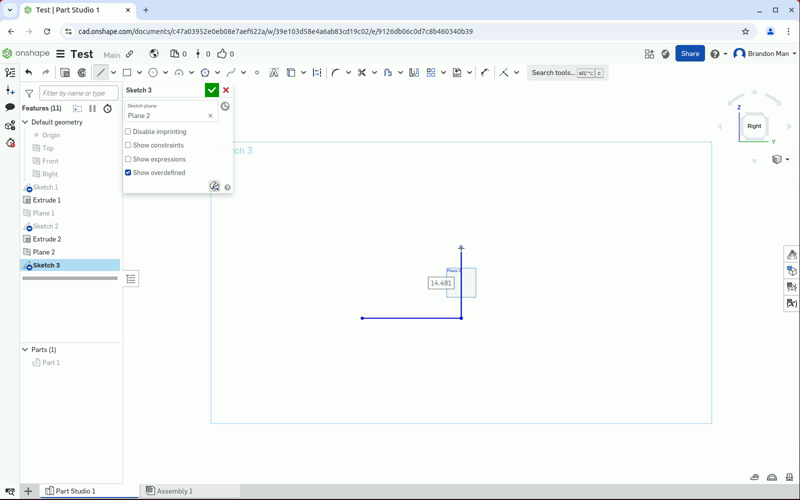
mouse_move(362, 247)
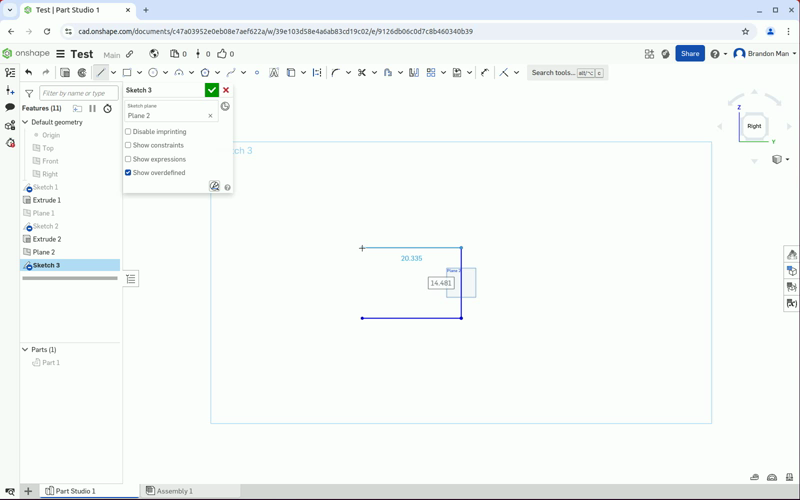
click(362, 247)
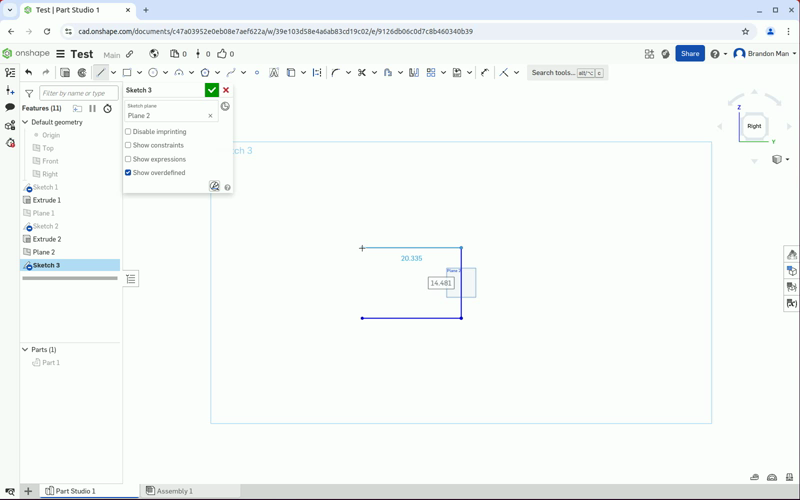
key_up(shift)
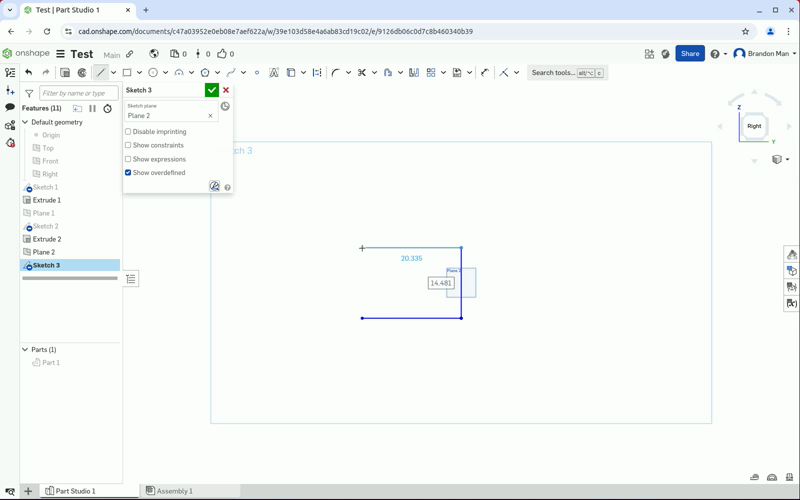
key_down(shift)
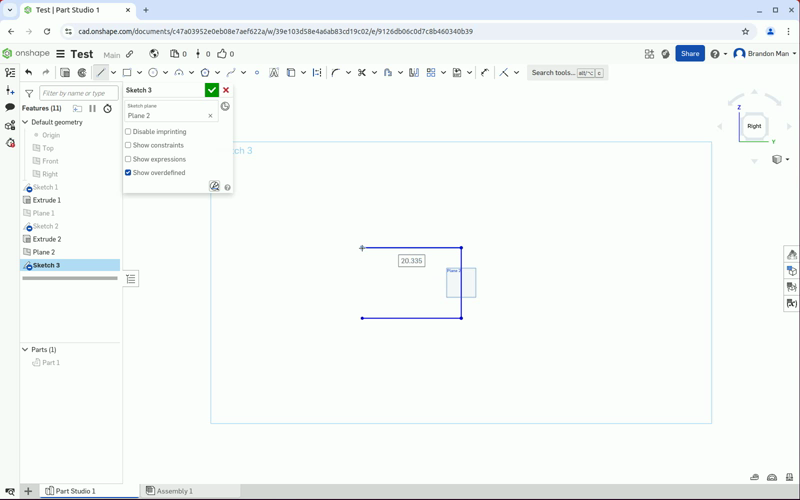
mouse_move(362, 318)
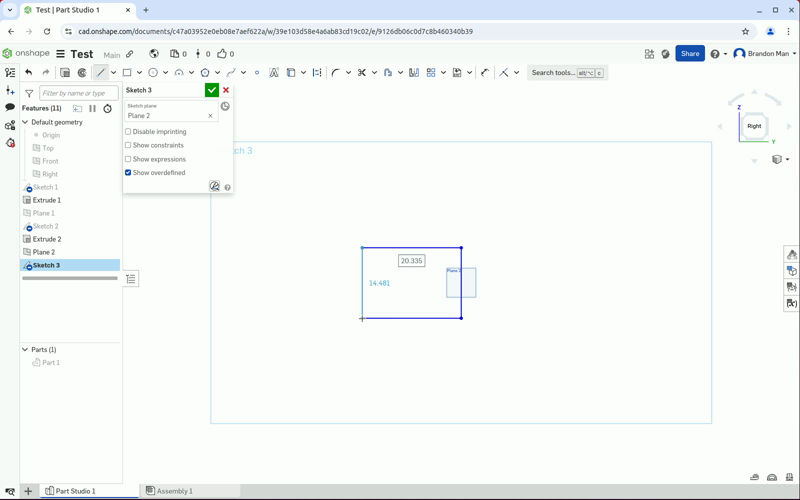
key_up(shift)
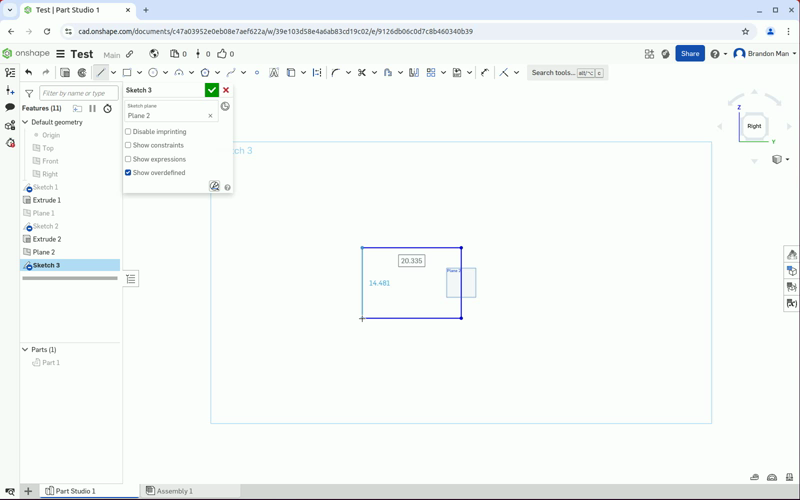
click(362, 318)
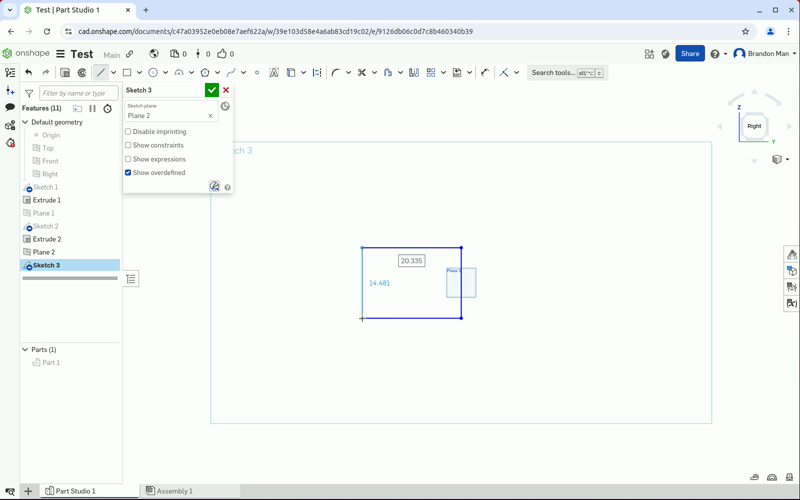
key(esc)
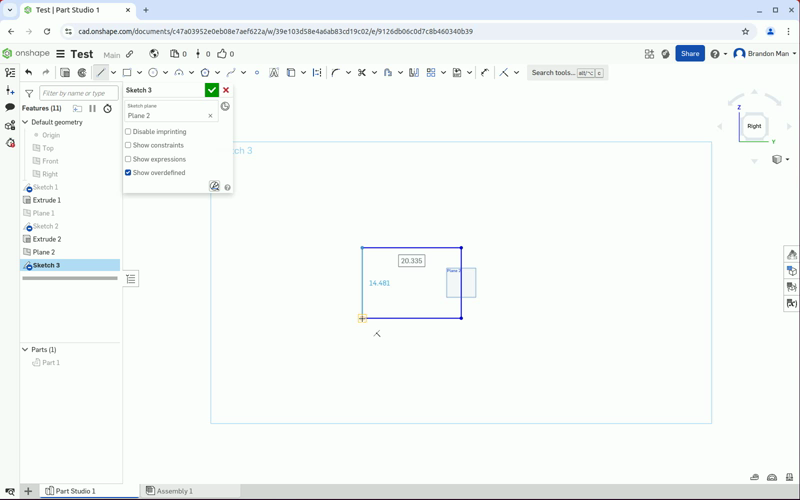
mouse_move(450, 290)
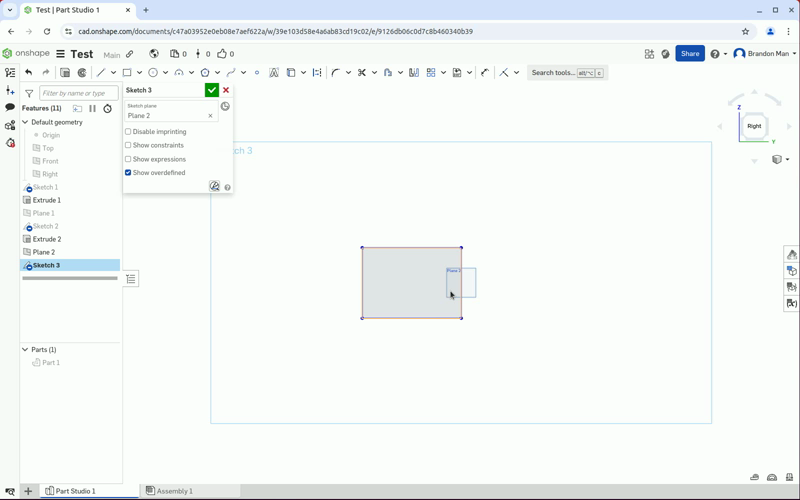
click(450, 290)
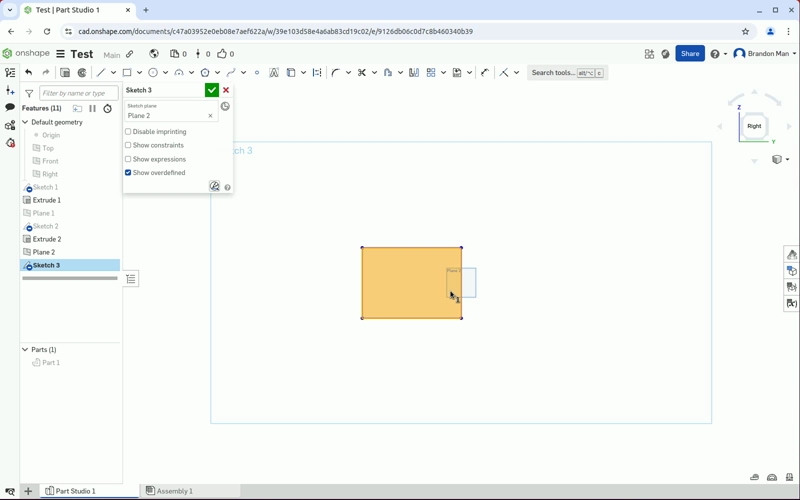
mouse_move(73, 352)
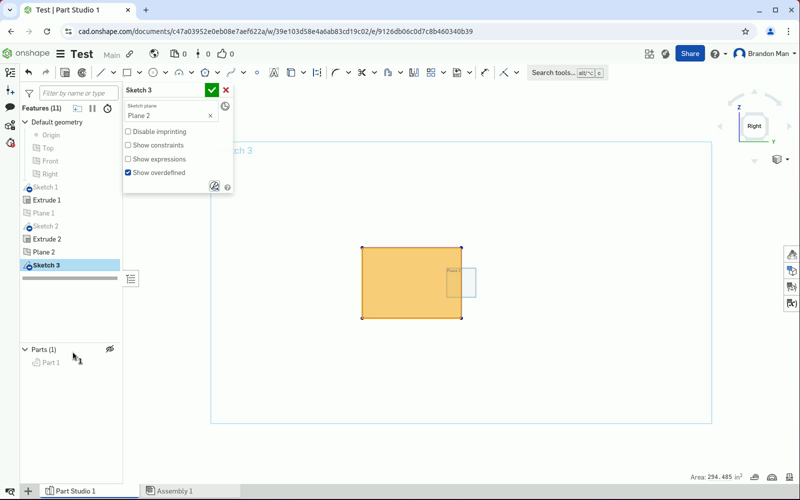
key(shift+y)
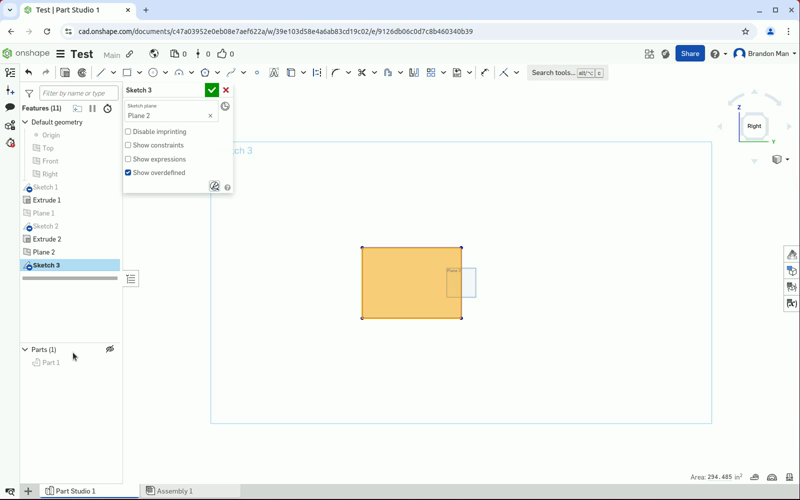
key(shift+e)
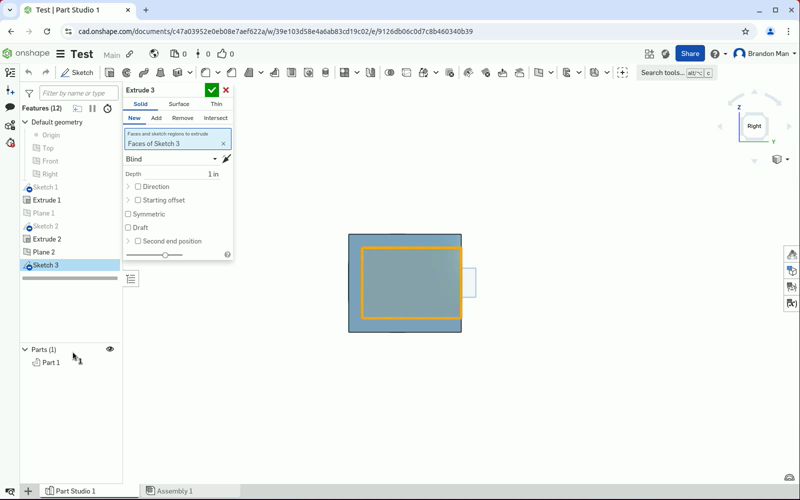
mouse_move(143, 106)
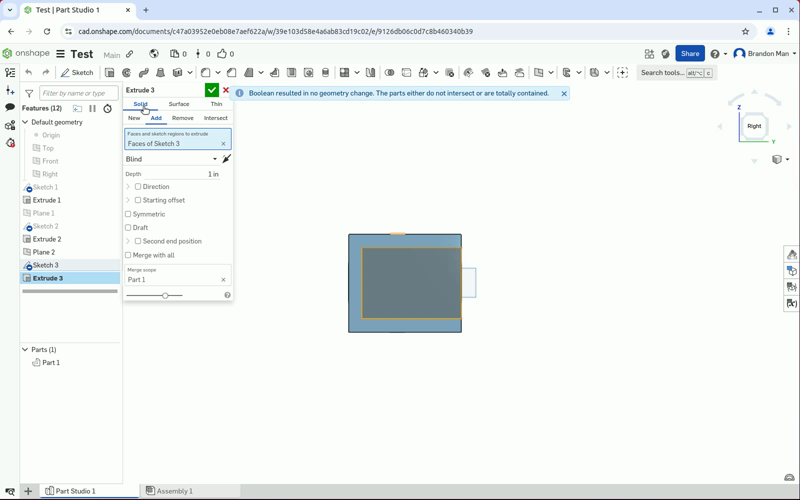
click(143, 106)
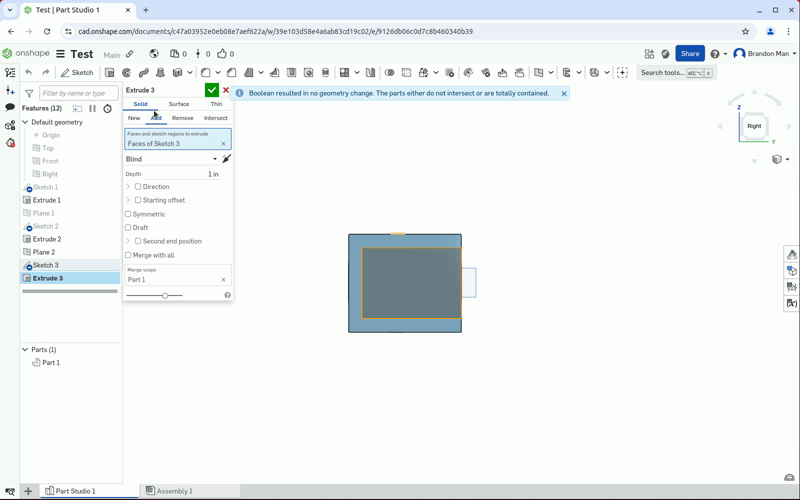
mouse_move(186, 120)
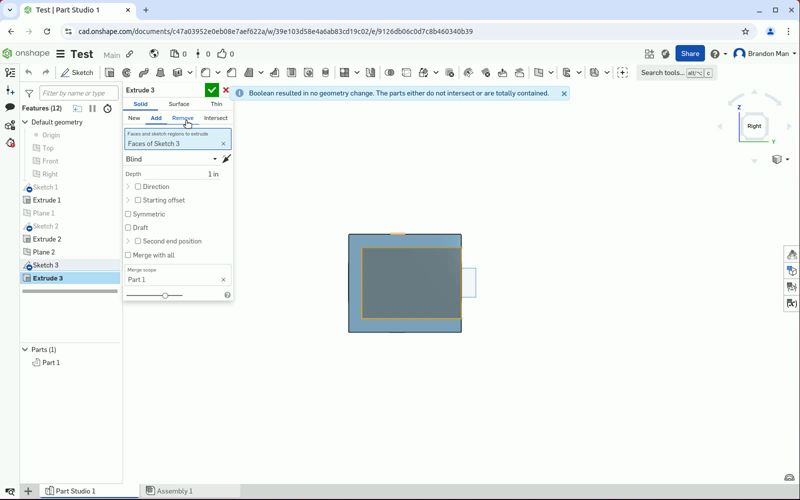
click(186, 120)
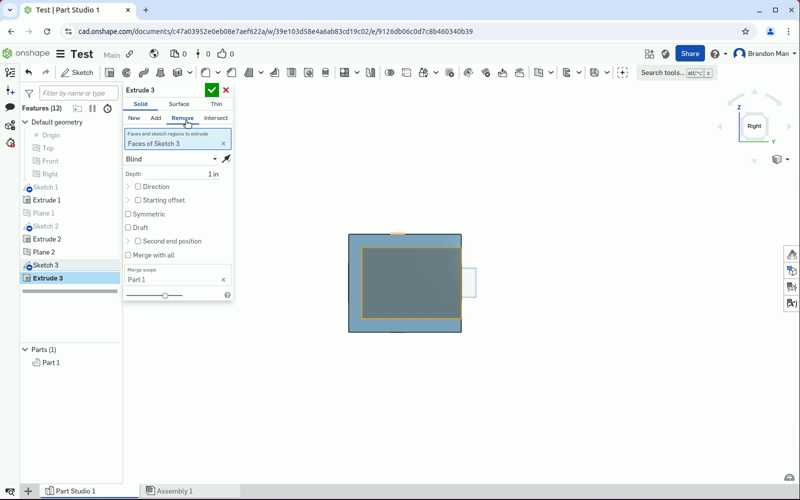
key(tab, 4)
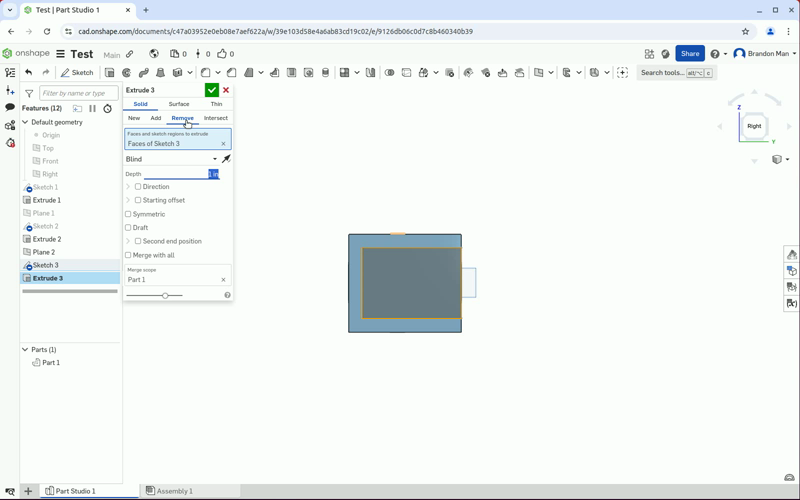
text(30.811)
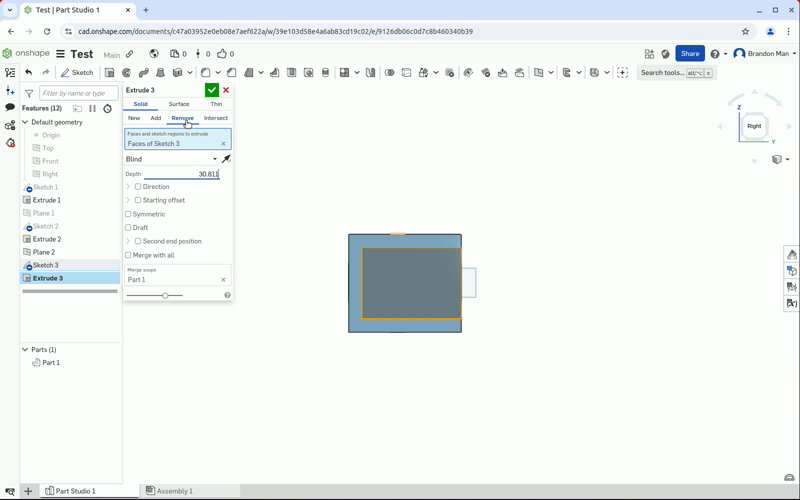
key(tab, 6)
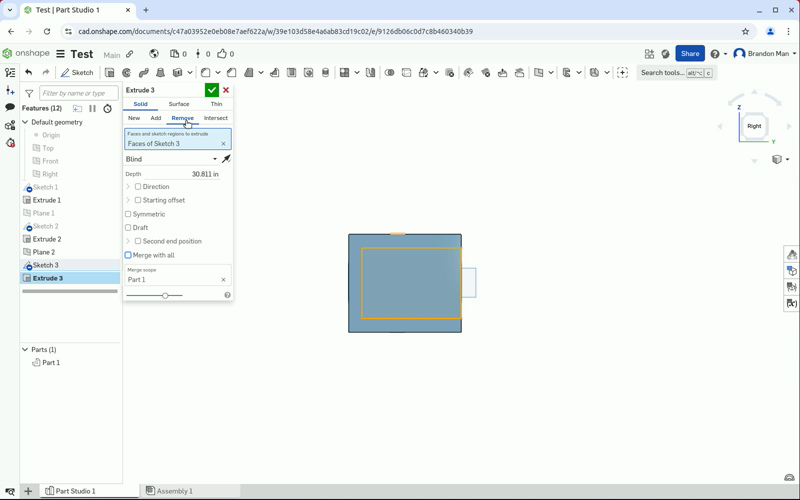
key(space)
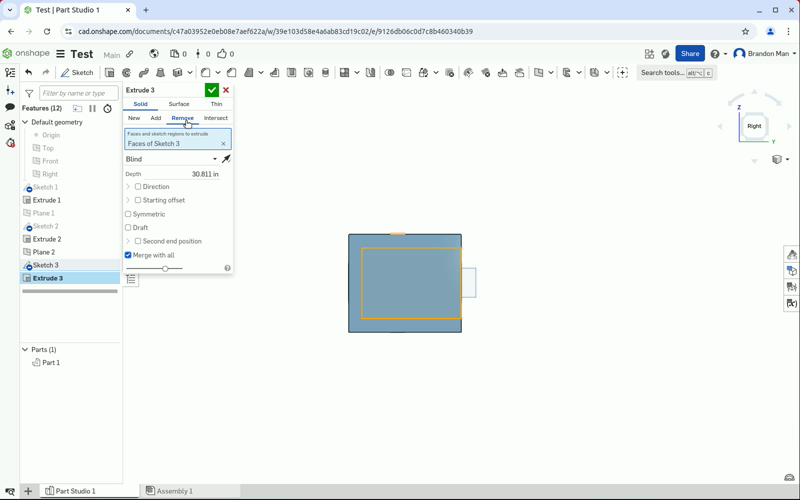
key(enter)
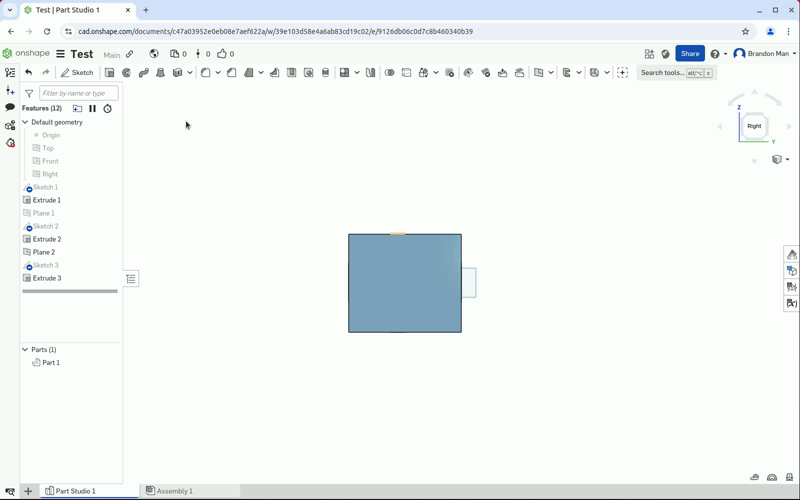
key(shift+h)
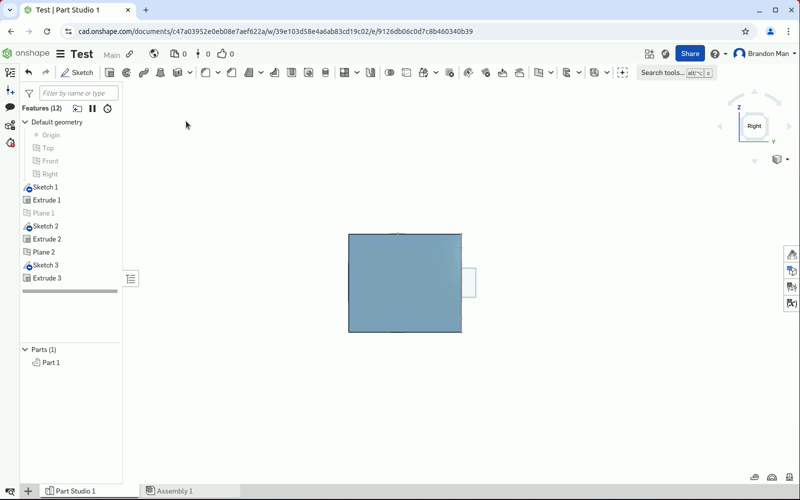
key(shift+h)
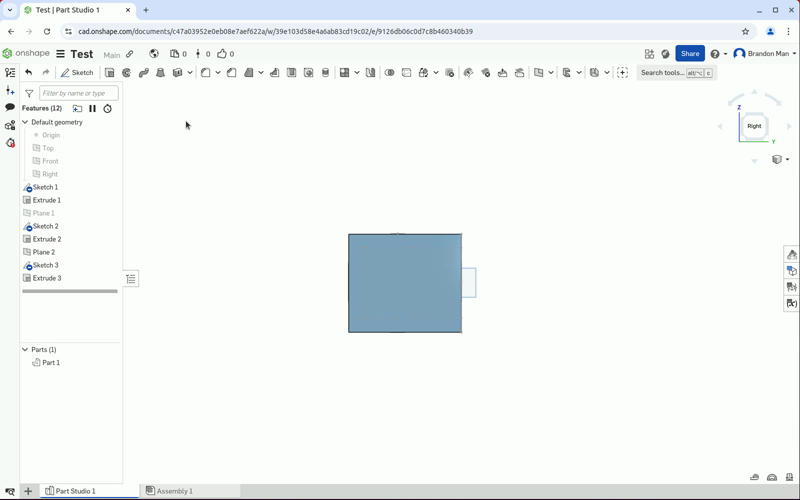
key(shift+7)
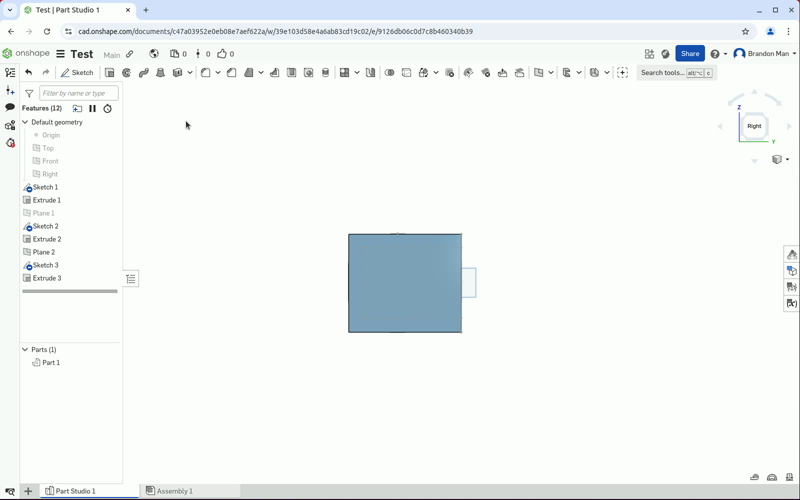
key(right, 2)
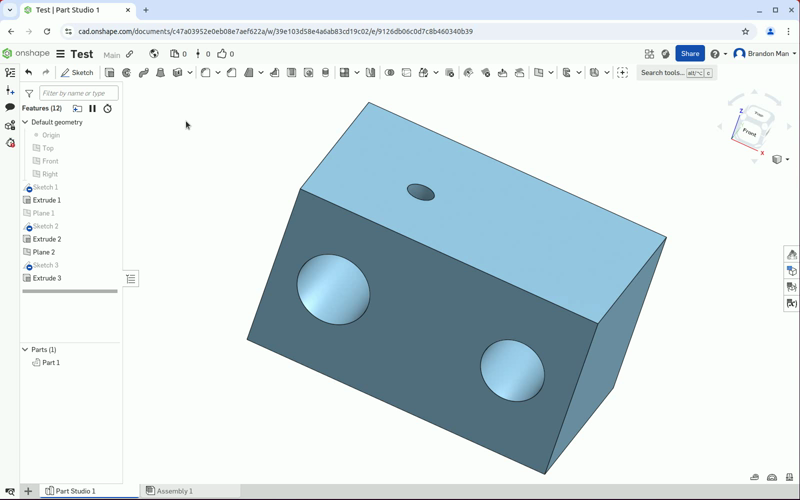
key(down, 2)
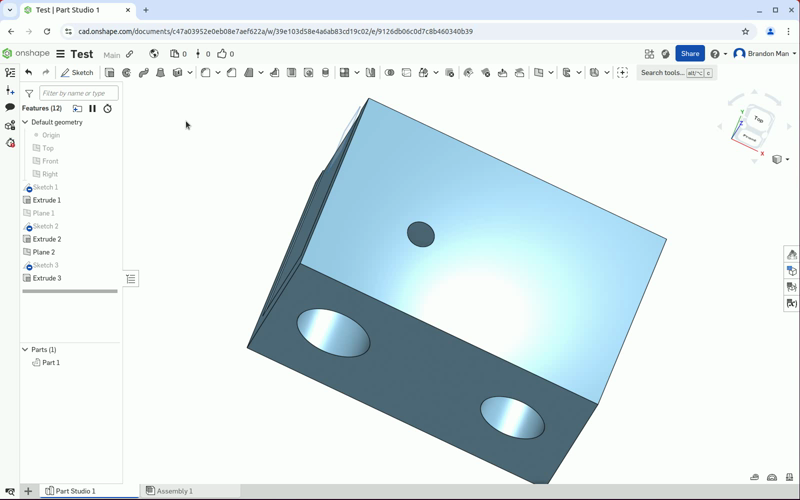
key(up, 2)
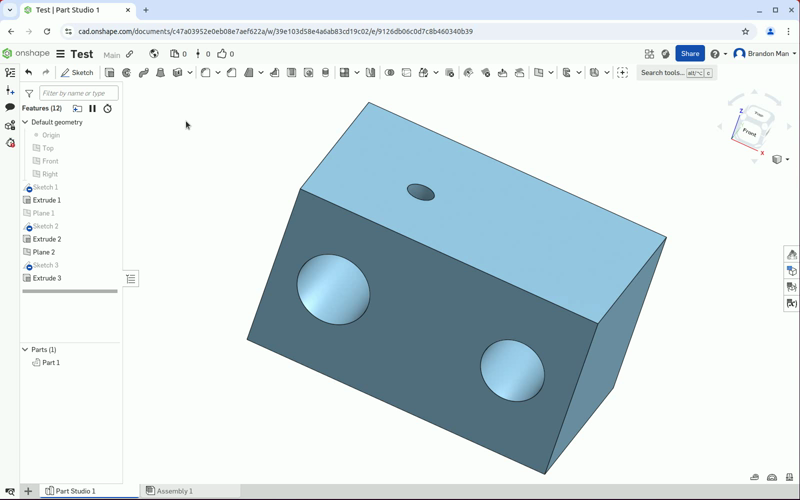
key(left, 2)
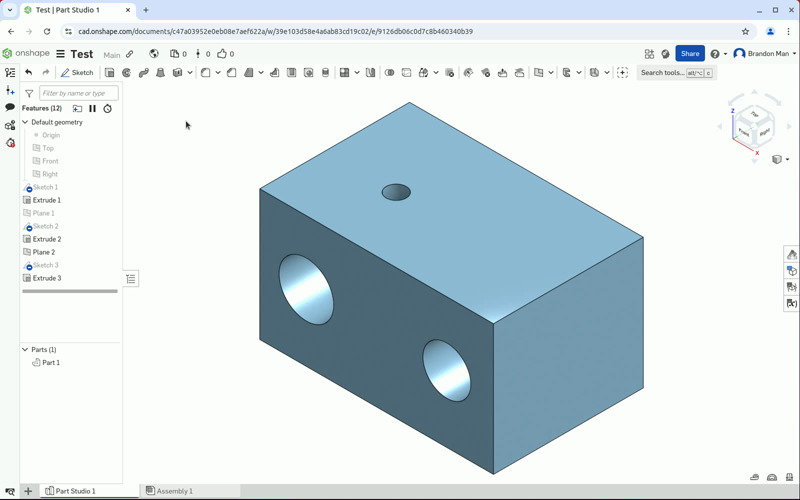
mouse_move(73, 189)
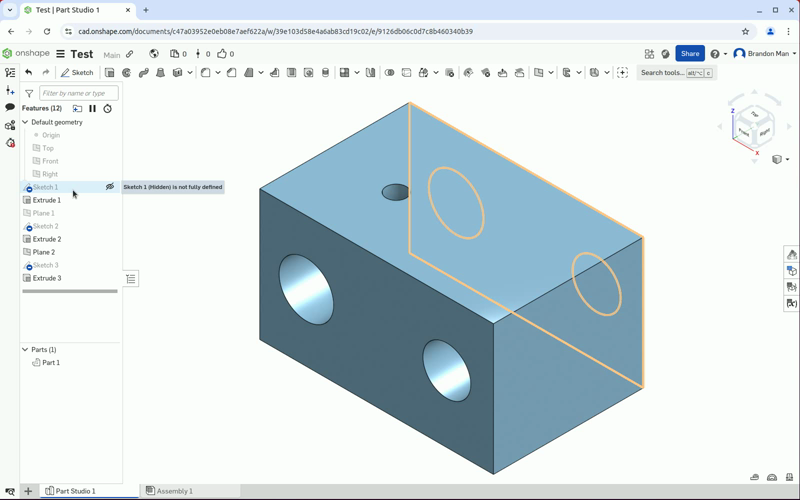
click(73, 189)